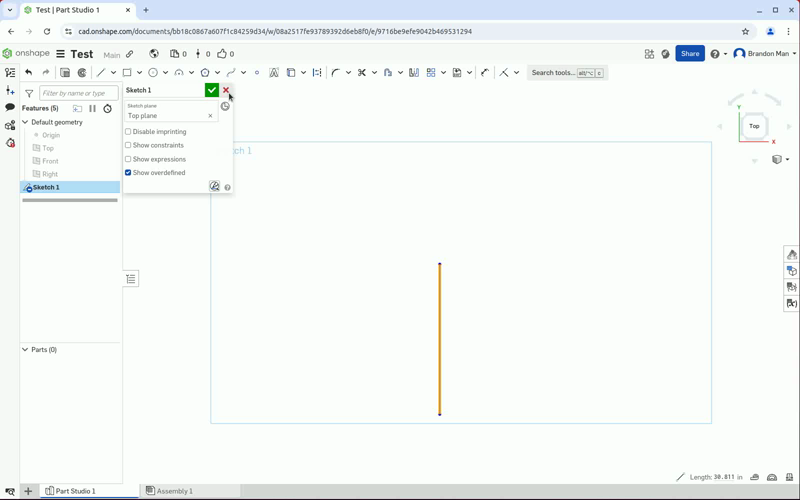
key(shift+h)
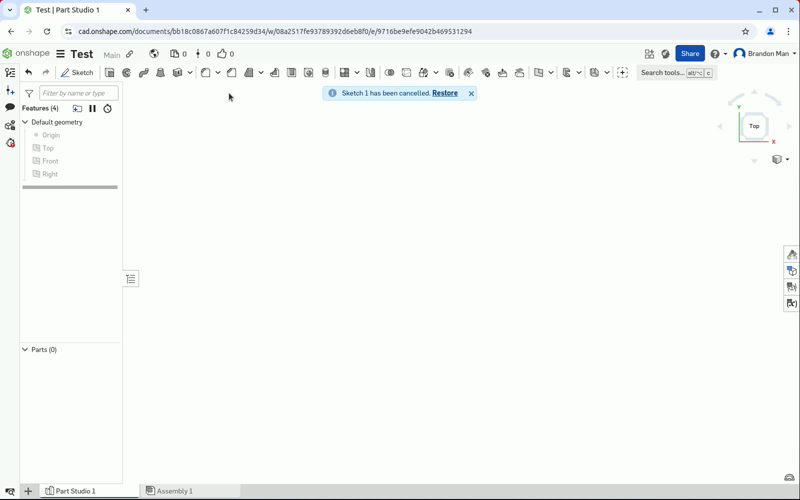
mouse_move(73, 352)
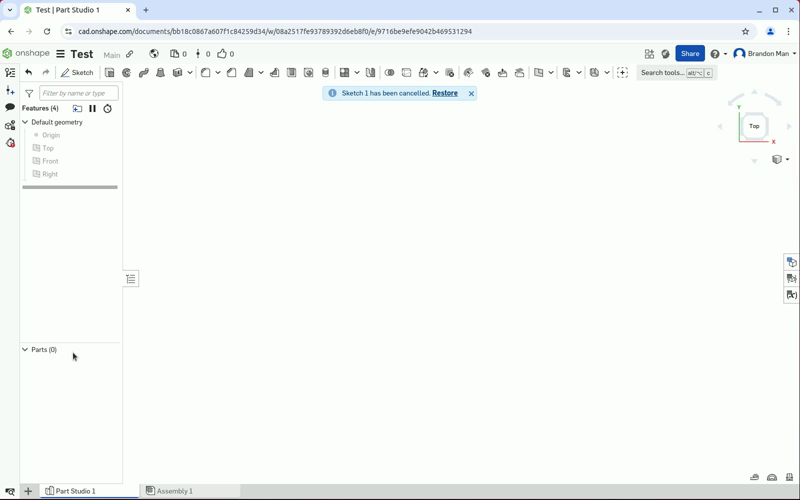
key(y)
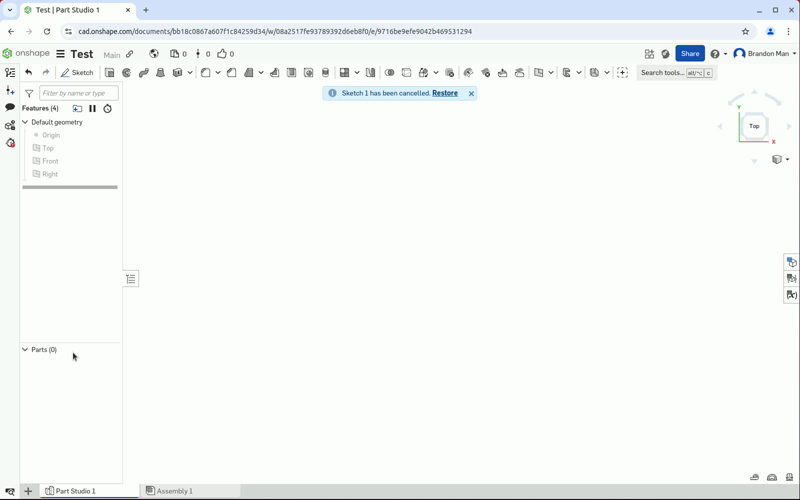
key(shift+p)
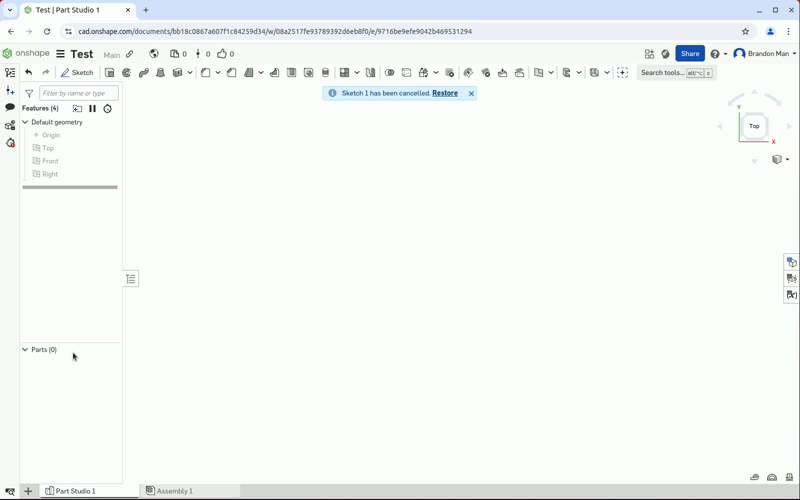
key(space)
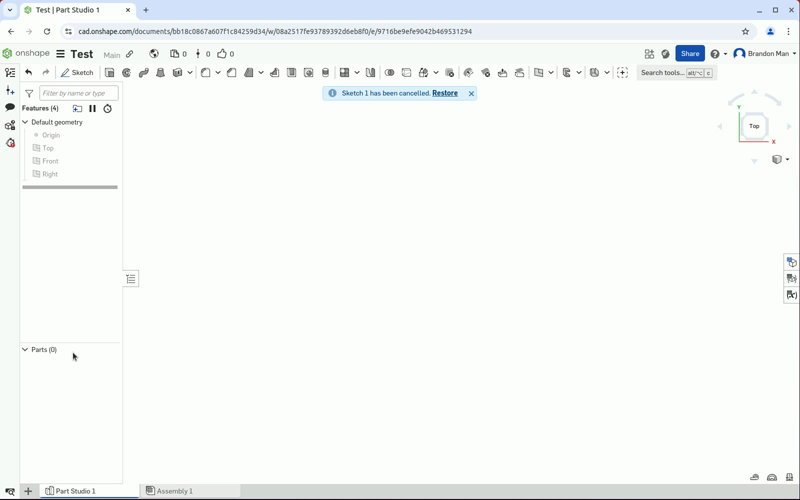
key_down(shift)
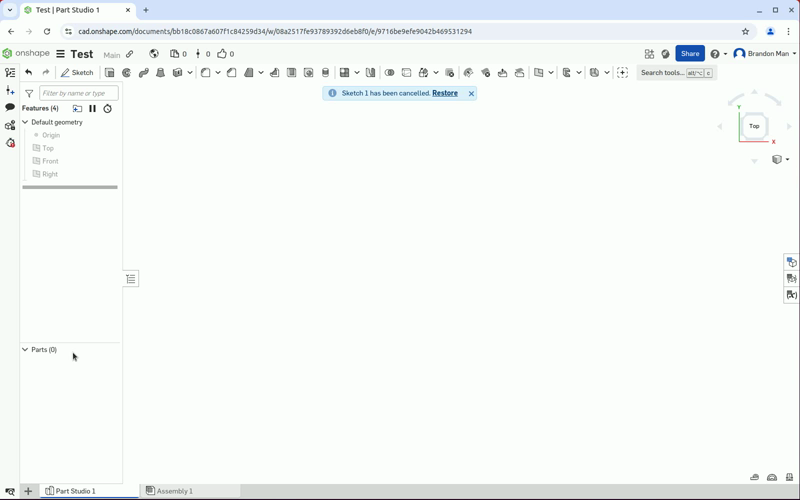
key(up)
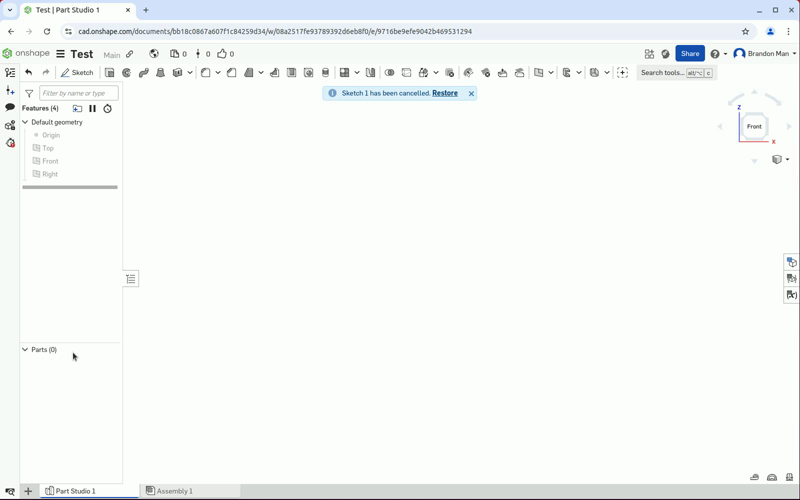
key_up(shift)
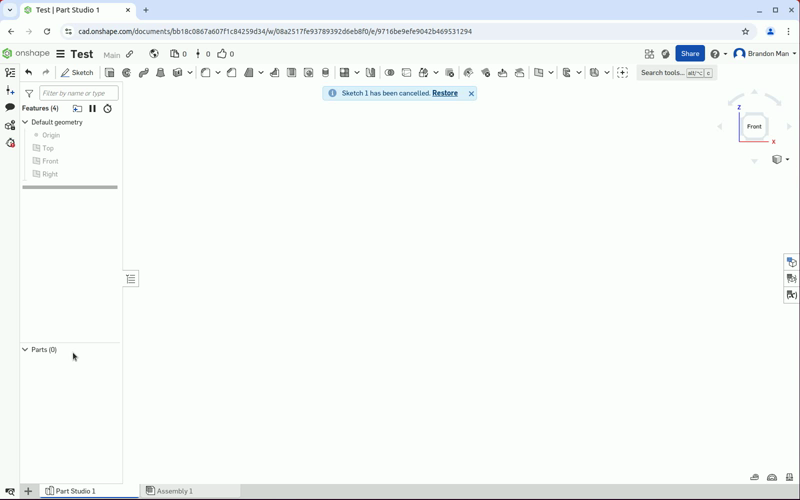
mouse_move(73, 352)
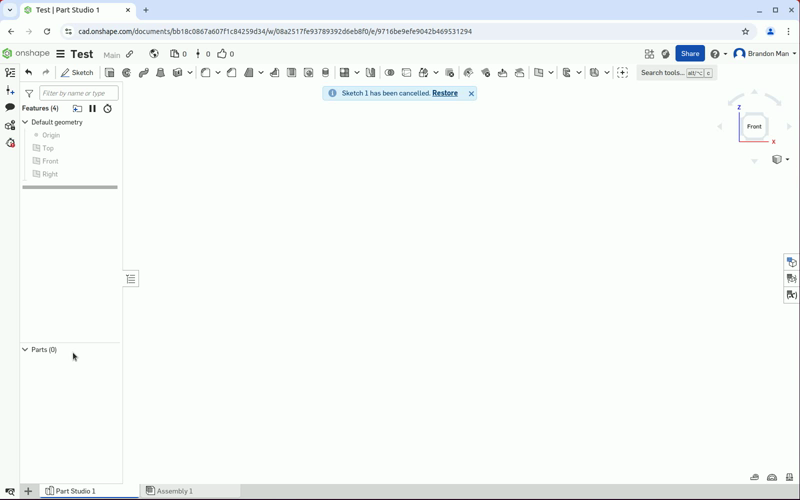
key(shift+y)
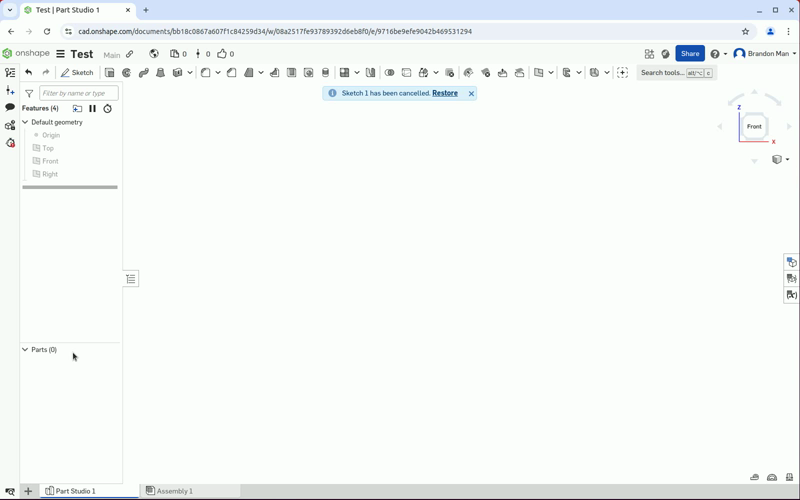
key(shift+s)
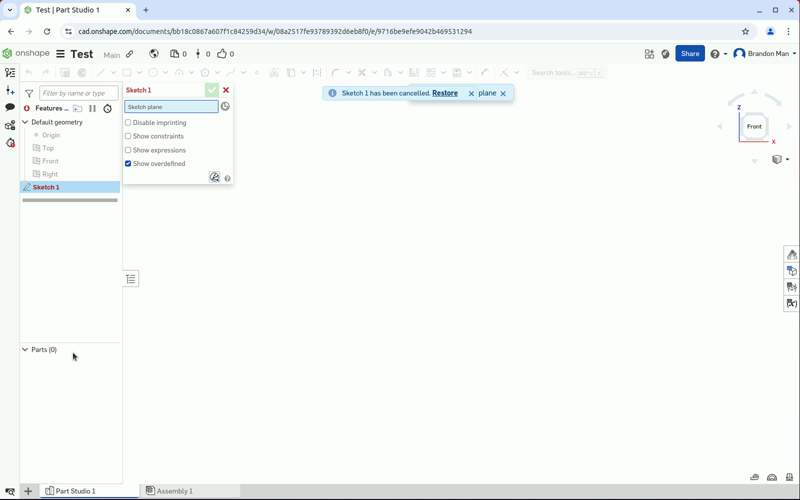
mouse_move(73, 163)
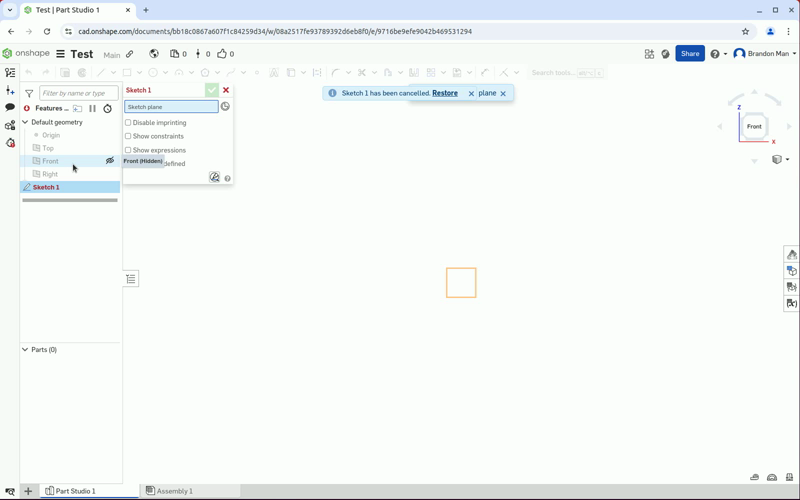
click(73, 163)
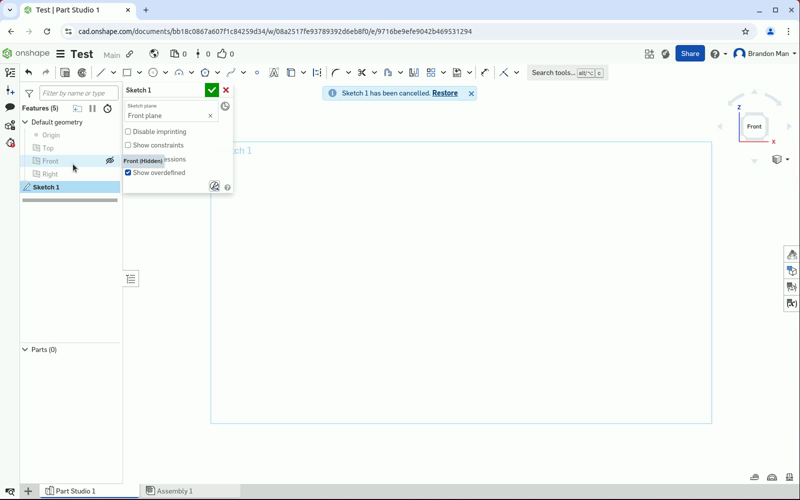
mouse_move(73, 352)
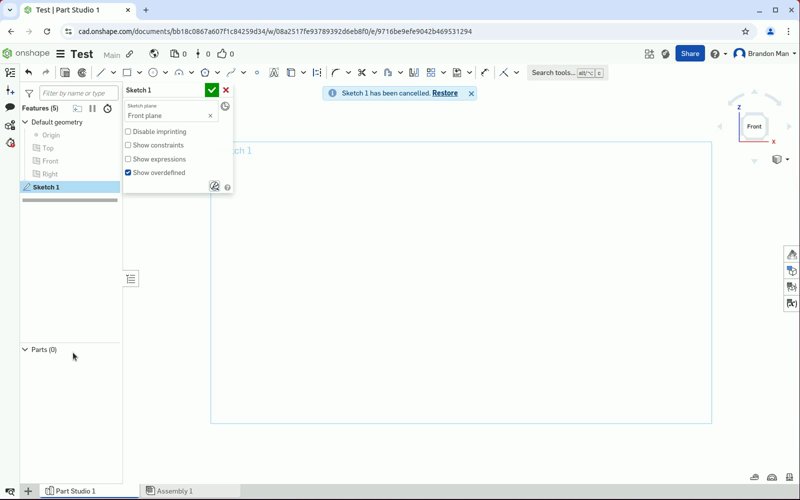
key(y)
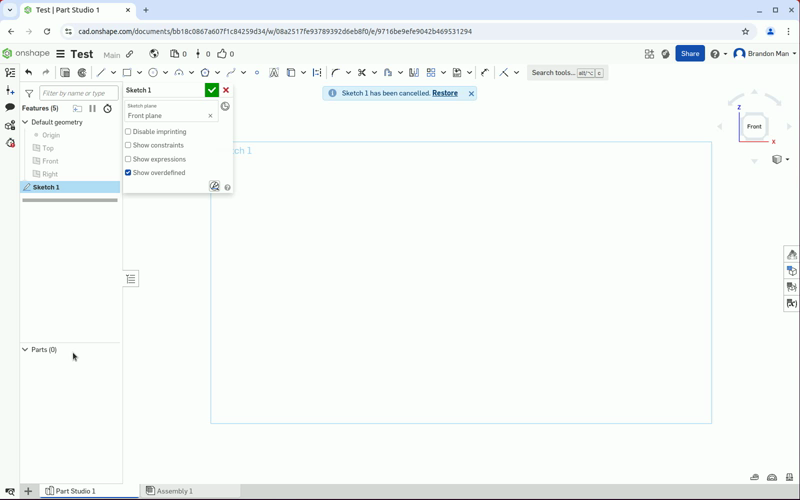
key(c)
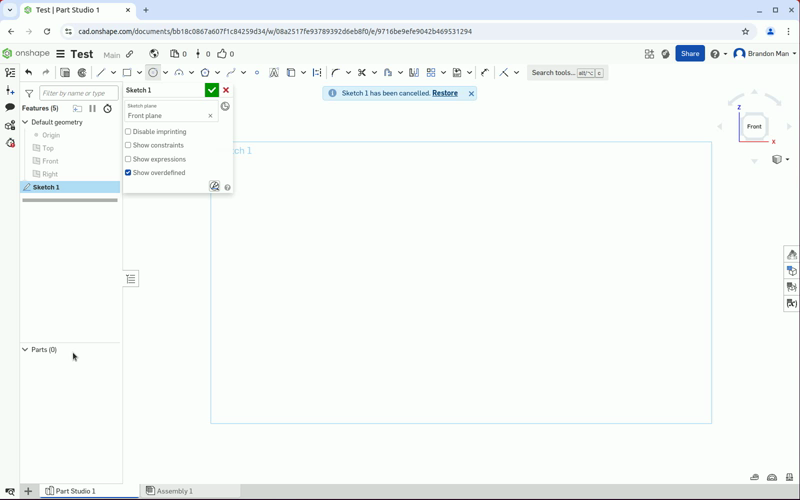
key_down(shift)
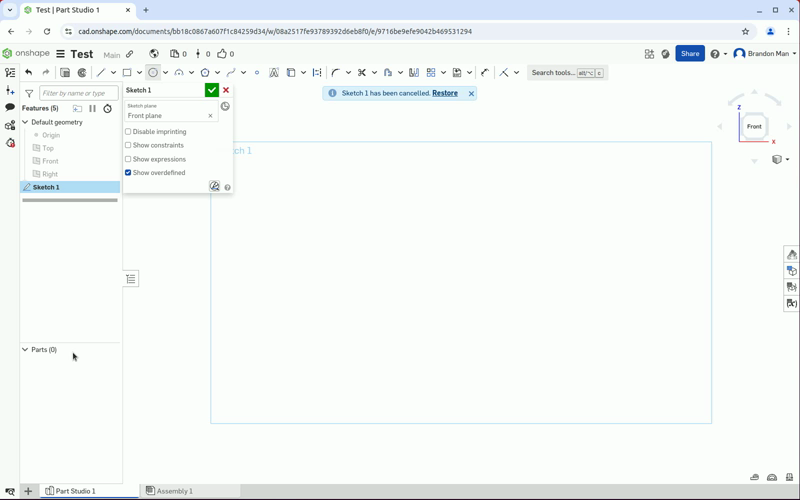
mouse_move(459, 281)
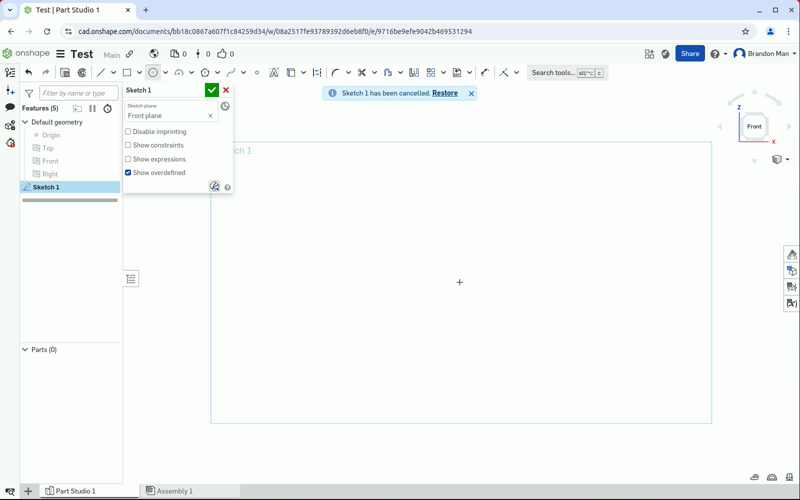
click(459, 281)
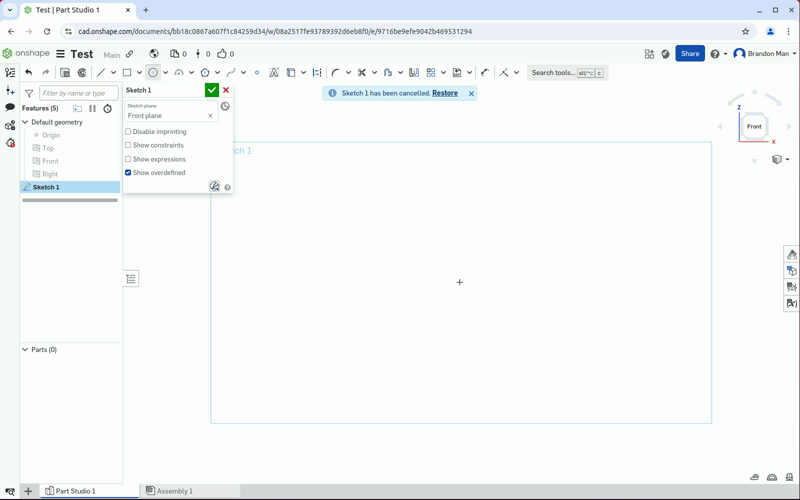
key_up(shift)
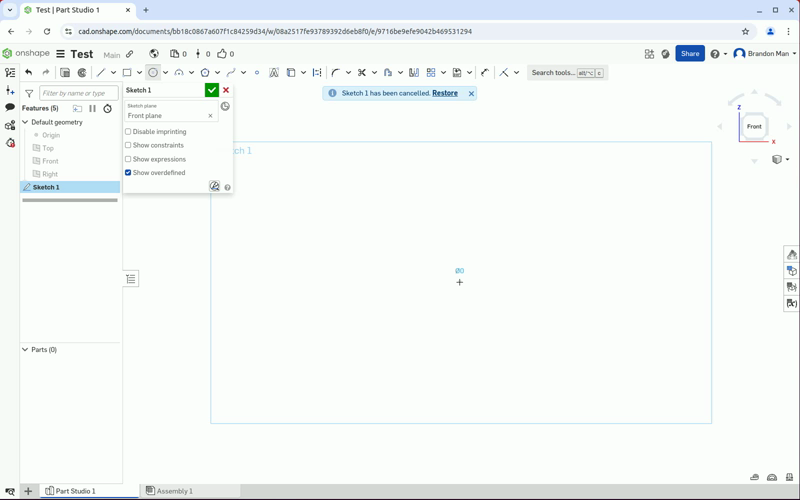
mouse_move(460, 281)
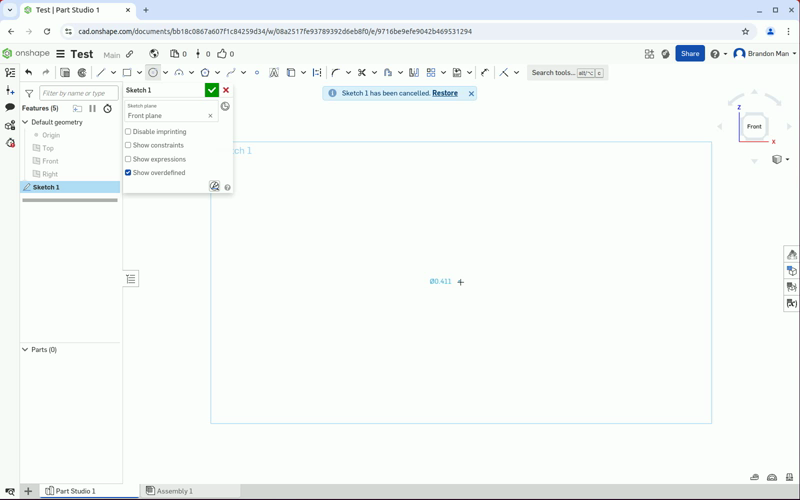
scroll(6)
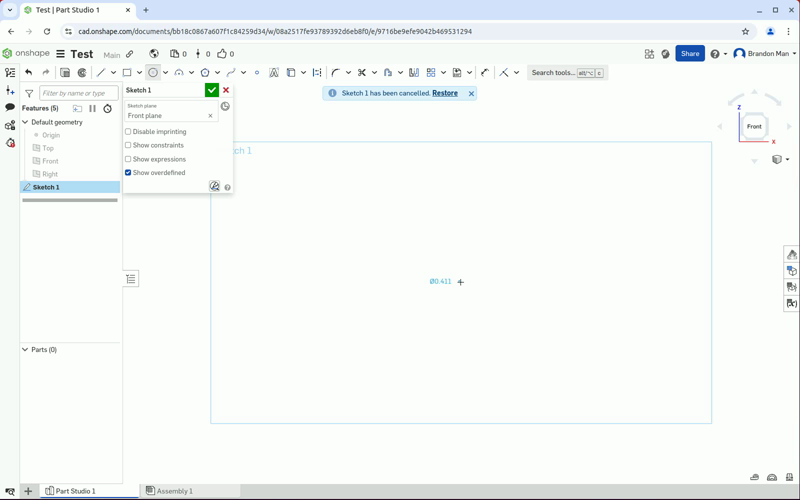
scroll(6)
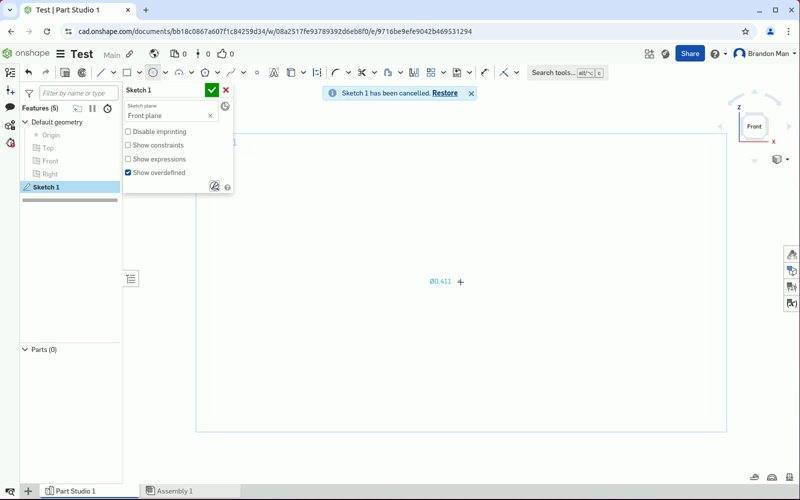
scroll(6)
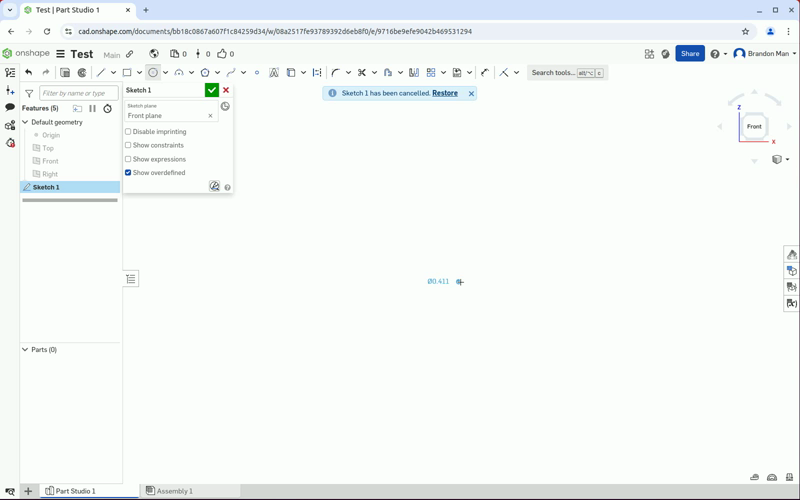
scroll(6)
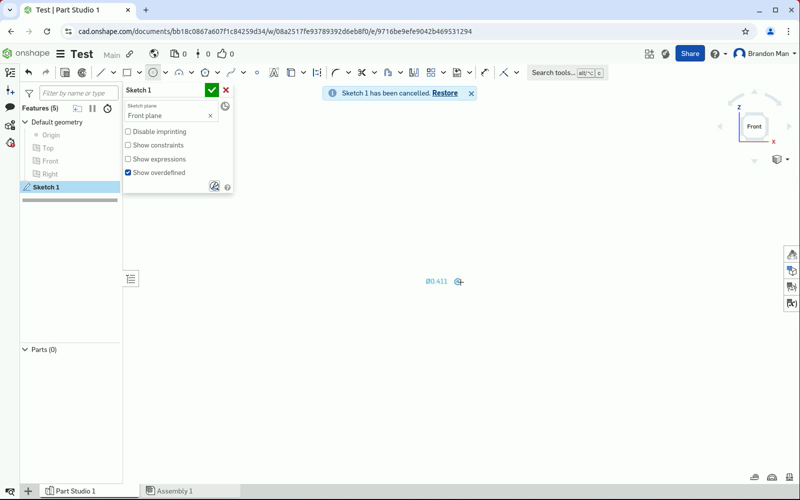
scroll(6)
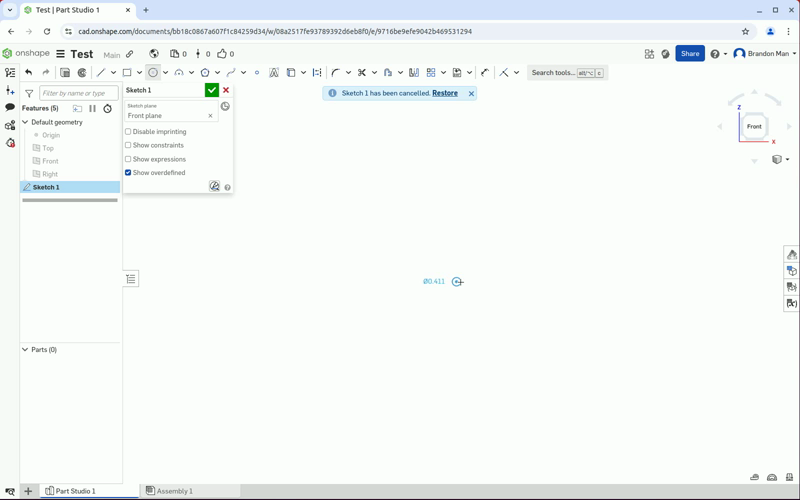
scroll(6)
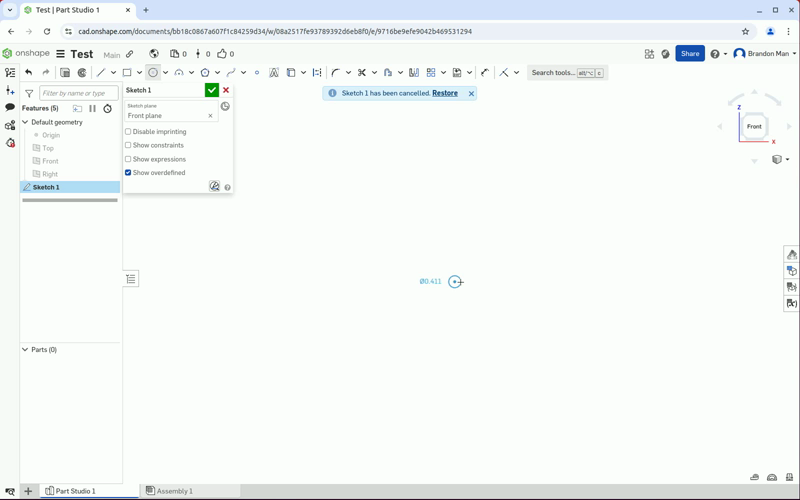
scroll(6)
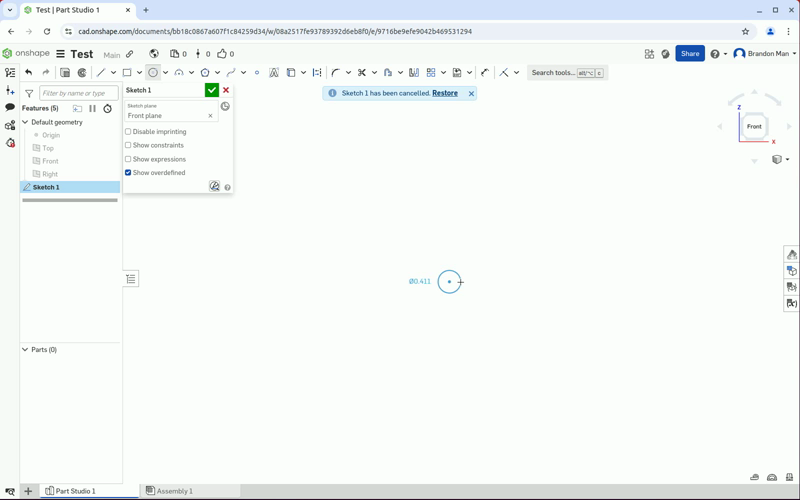
click(460, 281)
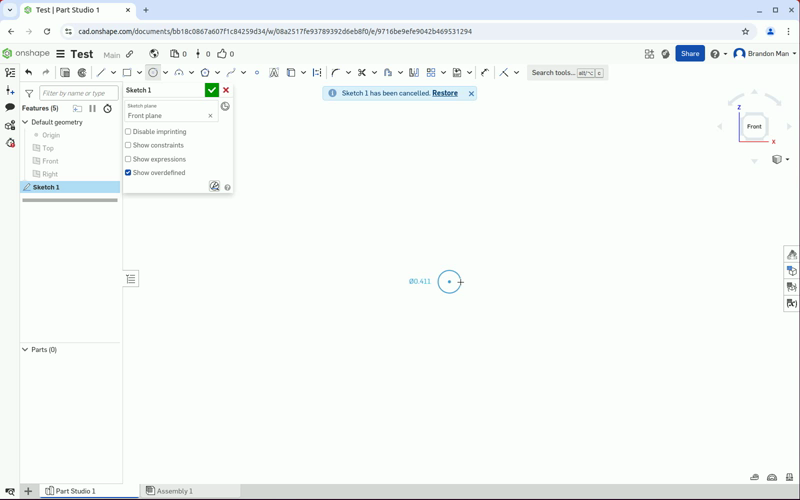
scroll(-6)
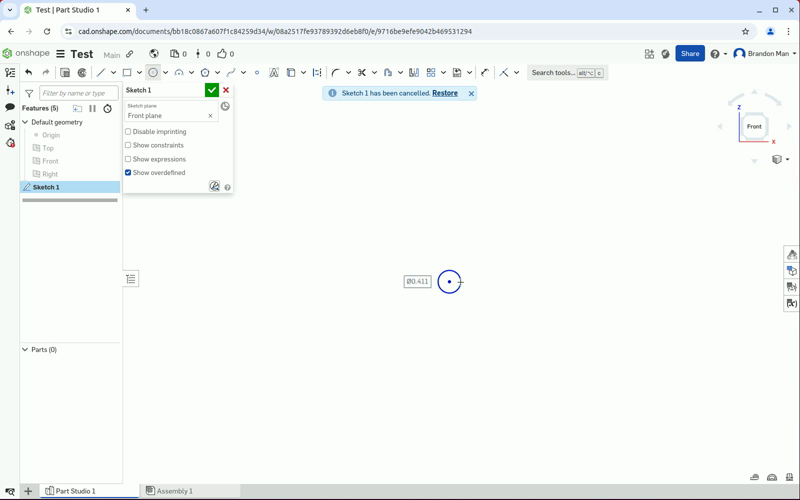
scroll(-6)
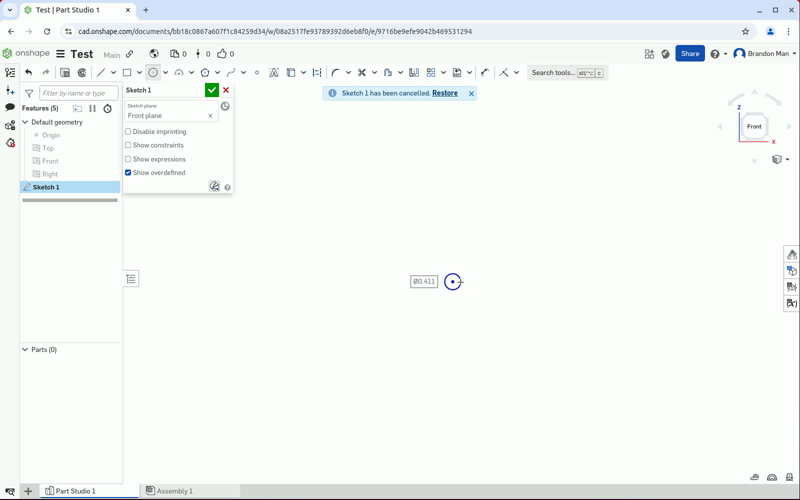
scroll(-6)
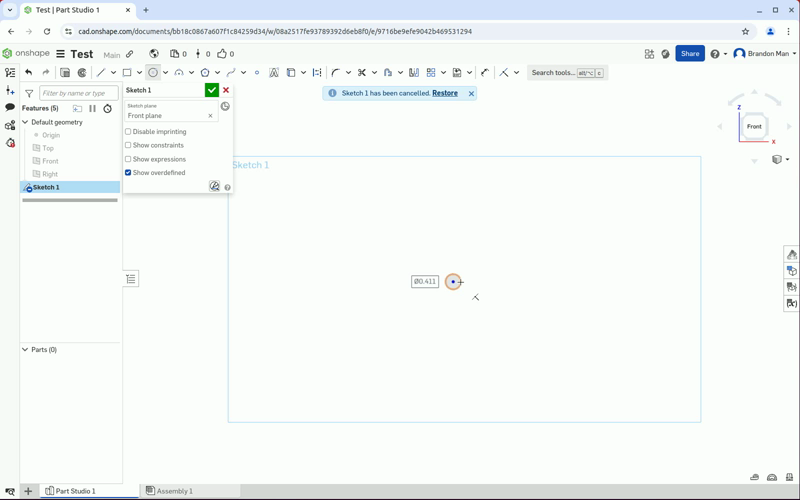
scroll(-6)
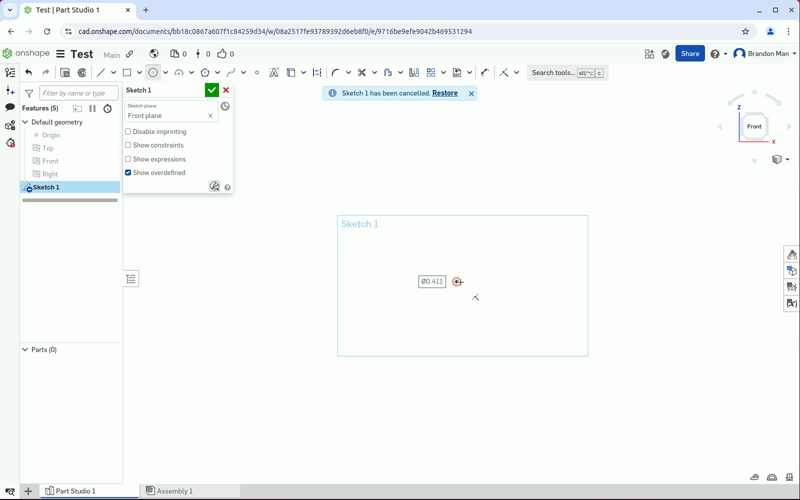
scroll(-6)
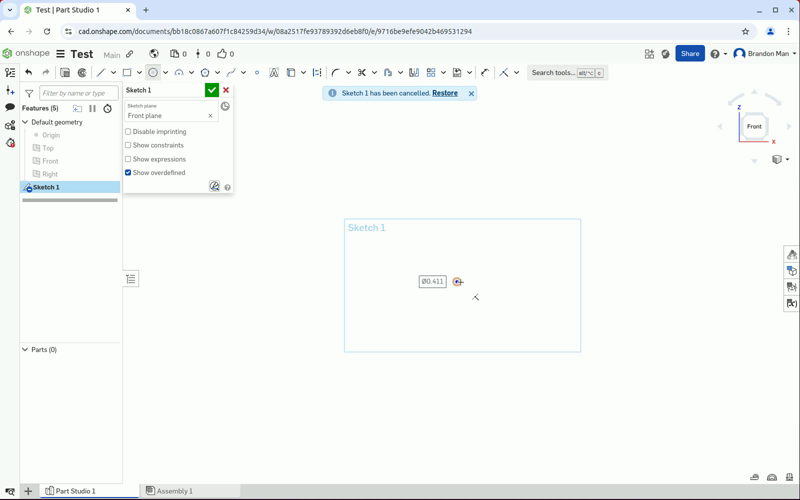
scroll(-6)
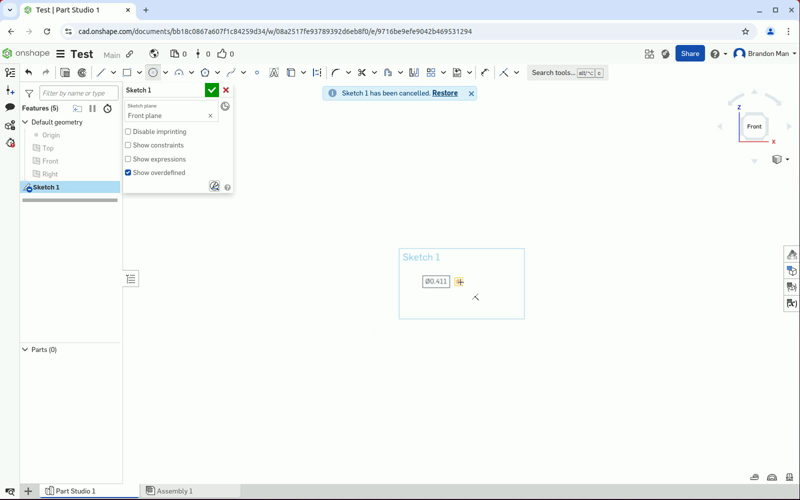
scroll(-6)
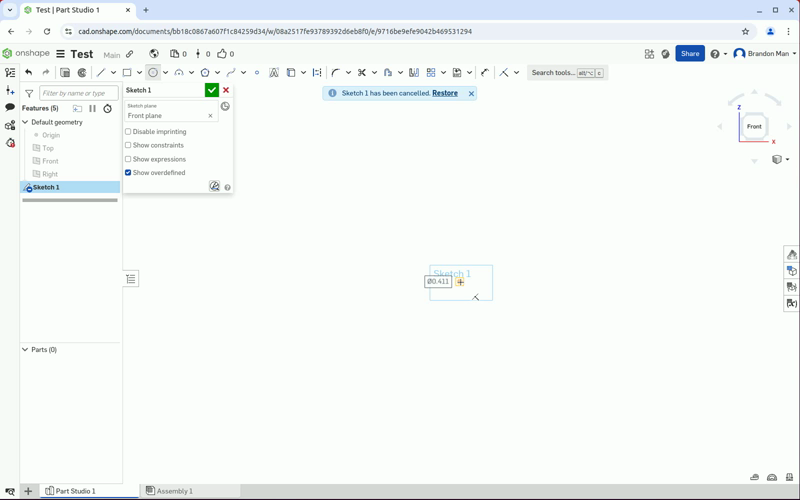
key(esc)
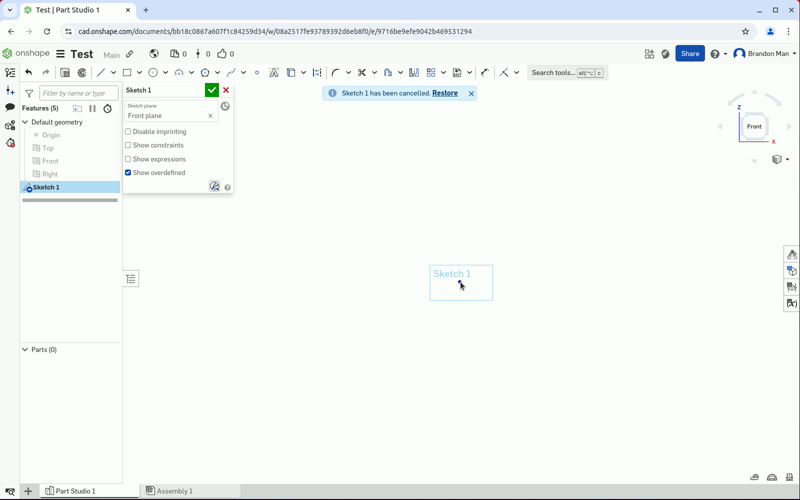
mouse_move(460, 282)
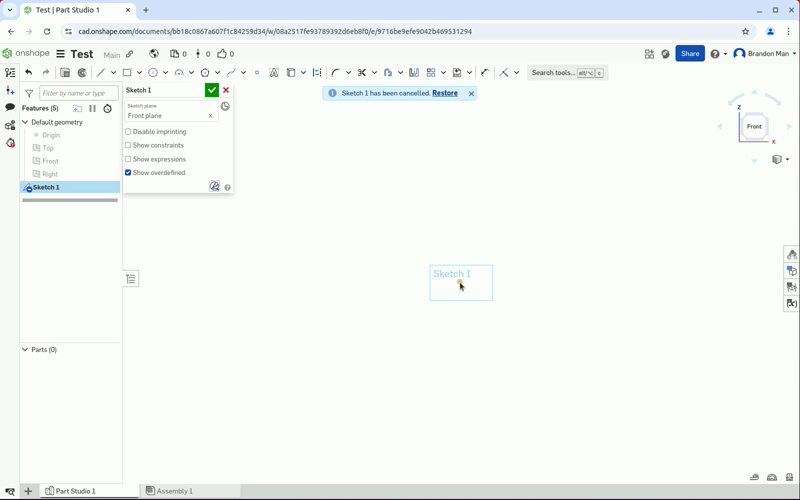
scroll(6)
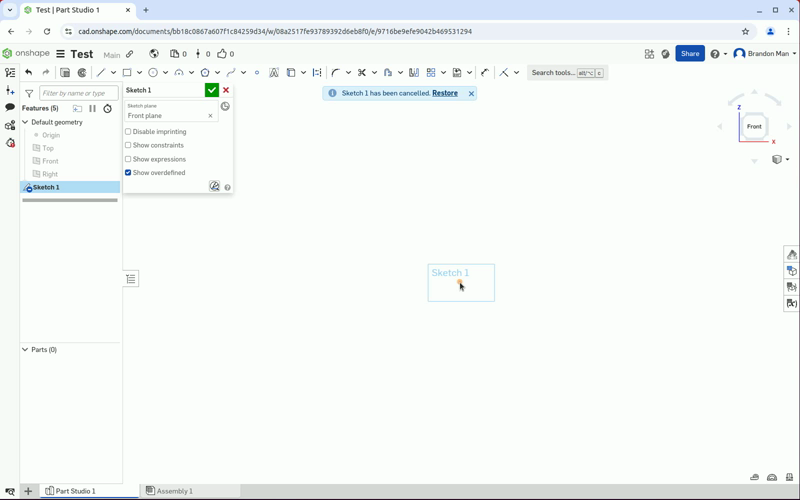
scroll(6)
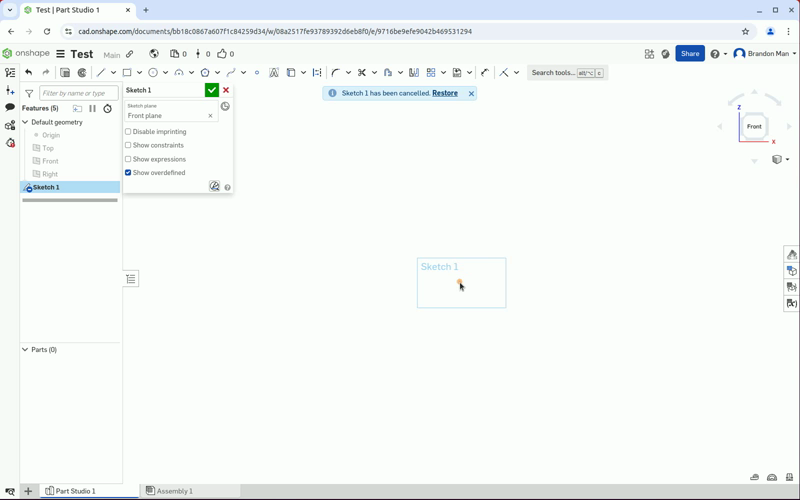
scroll(6)
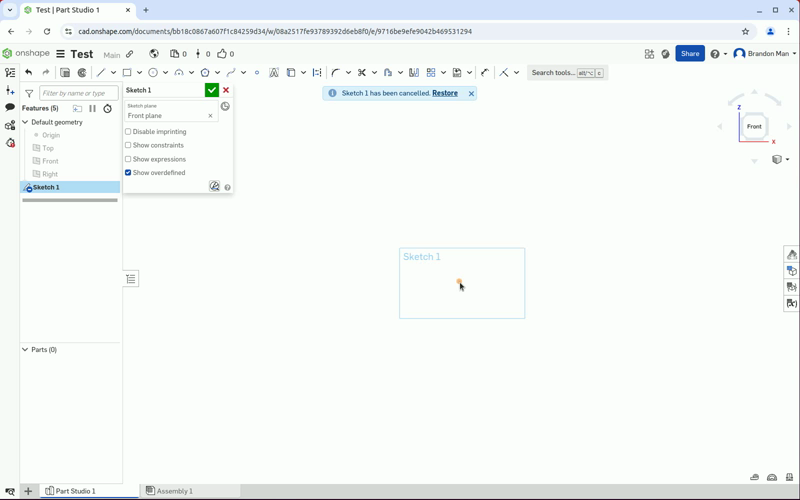
scroll(6)
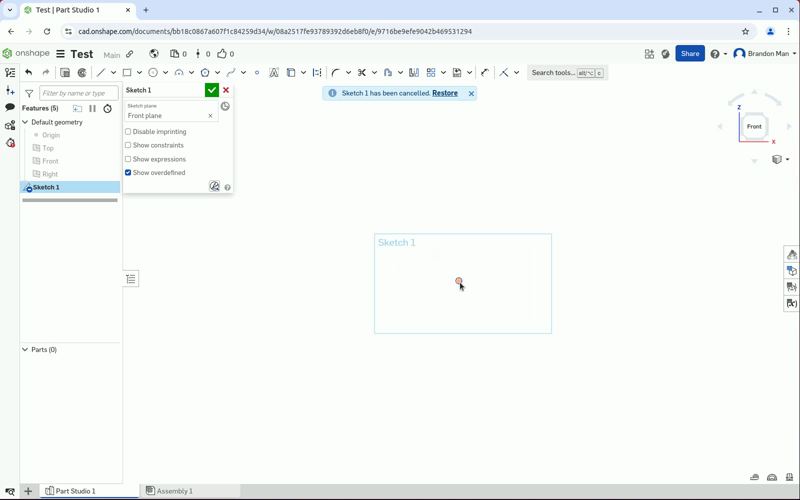
scroll(6)
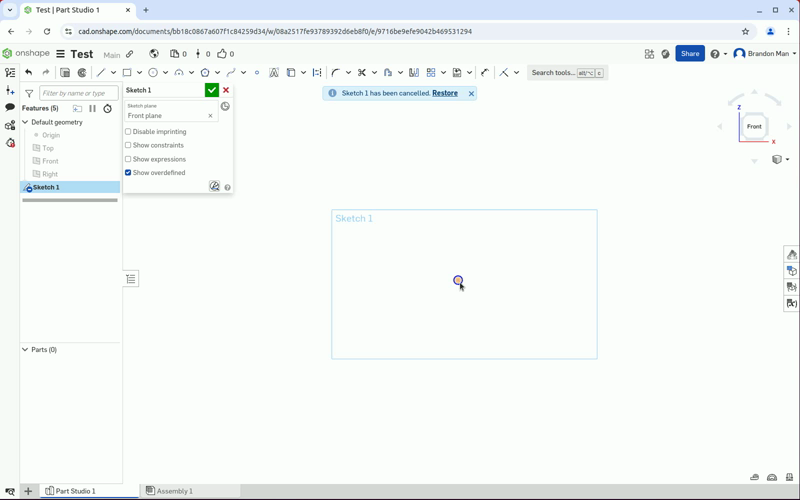
scroll(6)
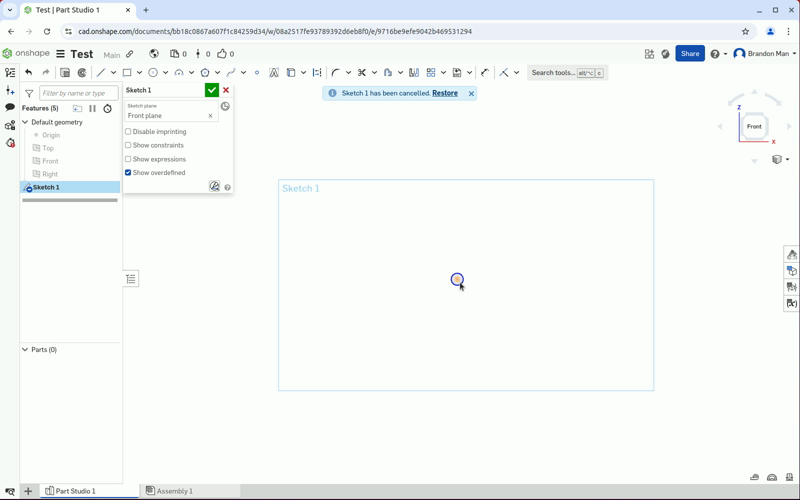
scroll(6)
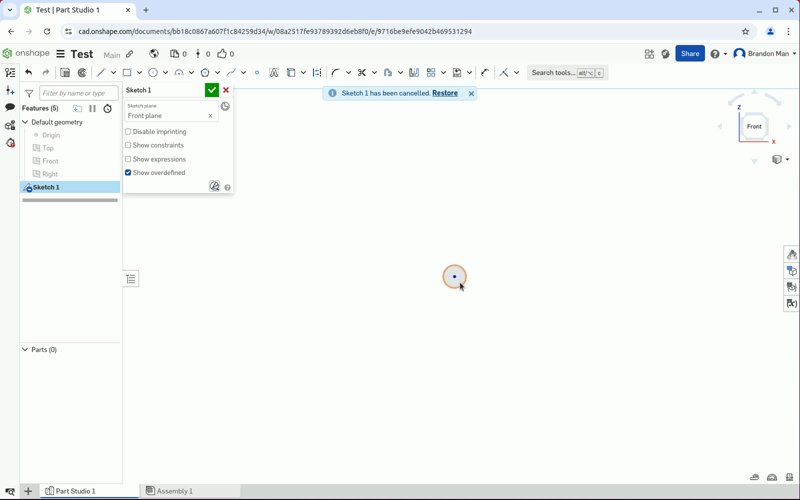
click(460, 282)
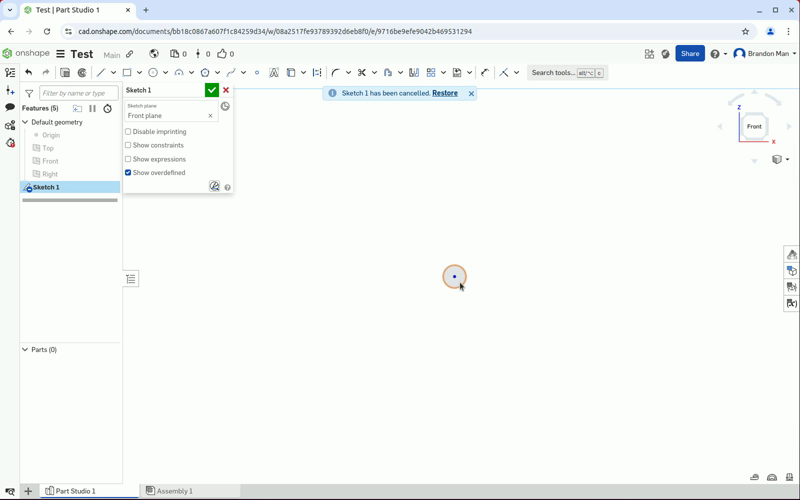
scroll(-6)
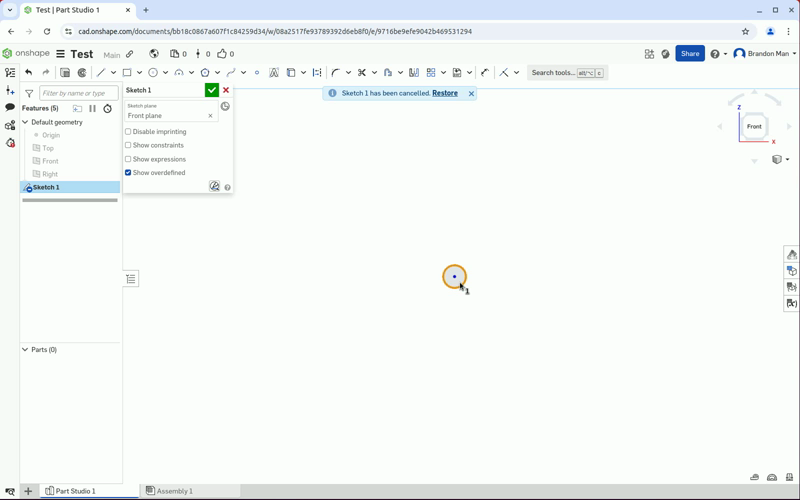
scroll(-6)
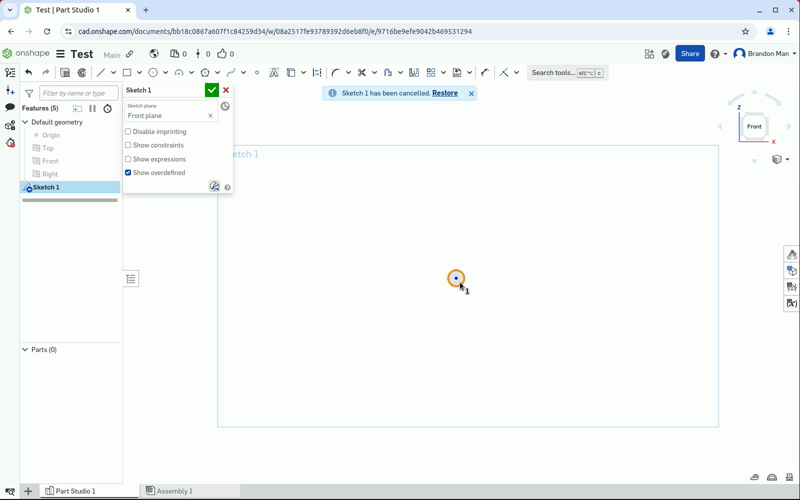
scroll(-6)
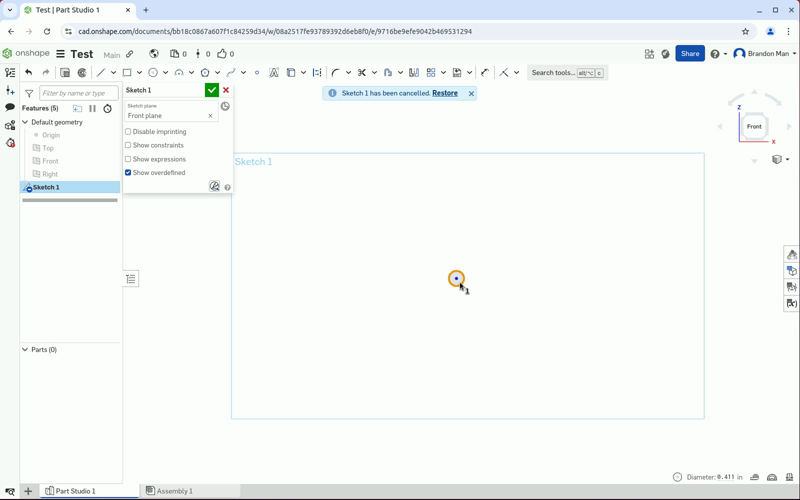
scroll(-6)
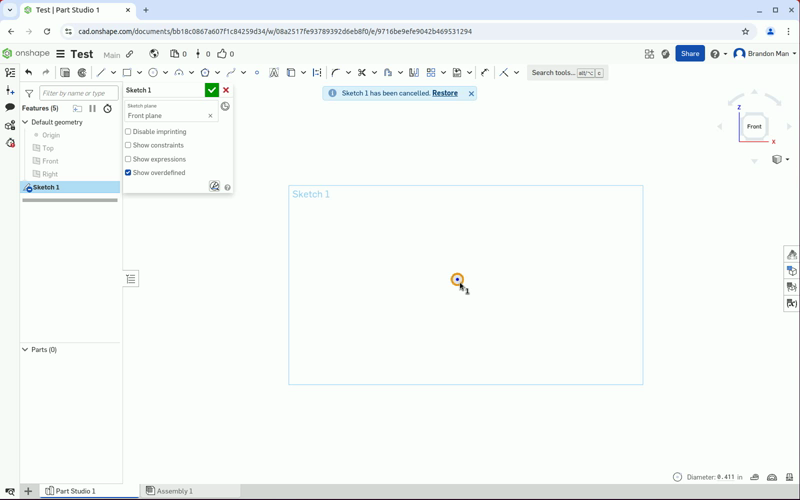
scroll(-6)
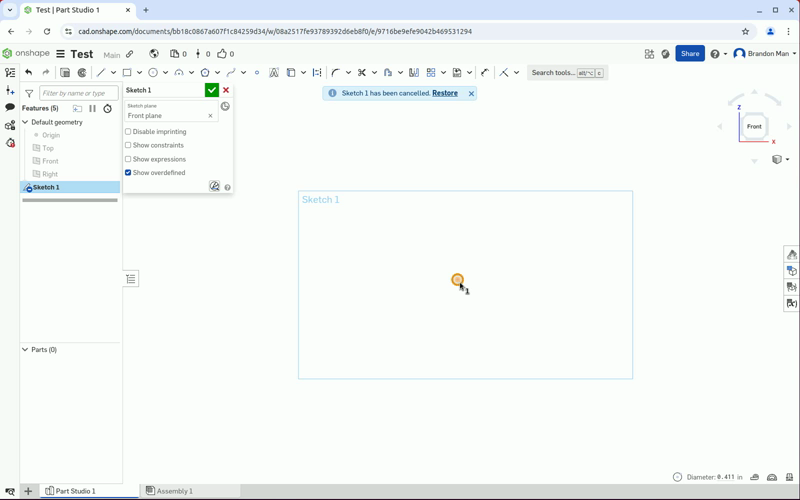
scroll(-6)
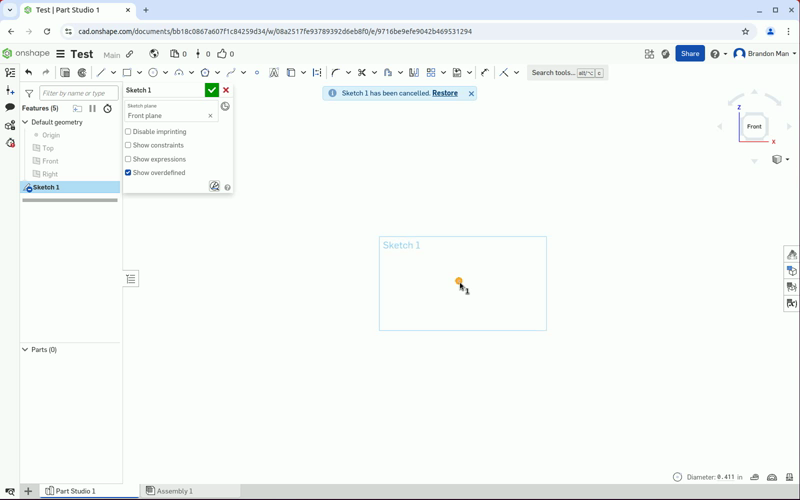
scroll(-6)
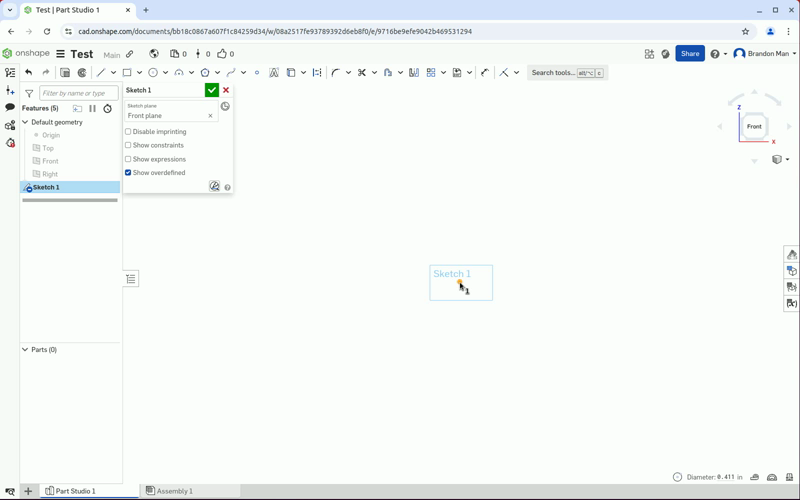
mouse_move(73, 352)
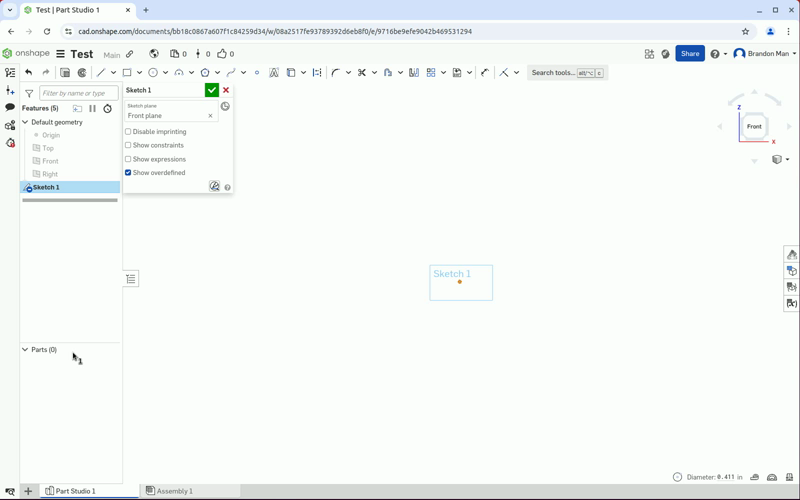
key(shift+y)
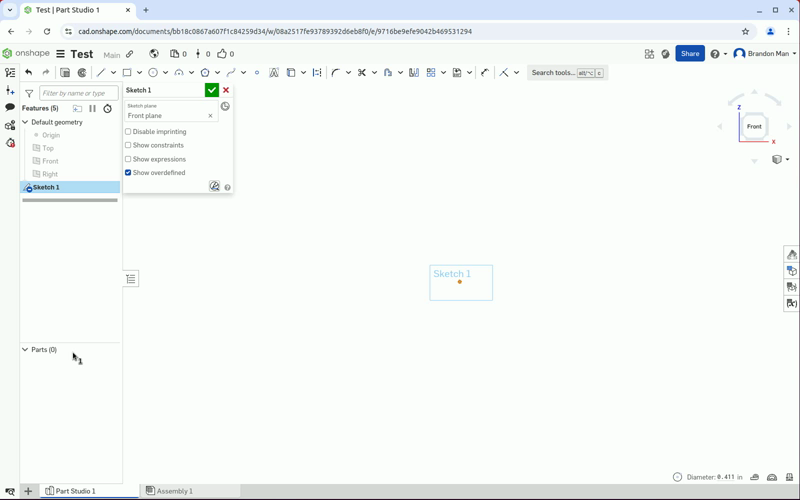
key(shift+e)
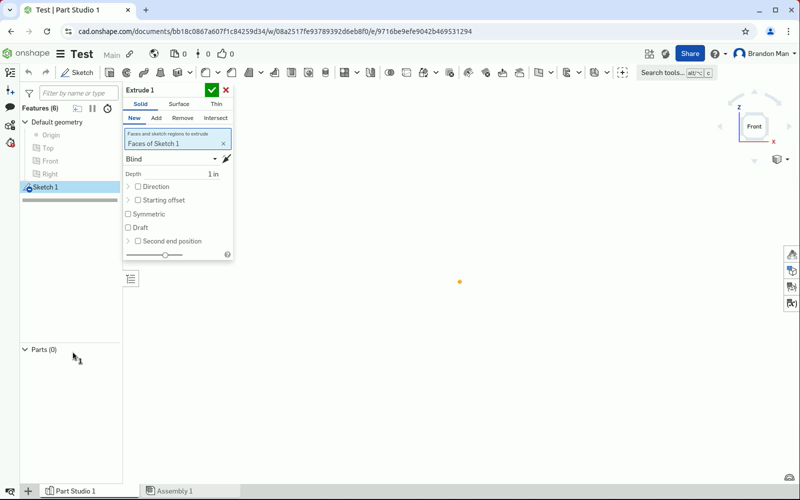
mouse_move(143, 106)
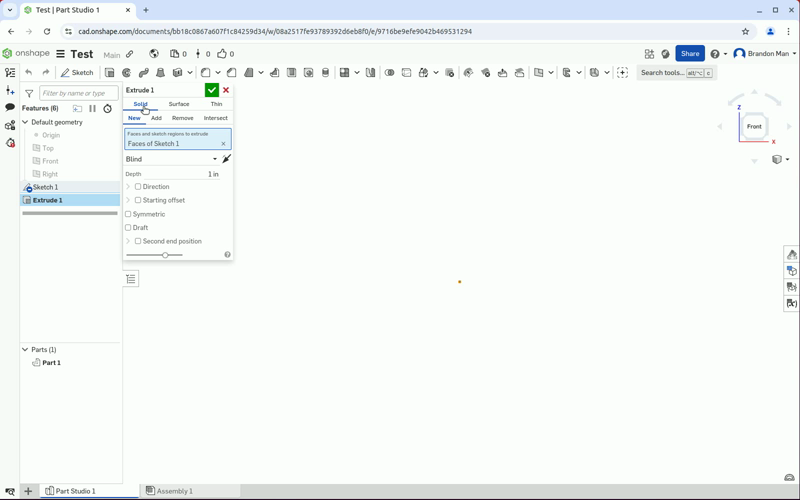
click(143, 106)
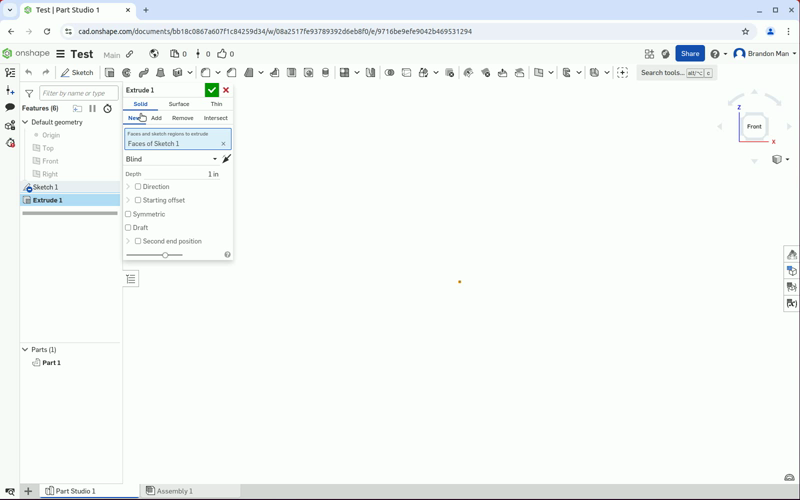
mouse_move(137, 120)
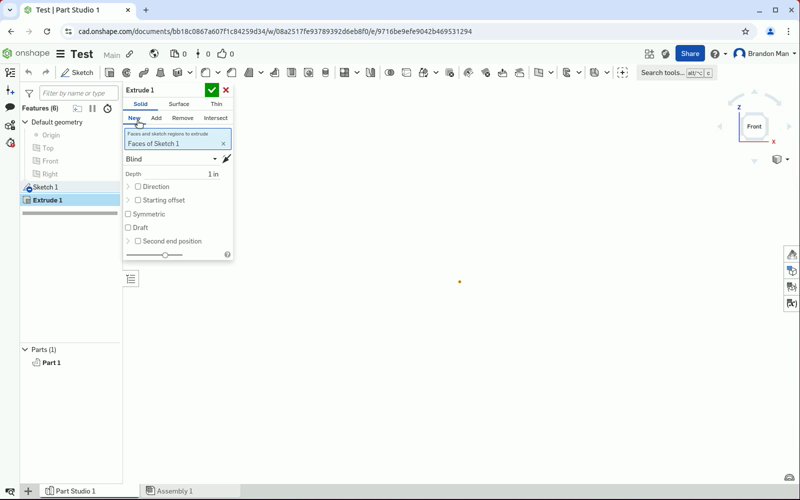
click(137, 120)
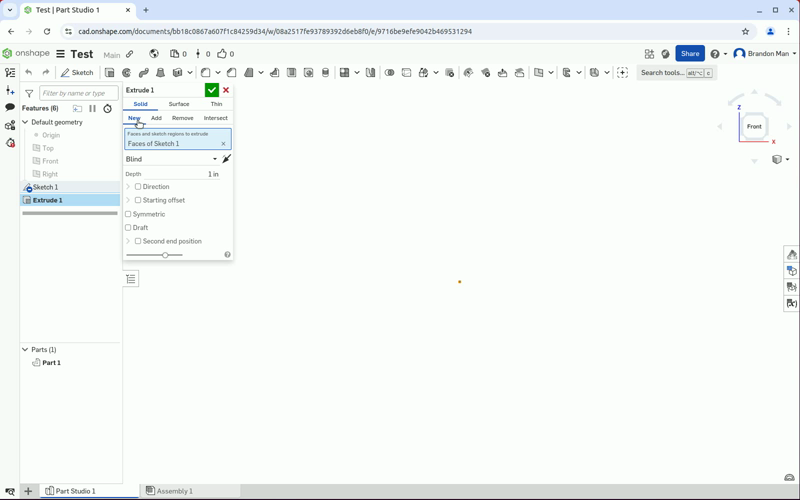
key(tab, 4)
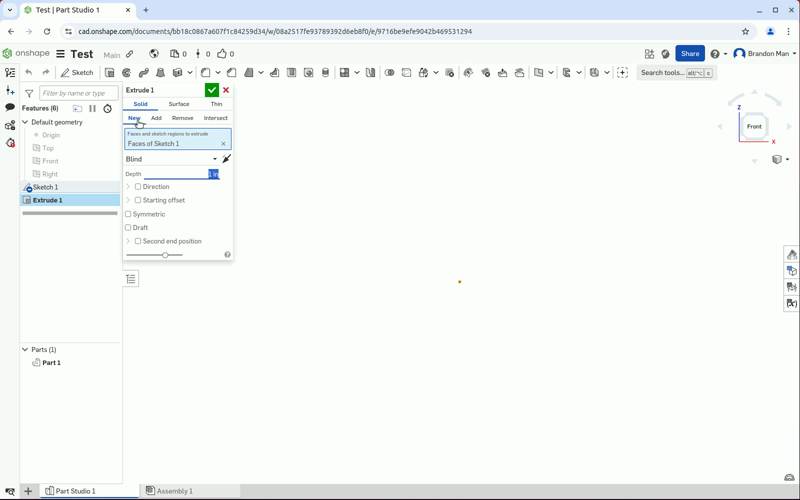
text(23.108)
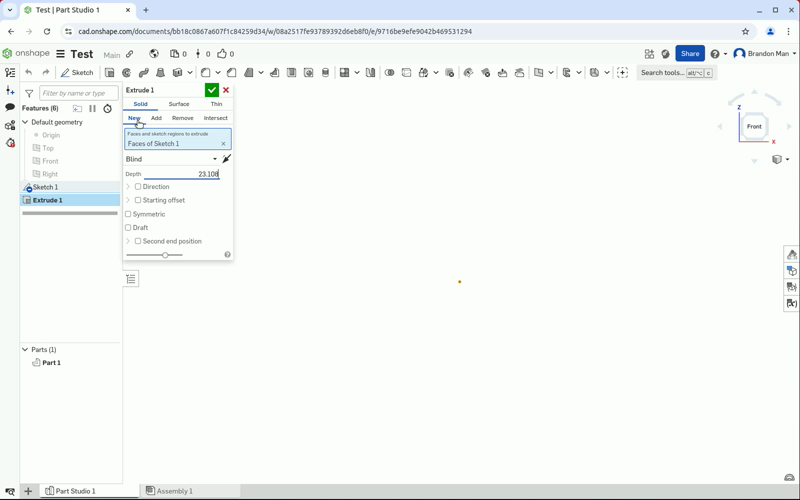
key(enter)
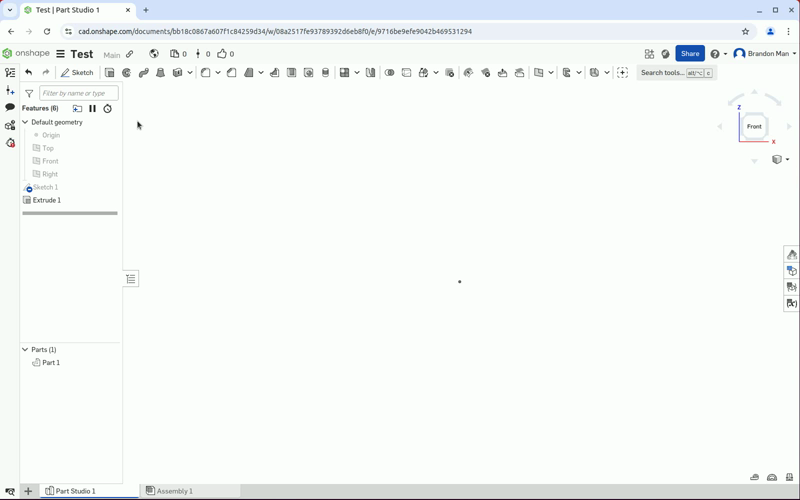
key(shift+h)
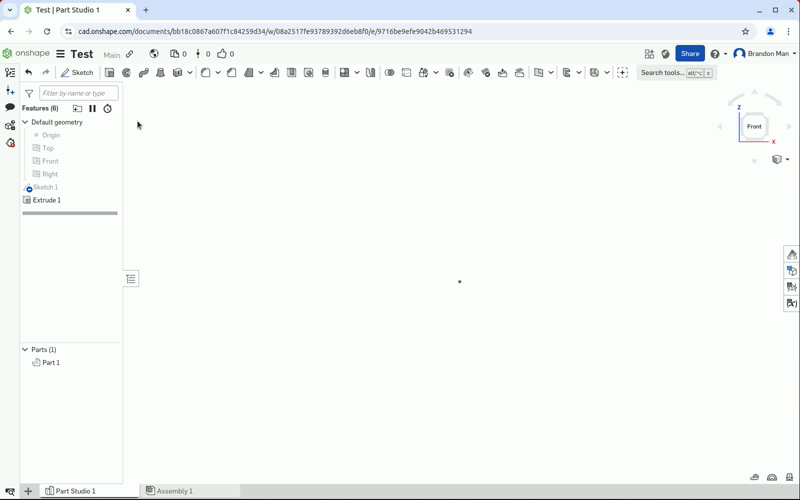
key(shift+h)
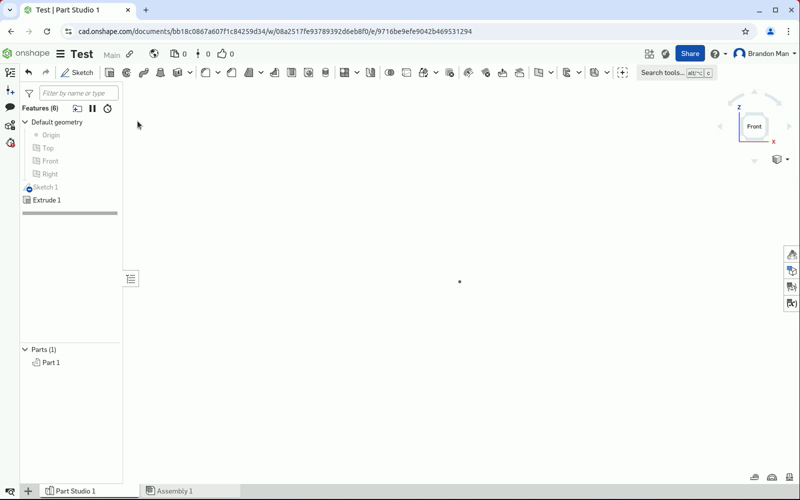
mouse_move(73, 189)
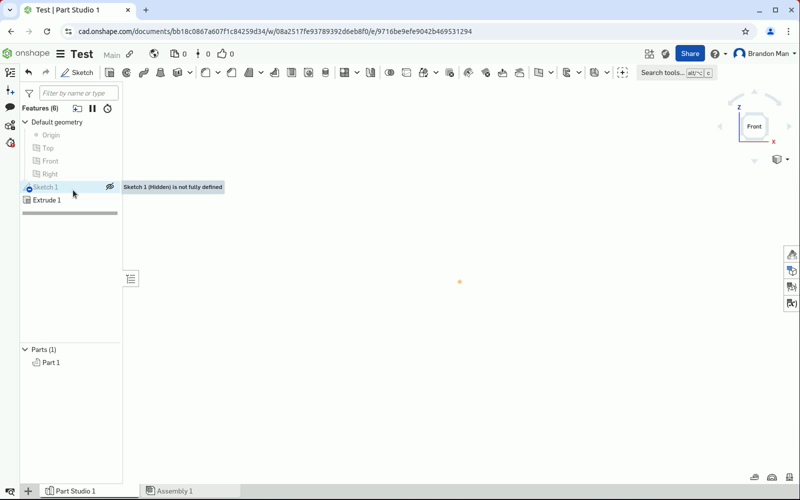
click(73, 189)
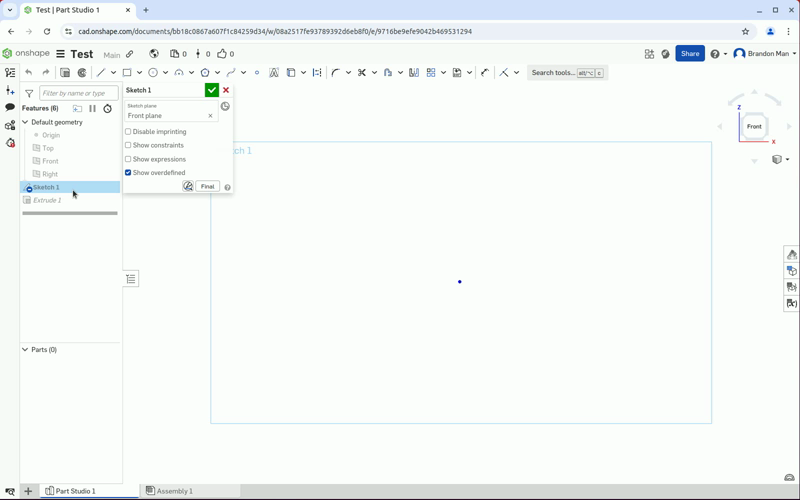
mouse_move(229, 92)
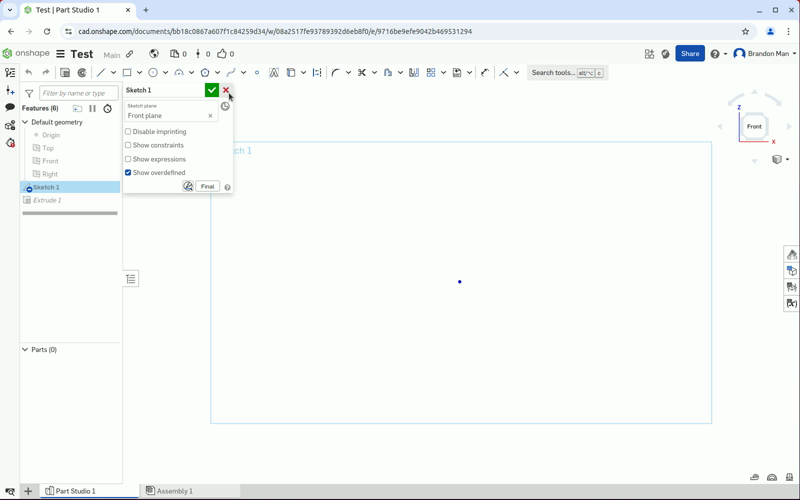
click(229, 92)
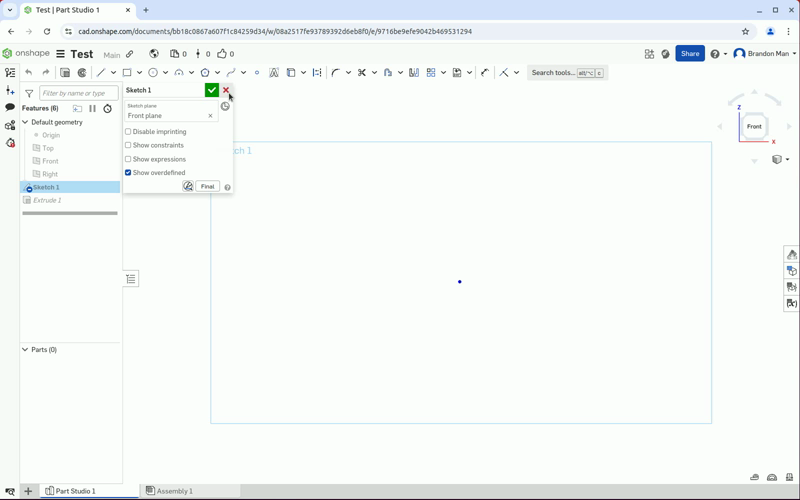
key(shift+s)
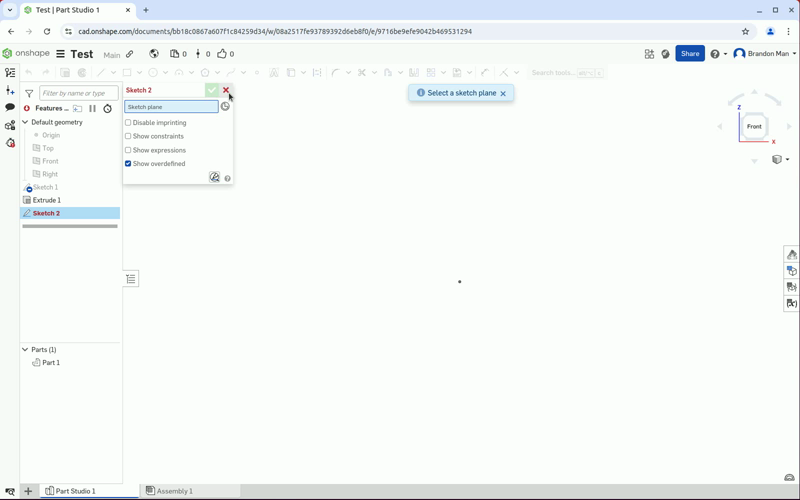
mouse_move(73, 163)
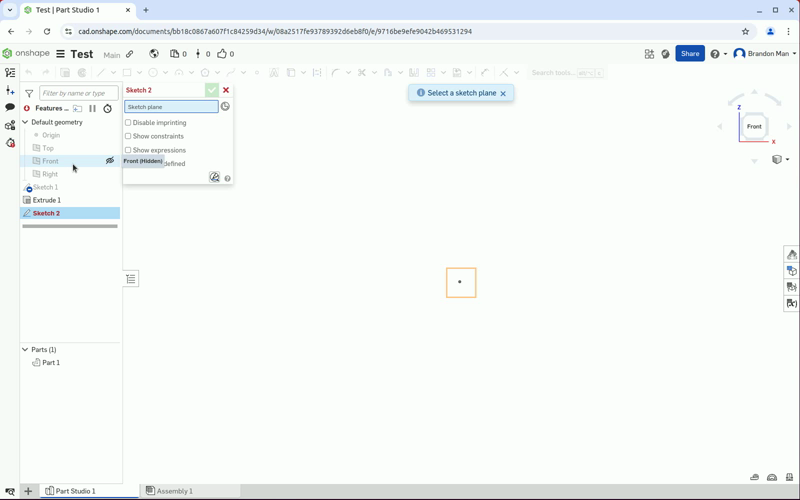
click(73, 163)
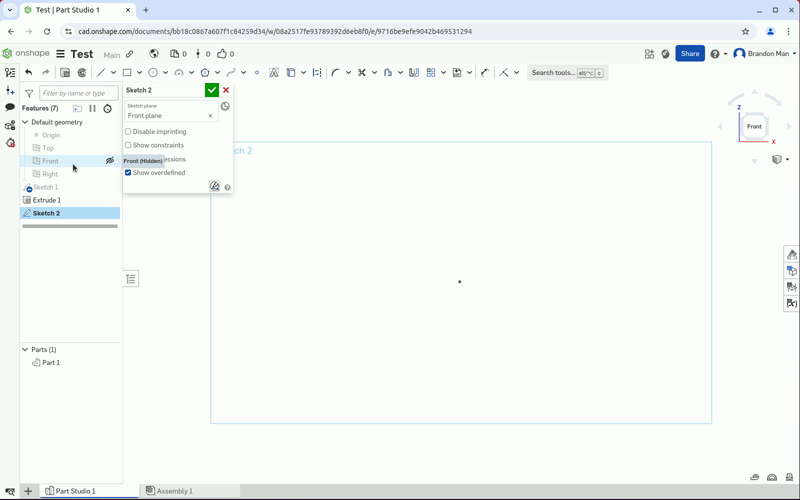
mouse_move(73, 352)
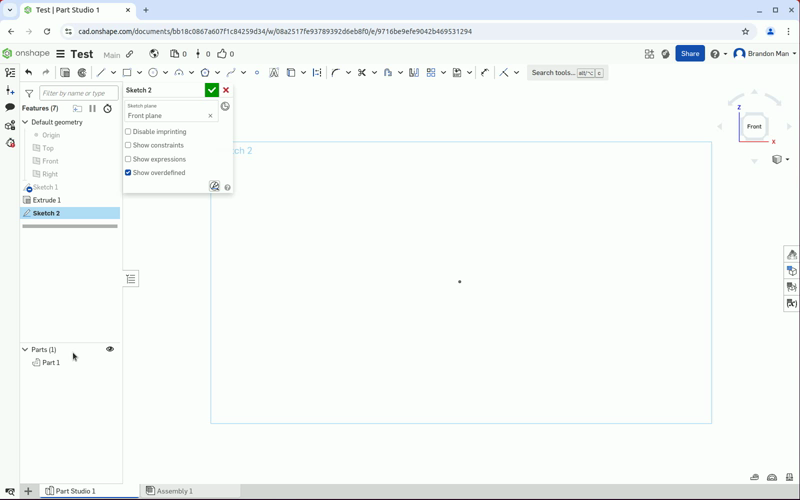
key(y)
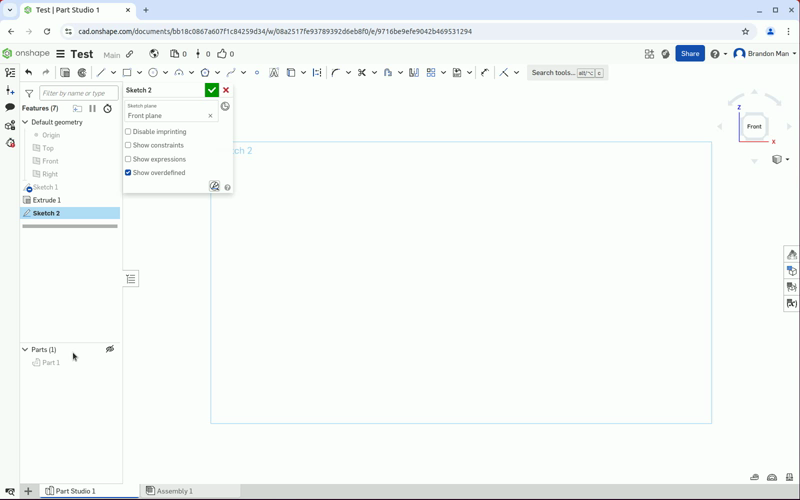
key(c)
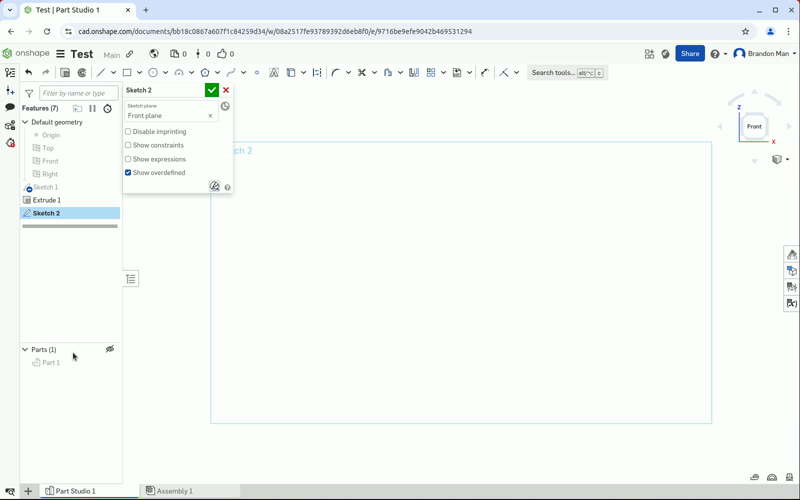
key_down(shift)
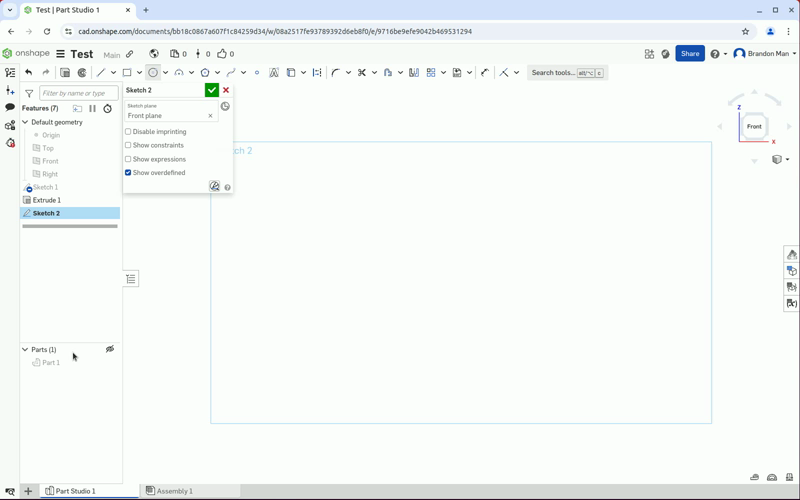
mouse_move(461, 281)
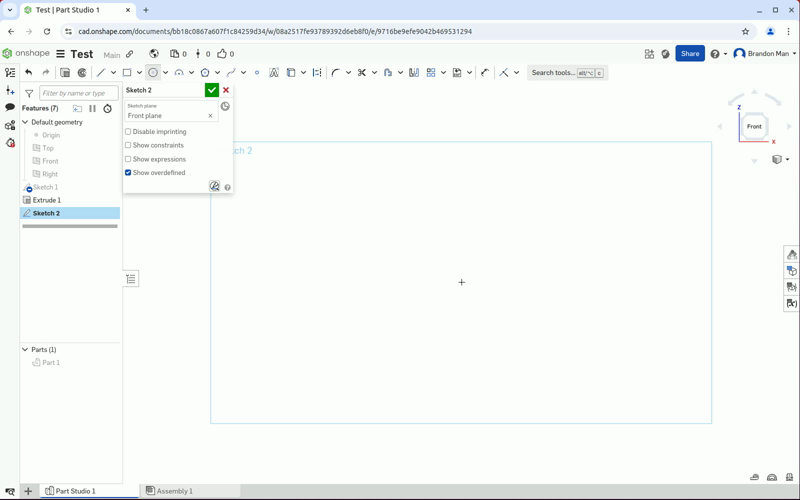
click(461, 281)
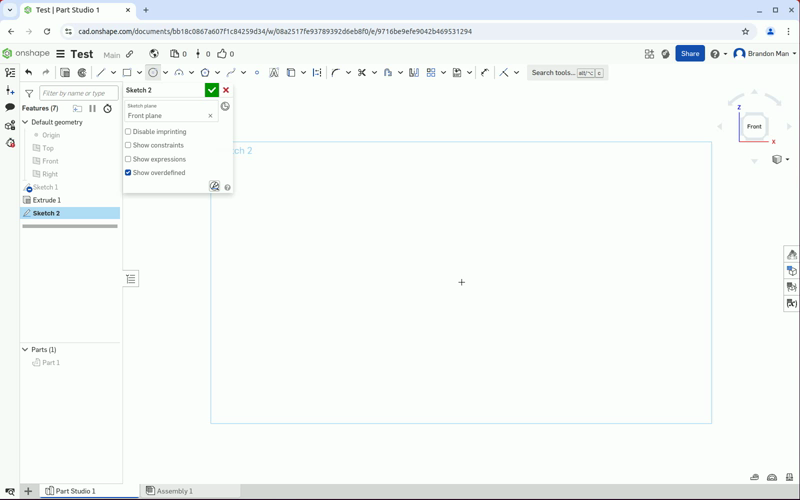
key_up(shift)
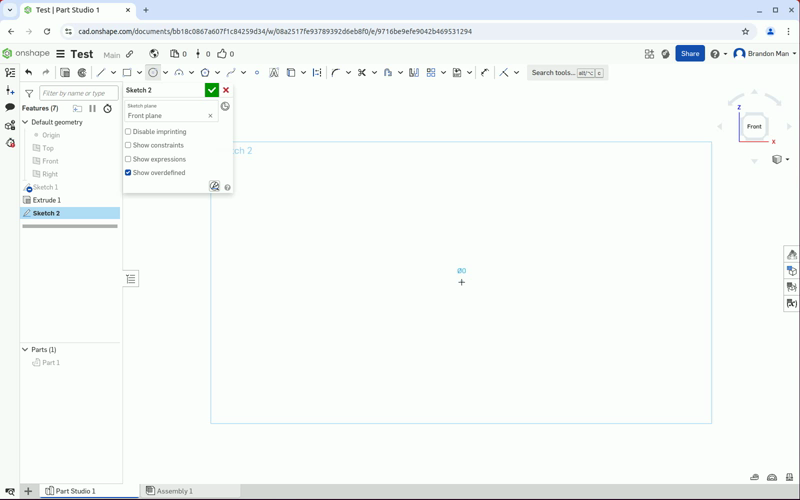
mouse_move(463, 281)
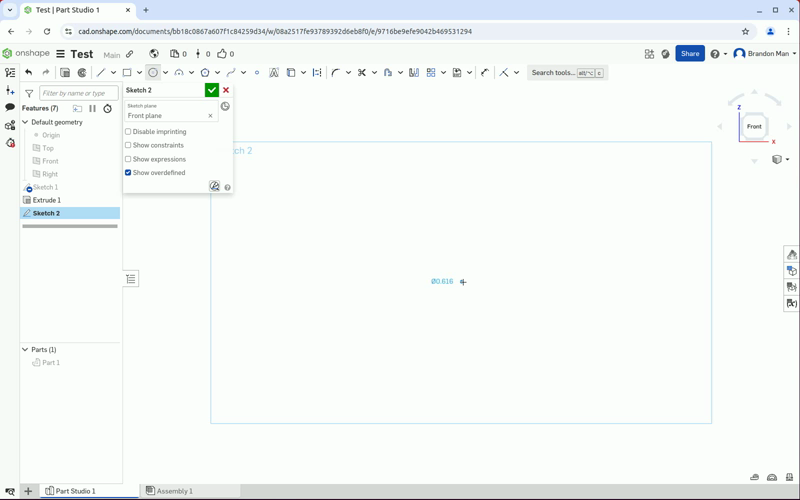
scroll(6)
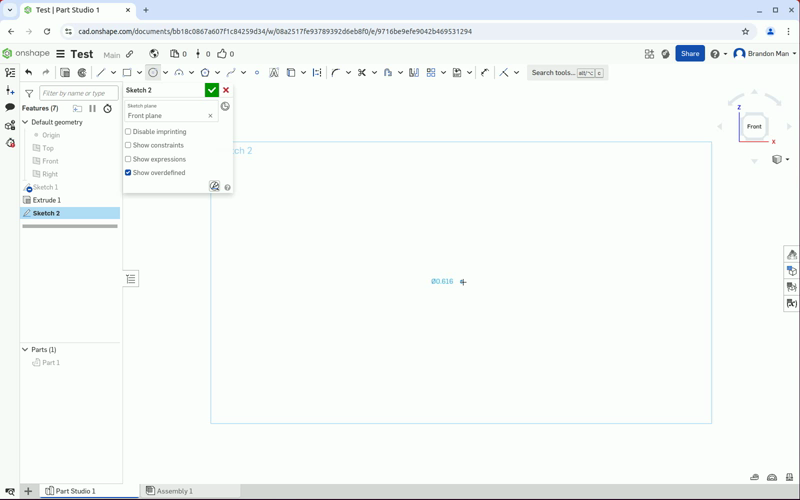
scroll(6)
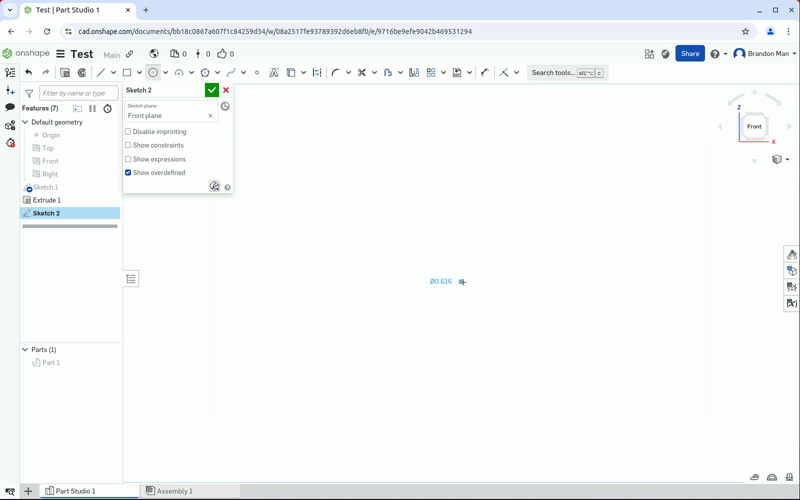
scroll(6)
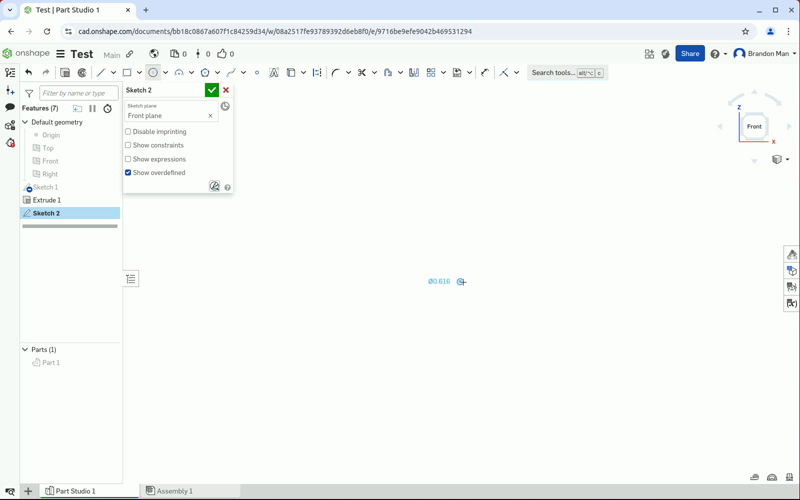
scroll(6)
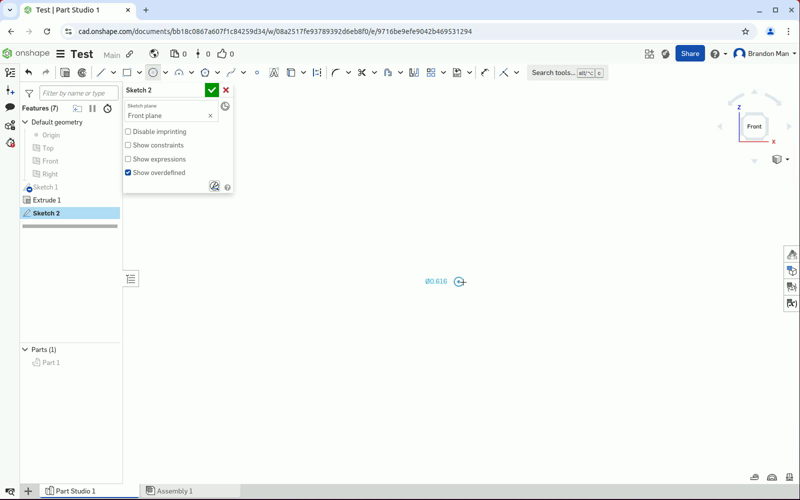
scroll(6)
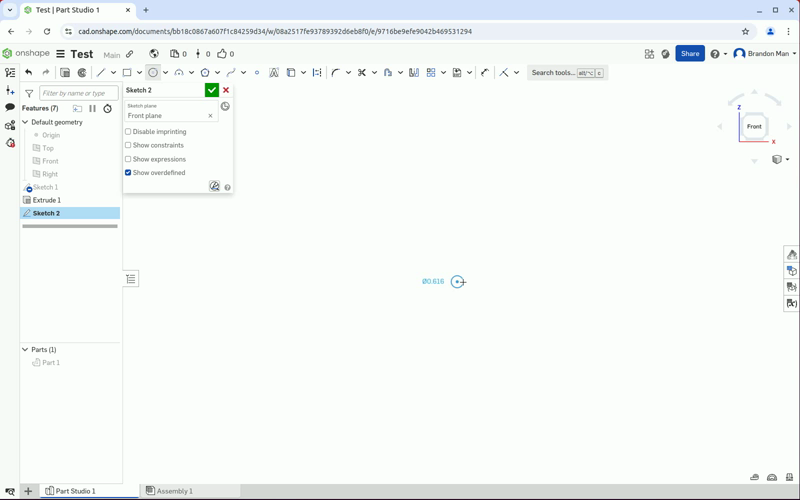
scroll(6)
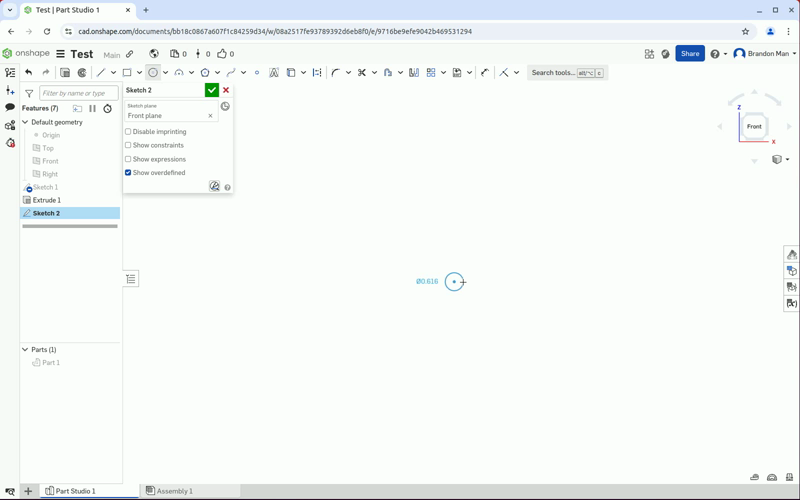
scroll(6)
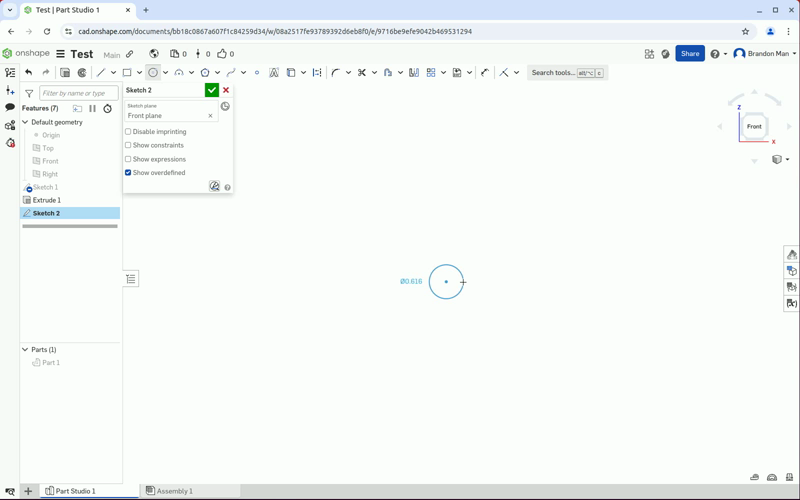
click(463, 281)
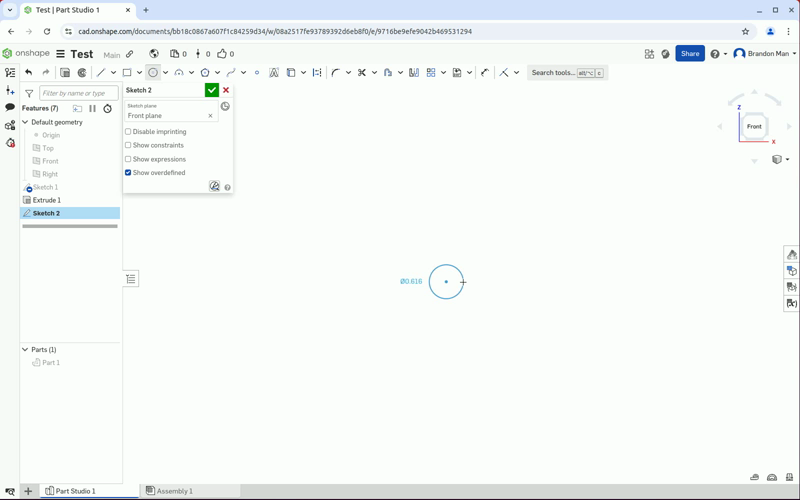
scroll(-6)
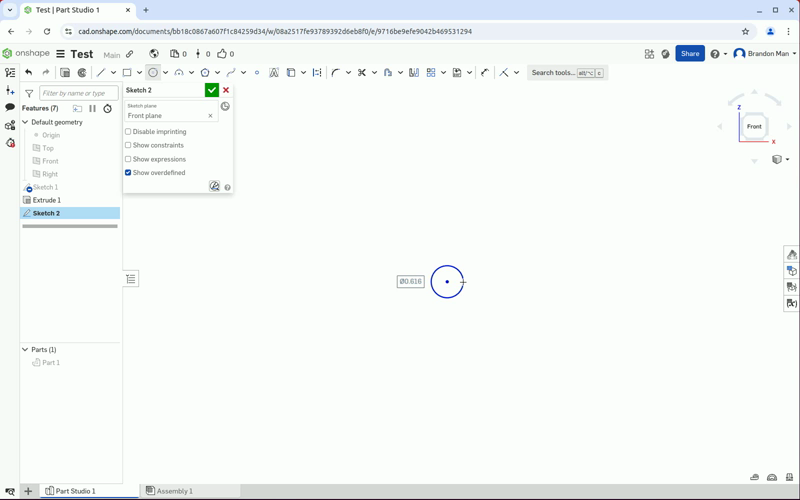
scroll(-6)
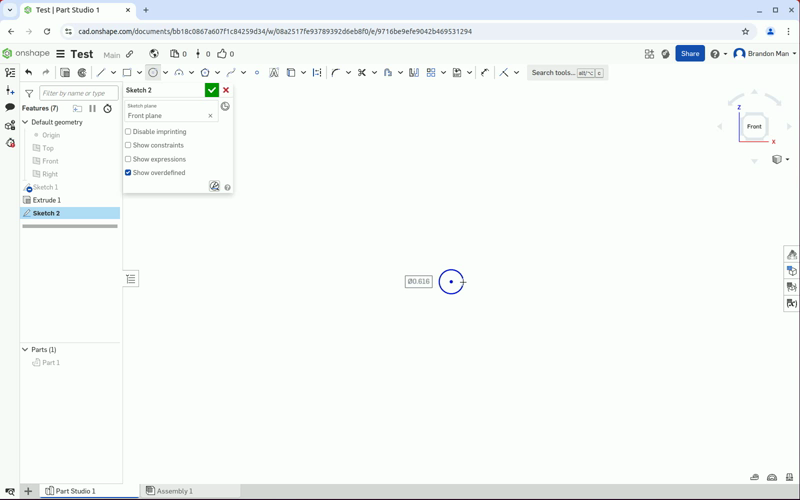
scroll(-6)
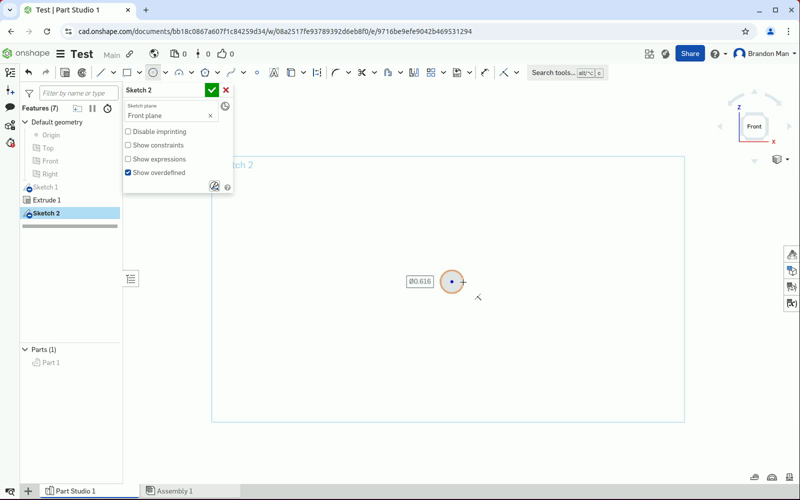
scroll(-6)
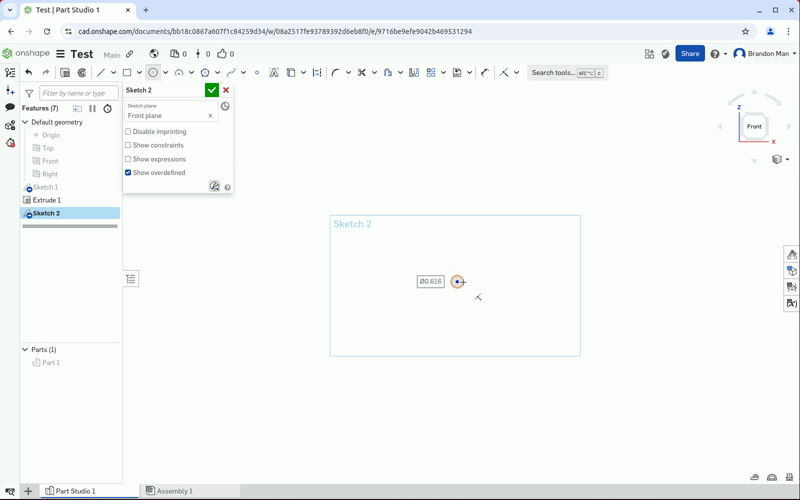
scroll(-6)
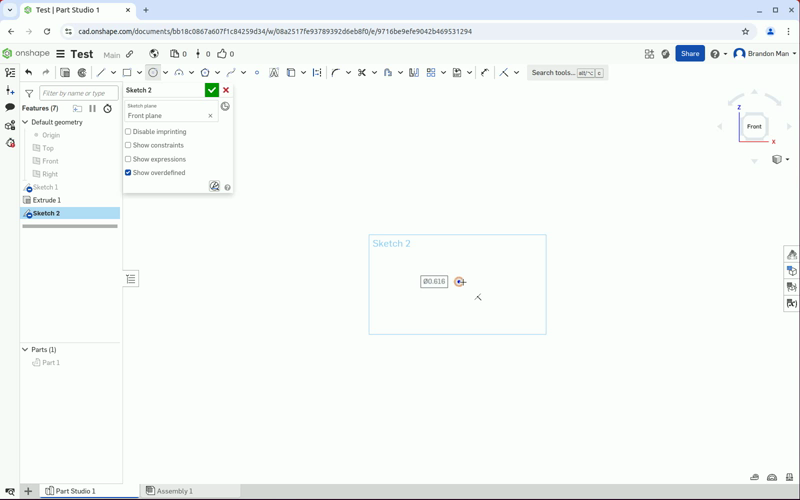
scroll(-6)
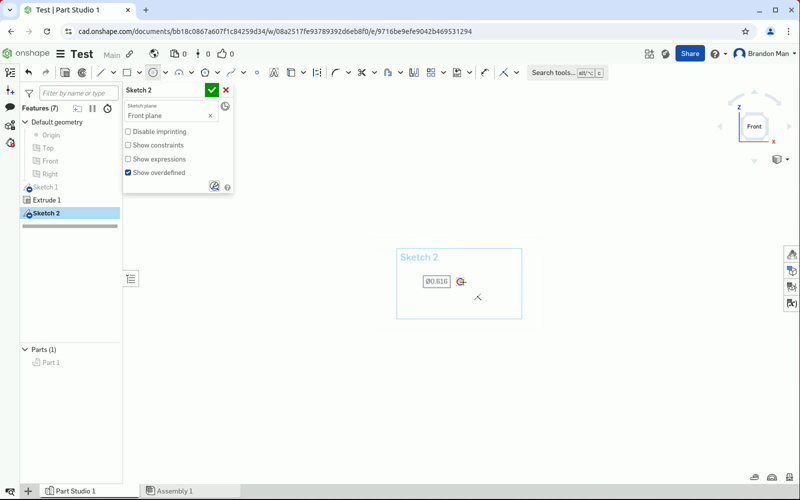
scroll(-6)
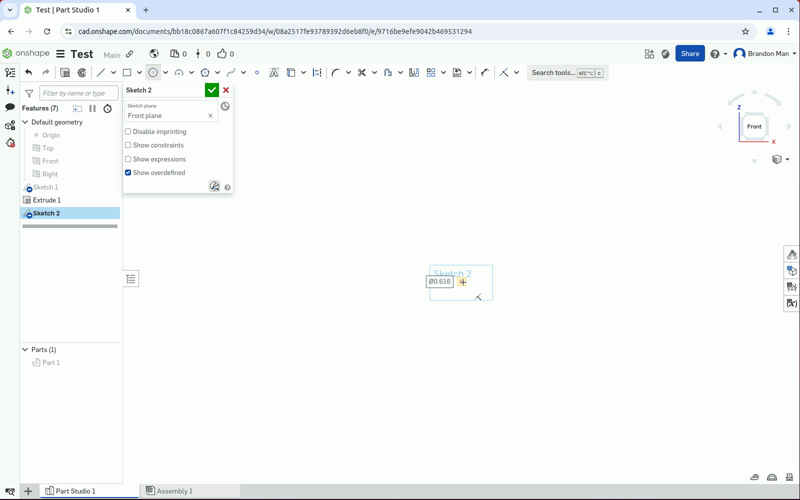
key(esc)
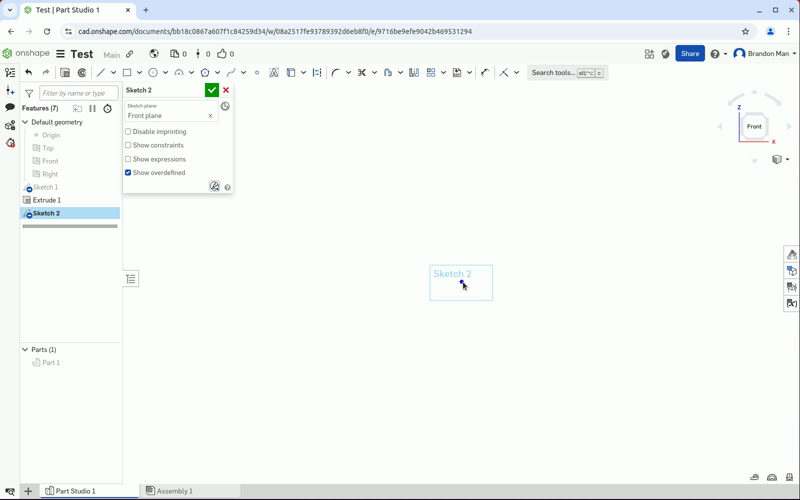
mouse_move(462, 282)
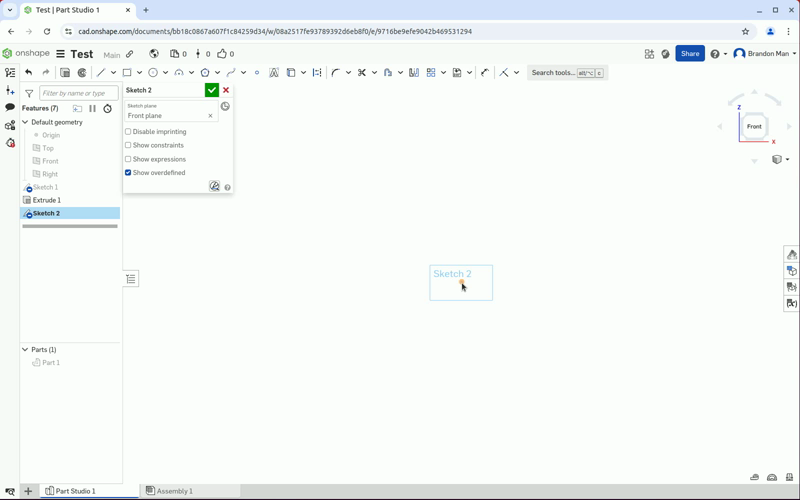
scroll(6)
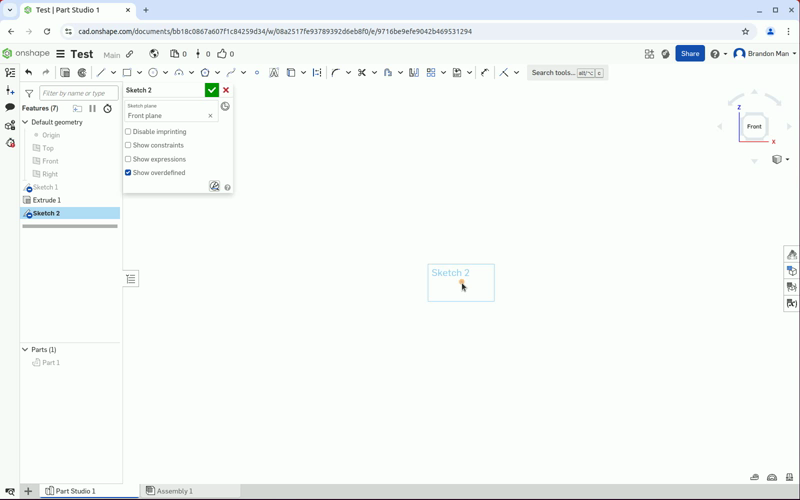
scroll(6)
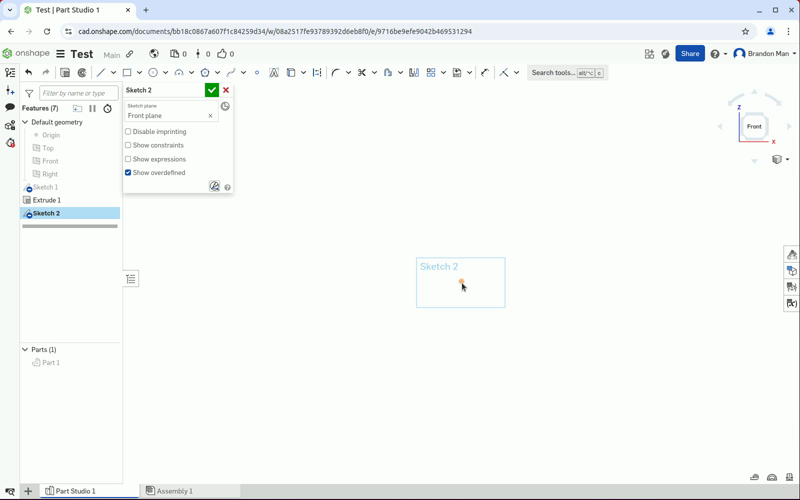
scroll(6)
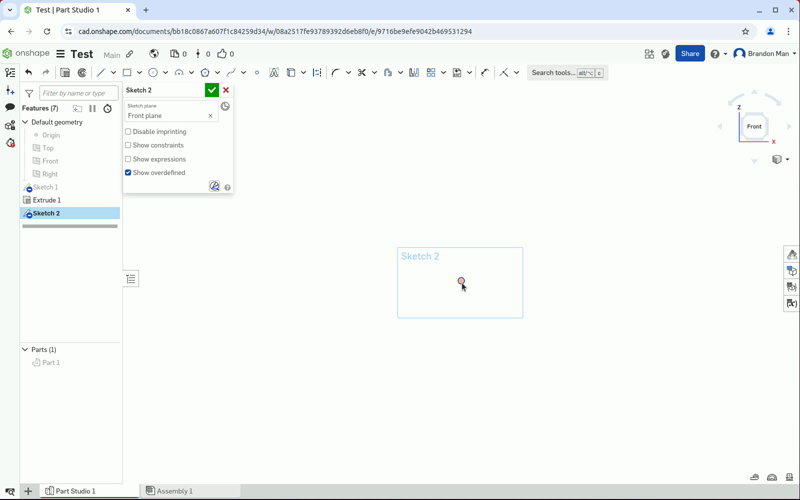
scroll(6)
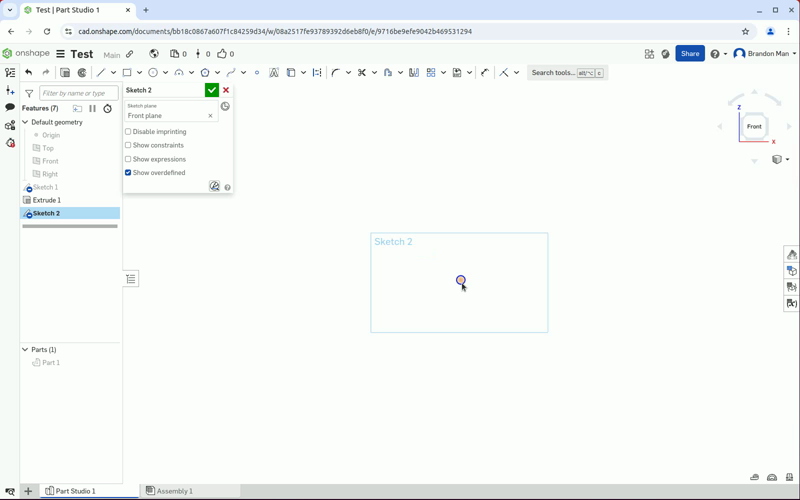
scroll(6)
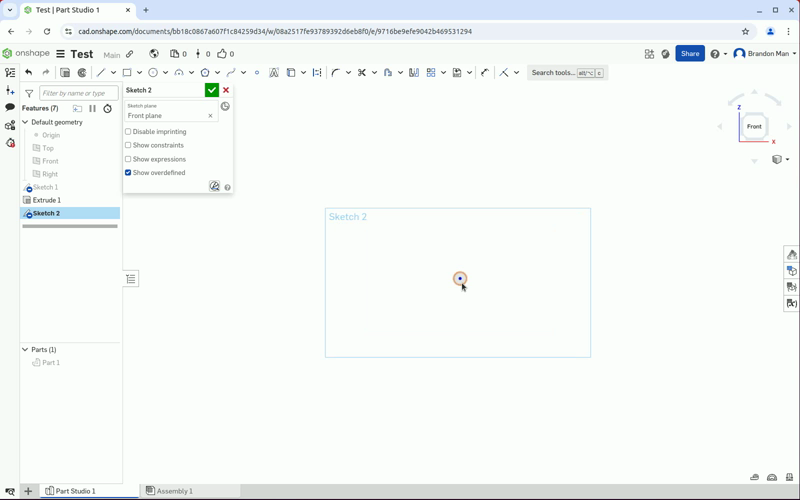
scroll(6)
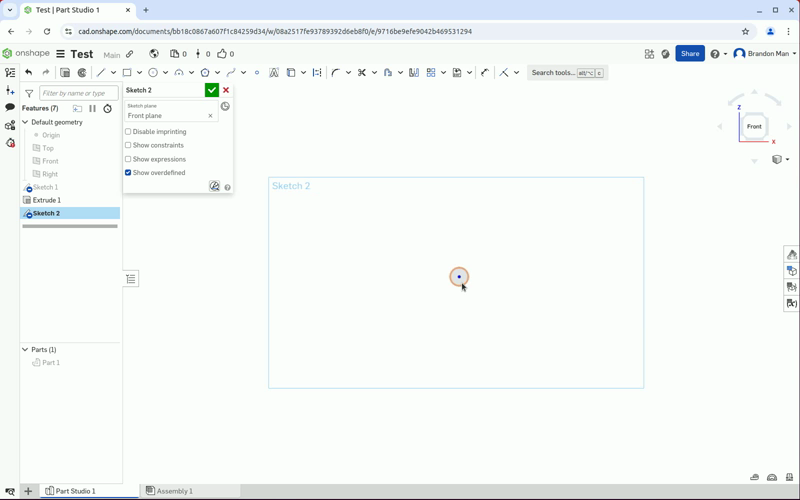
scroll(6)
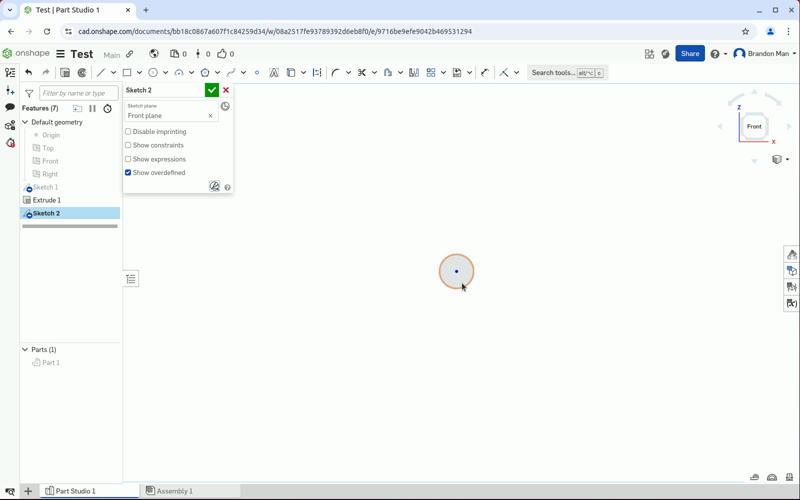
click(462, 282)
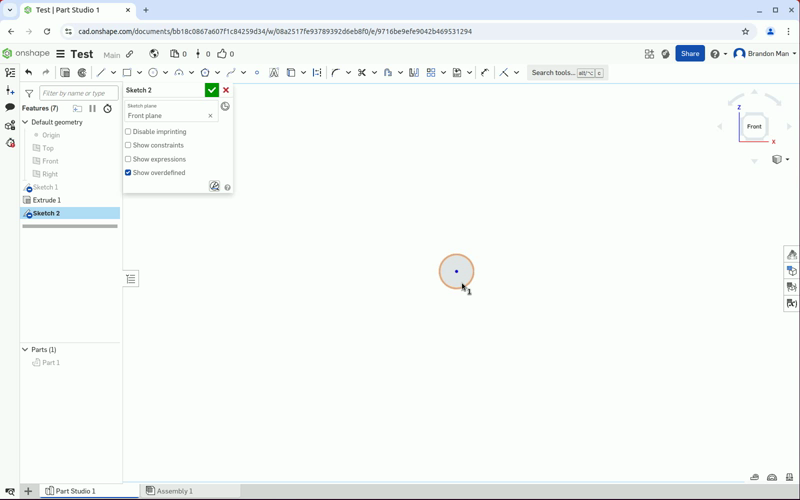
scroll(-6)
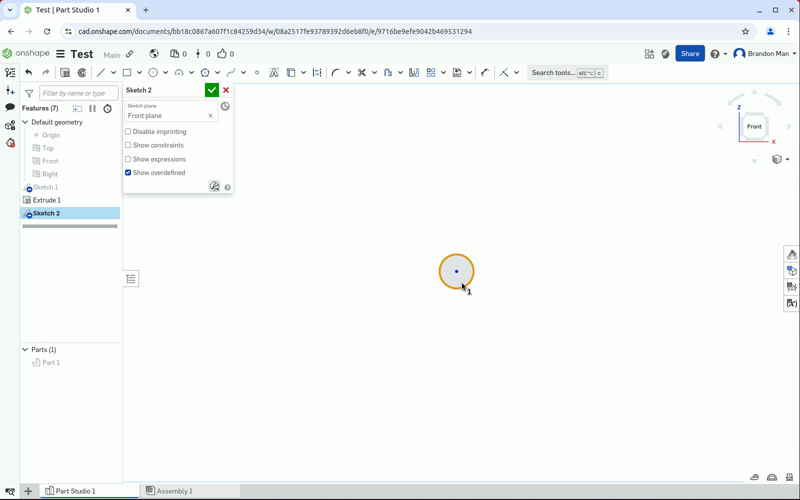
scroll(-6)
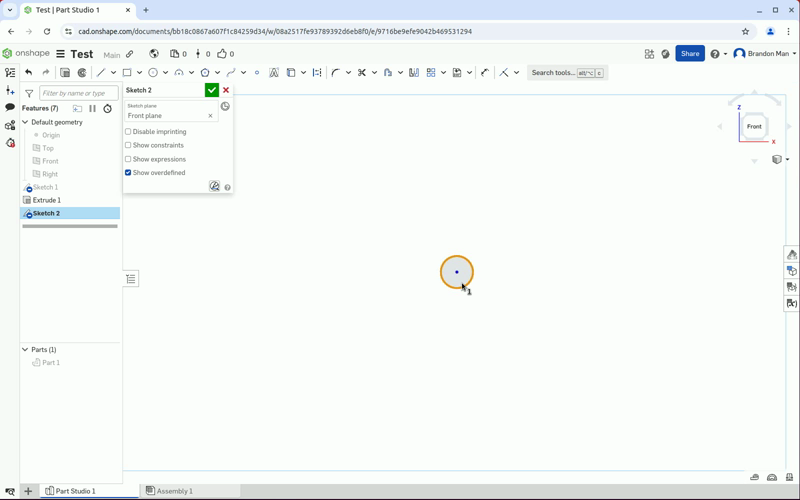
scroll(-6)
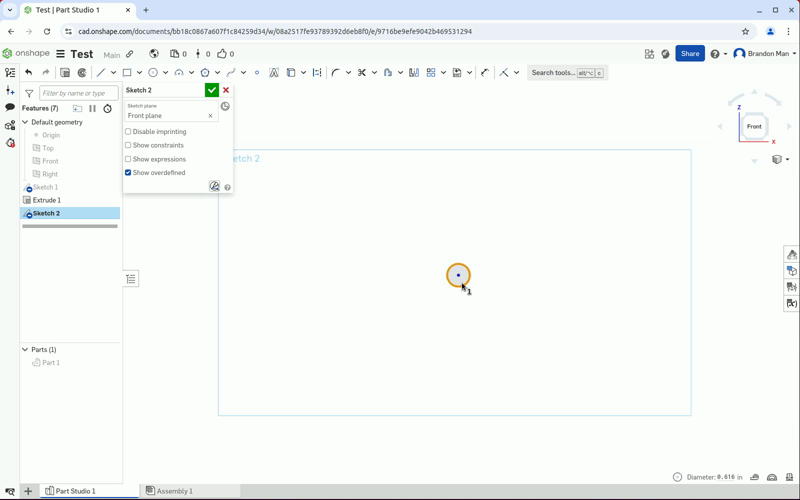
scroll(-6)
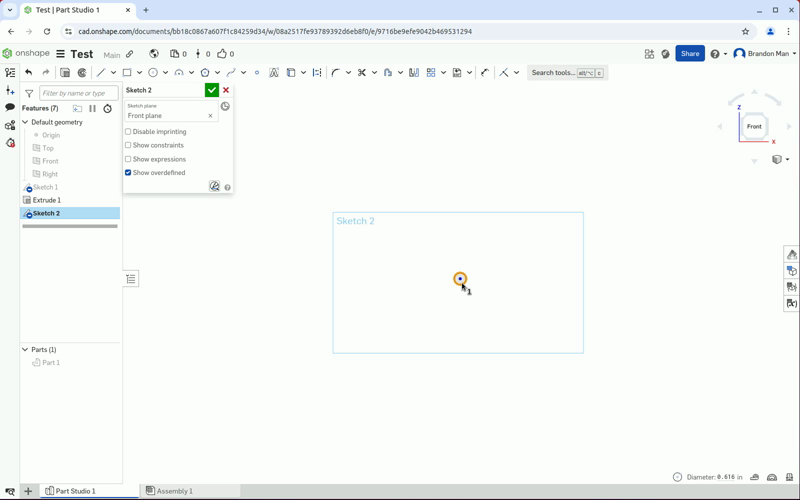
scroll(-6)
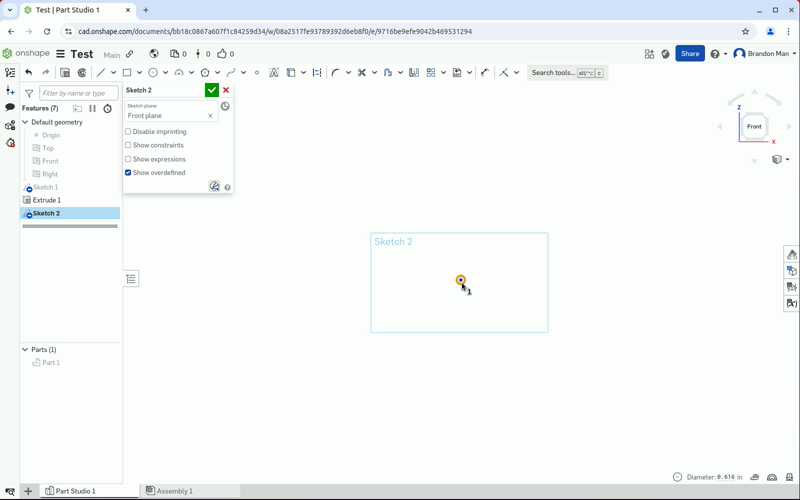
scroll(-6)
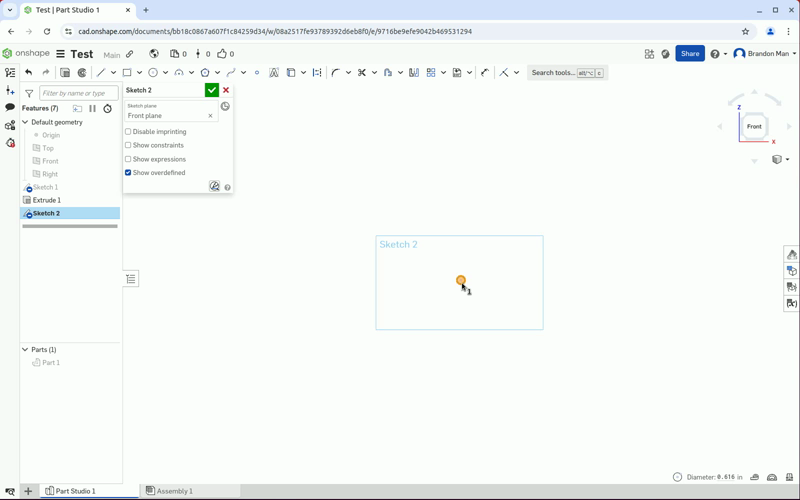
scroll(-6)
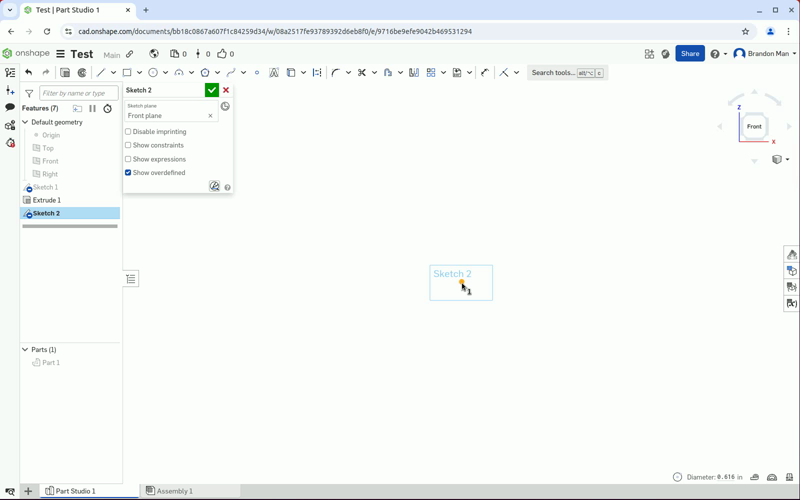
mouse_move(73, 352)
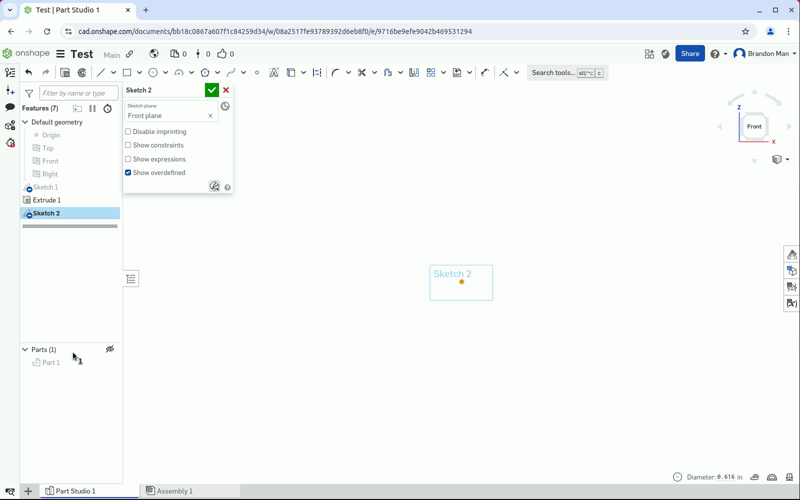
key(shift+y)
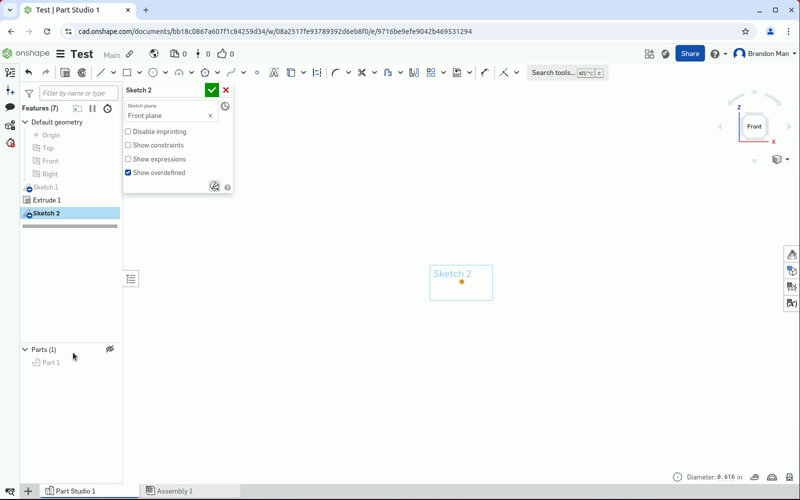
key(shift+e)
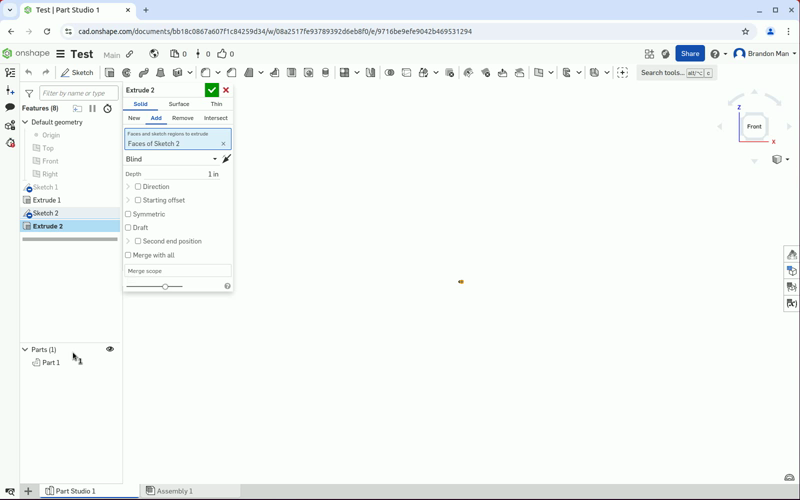
mouse_move(143, 106)
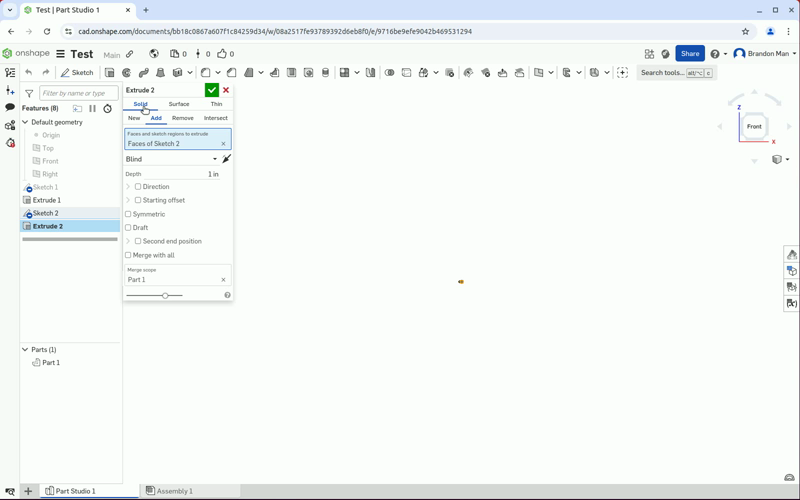
click(143, 106)
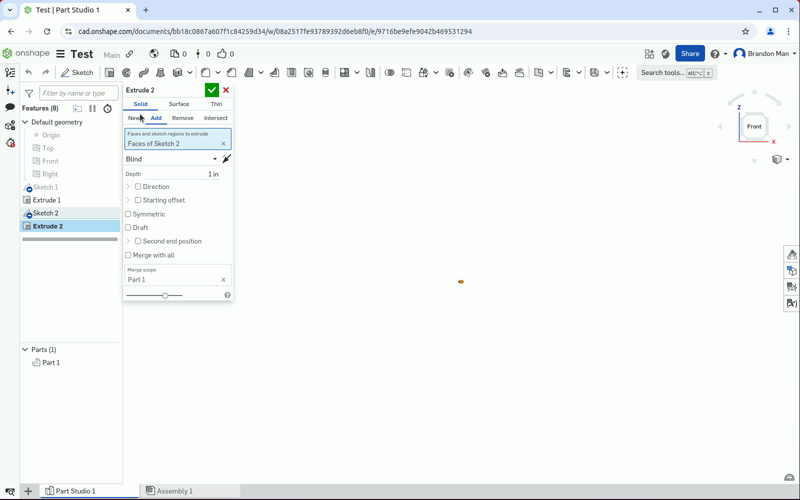
mouse_move(137, 120)
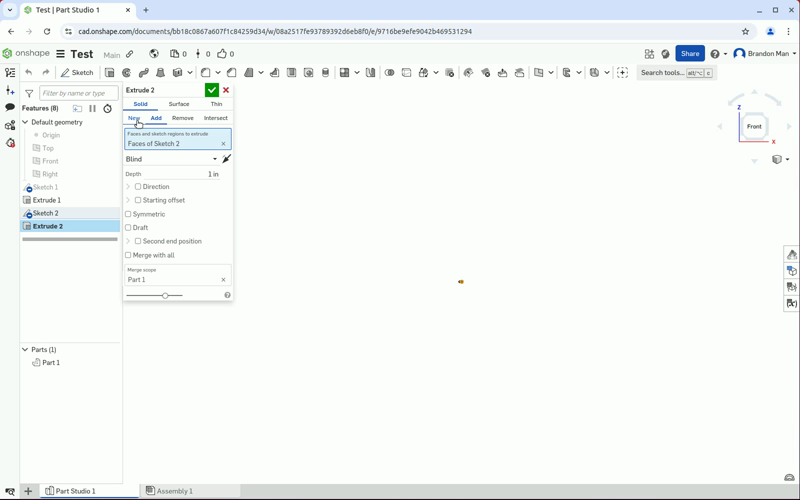
click(137, 120)
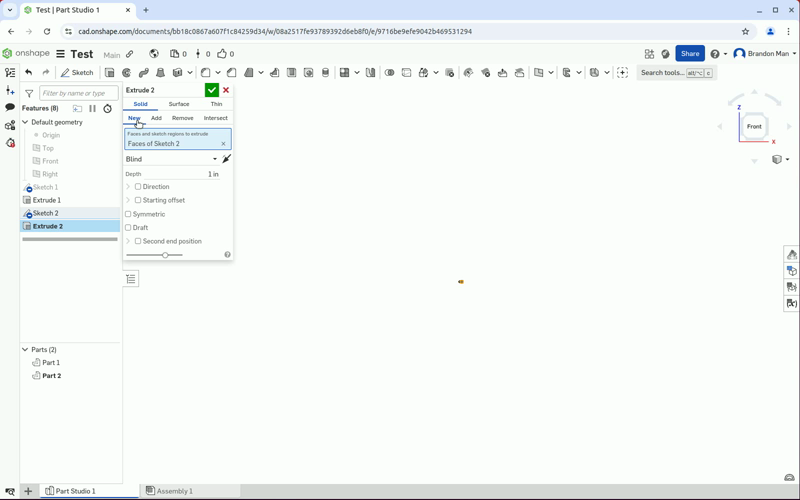
key(tab, 4)
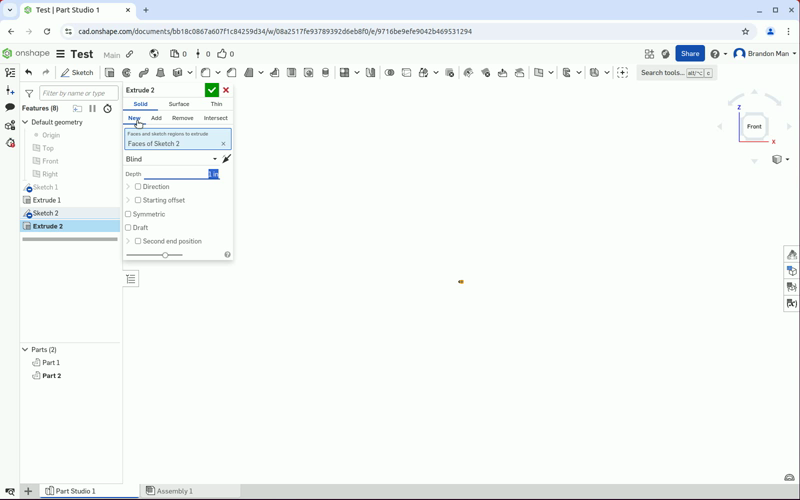
text(23.108)
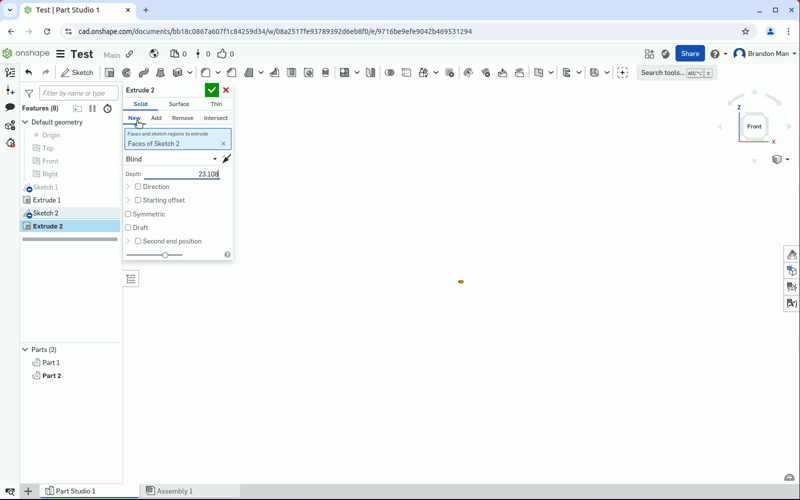
key(enter)
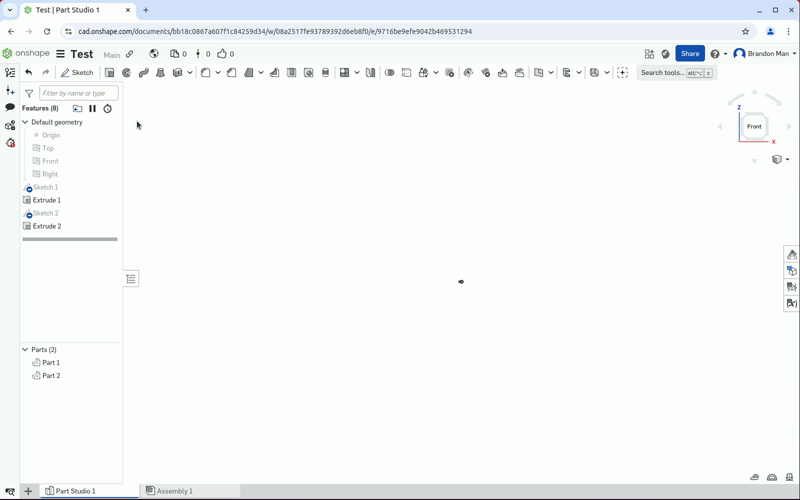
key(shift+h)
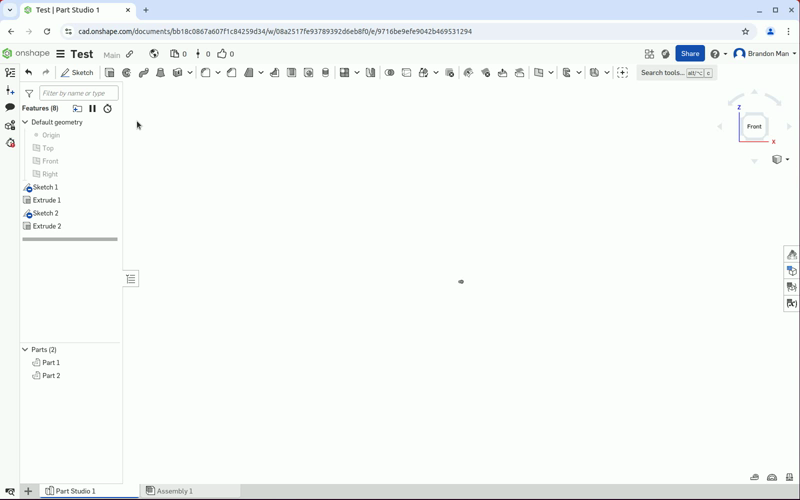
key(shift+h)
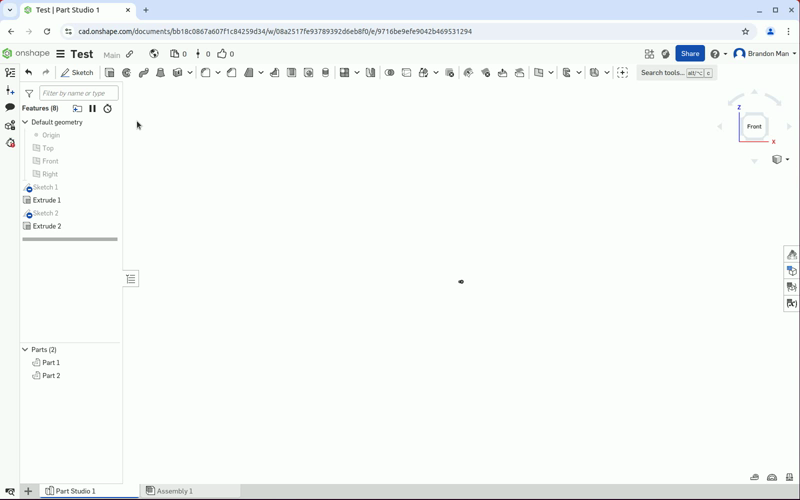
mouse_move(73, 189)
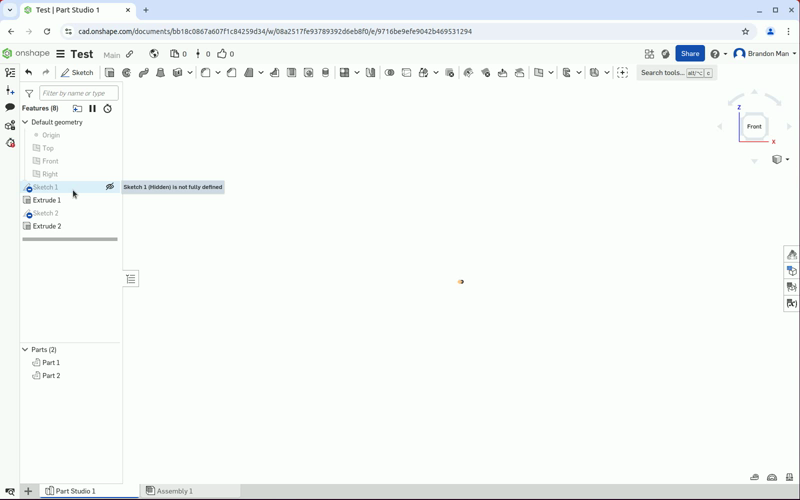
click(73, 189)
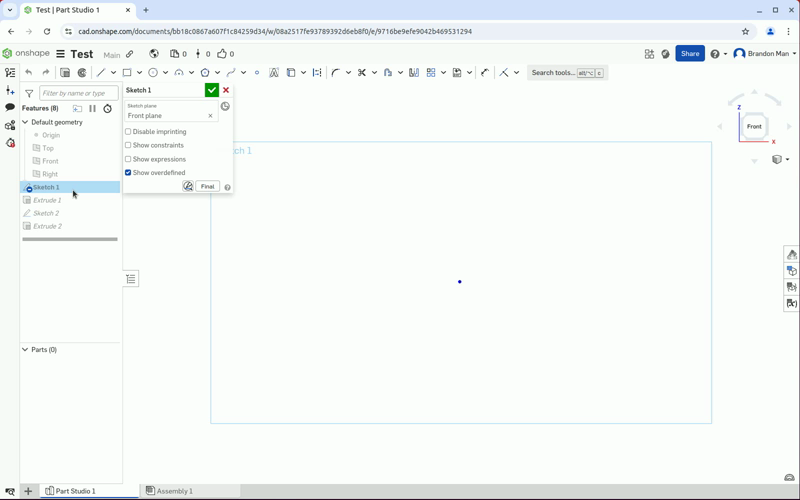
mouse_move(229, 92)
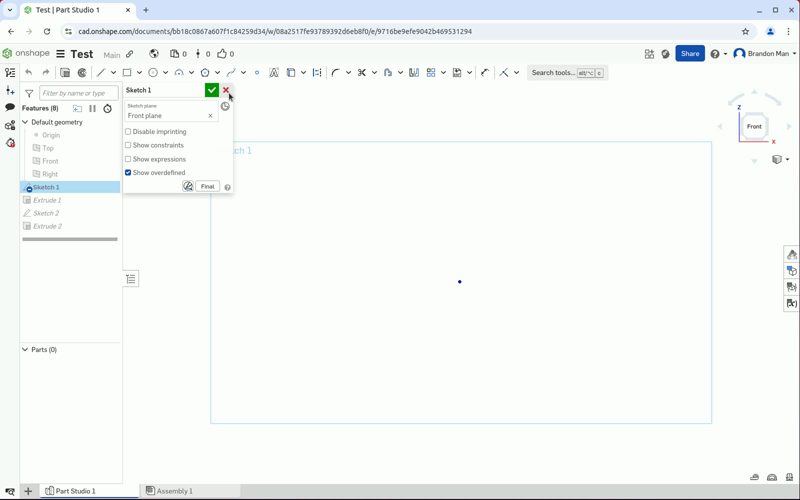
click(229, 92)
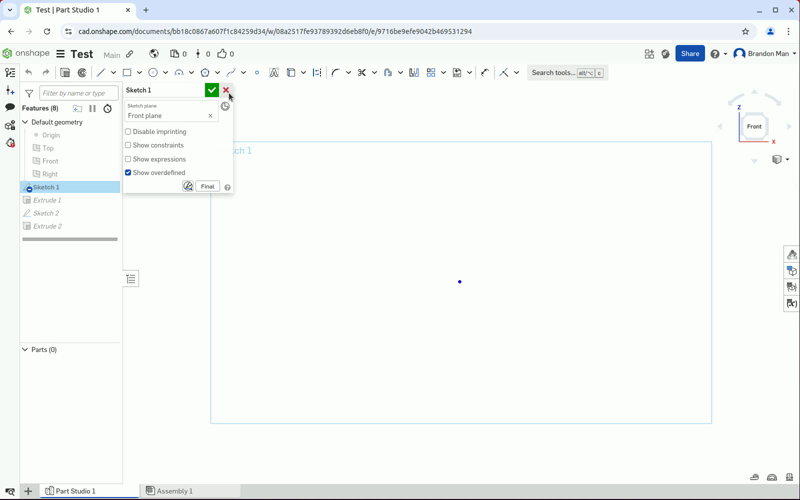
key(shift+s)
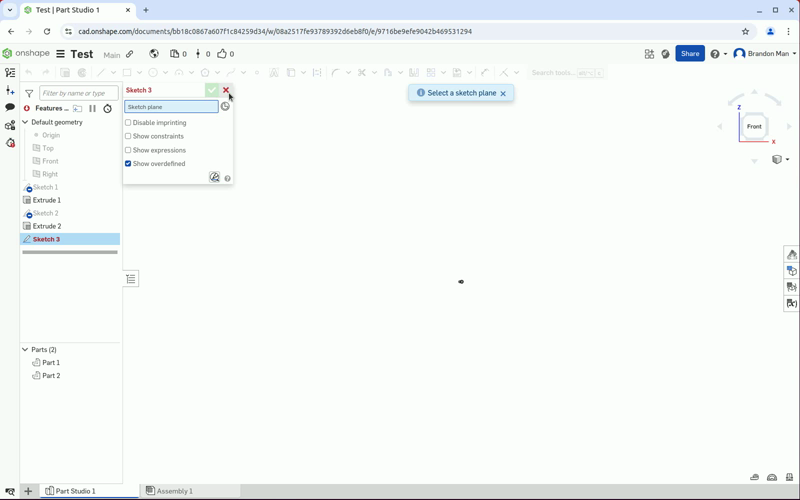
mouse_move(73, 163)
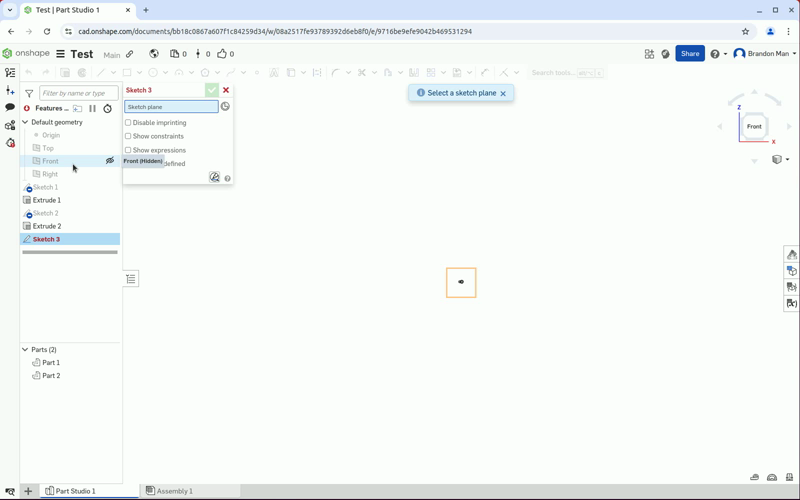
click(73, 163)
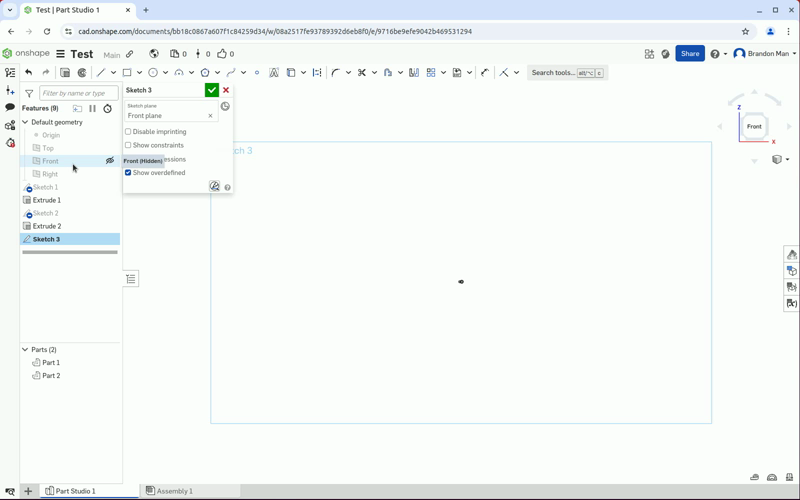
mouse_move(73, 352)
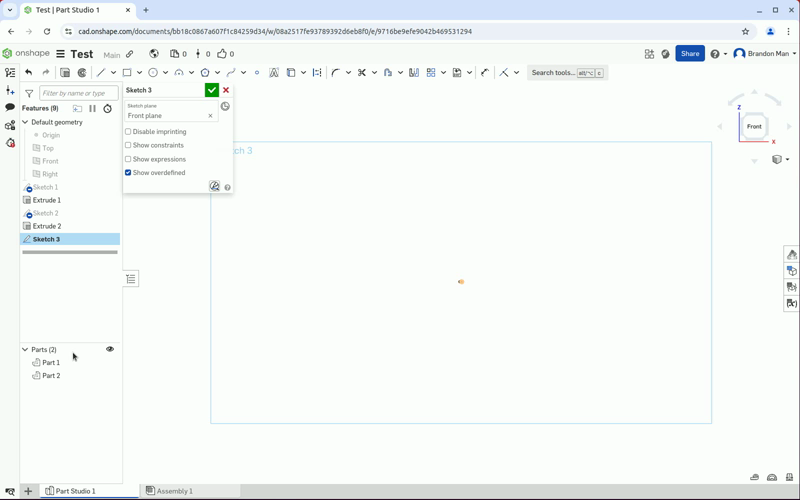
key(y)
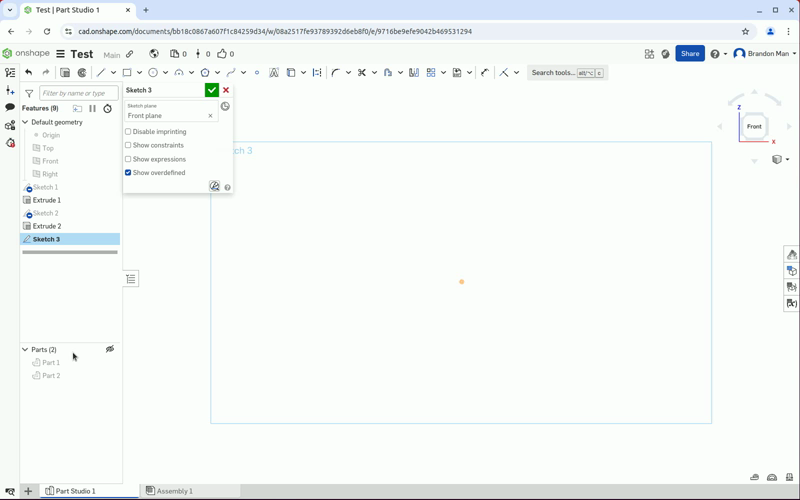
key(c)
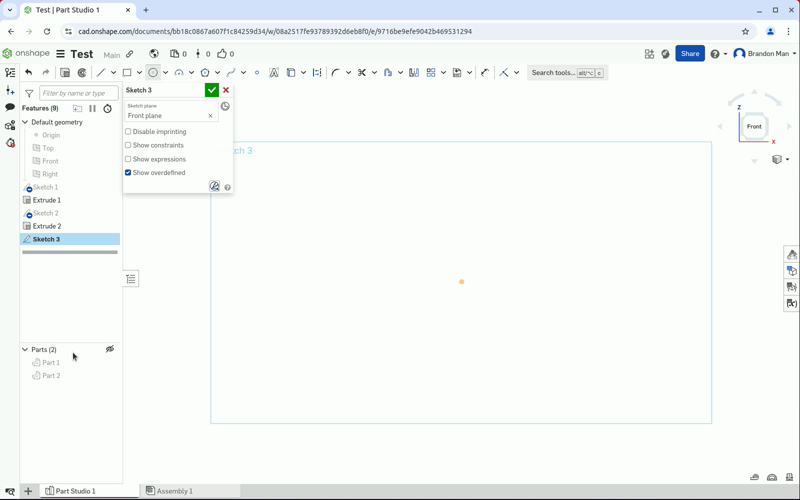
key_down(shift)
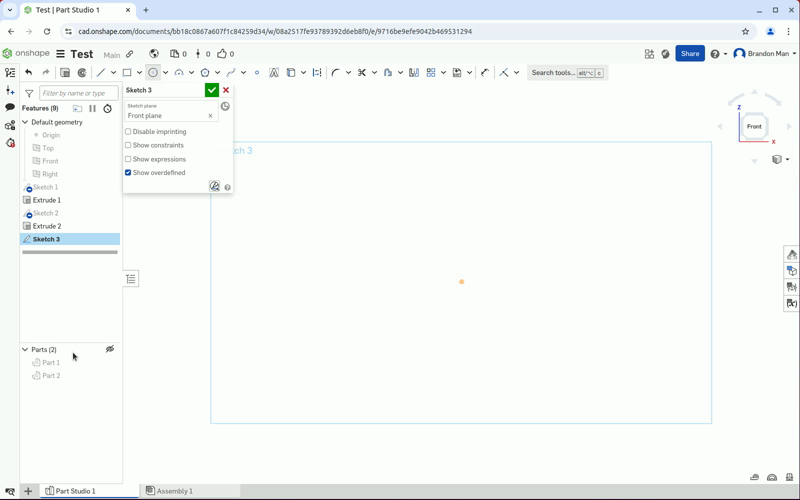
mouse_move(459, 284)
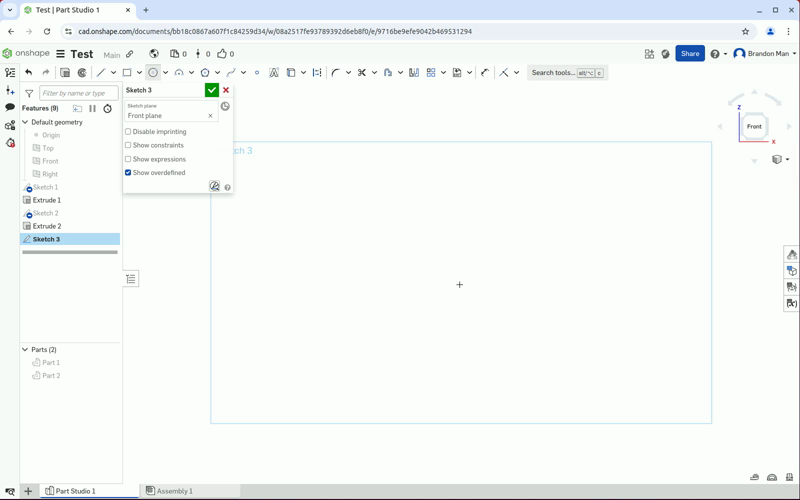
click(459, 284)
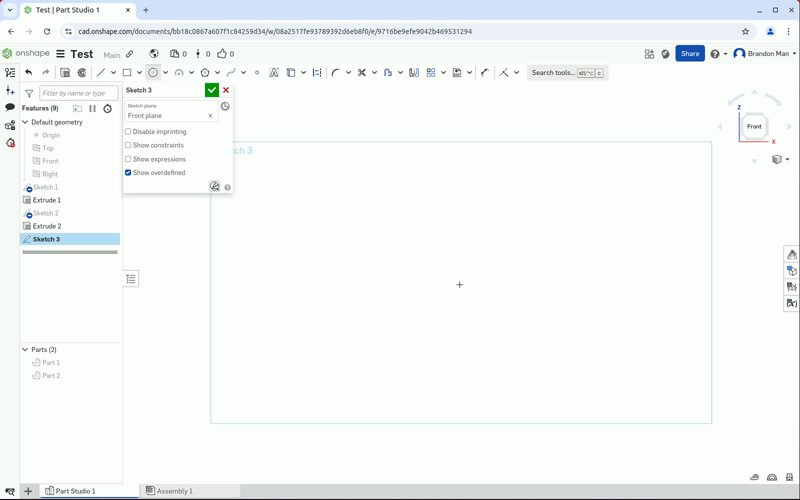
key_up(shift)
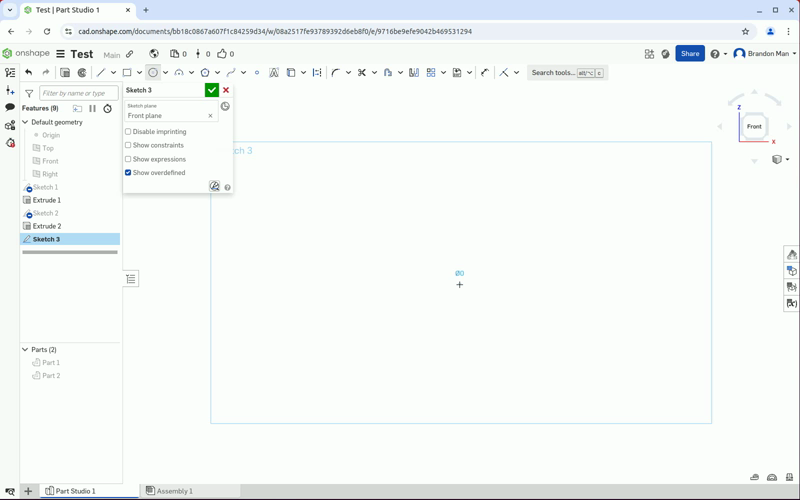
mouse_move(460, 284)
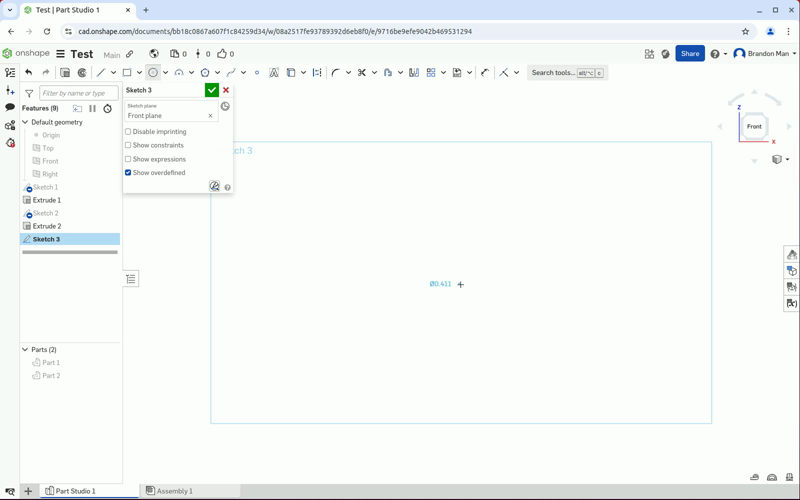
scroll(6)
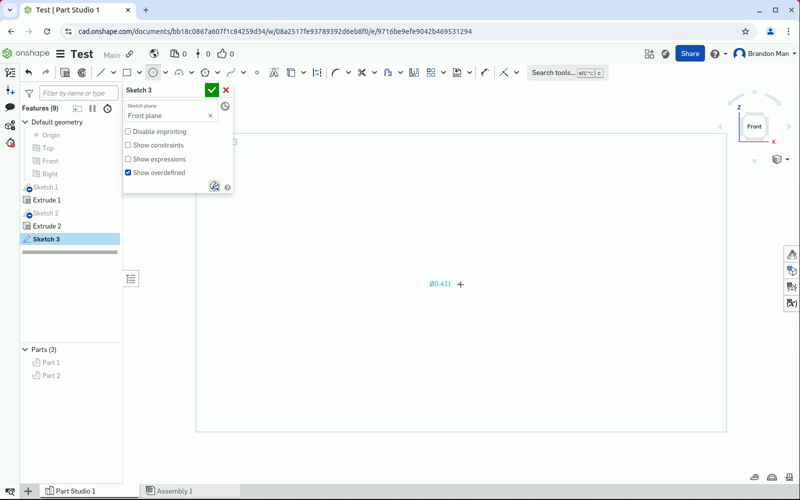
scroll(6)
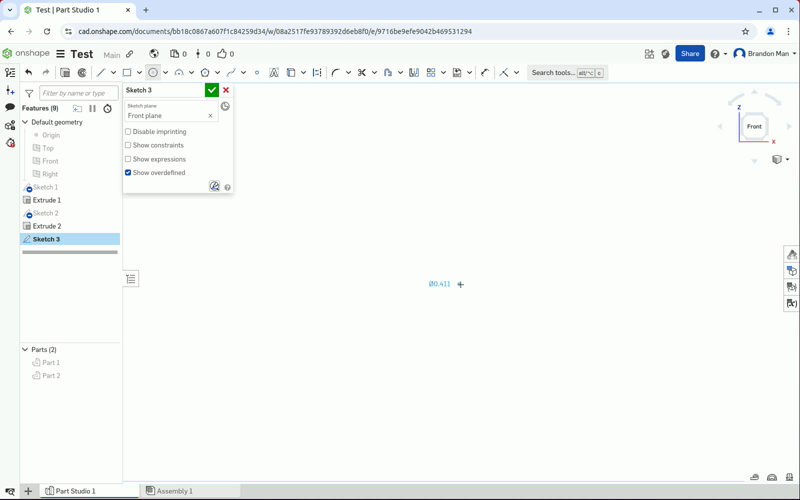
scroll(6)
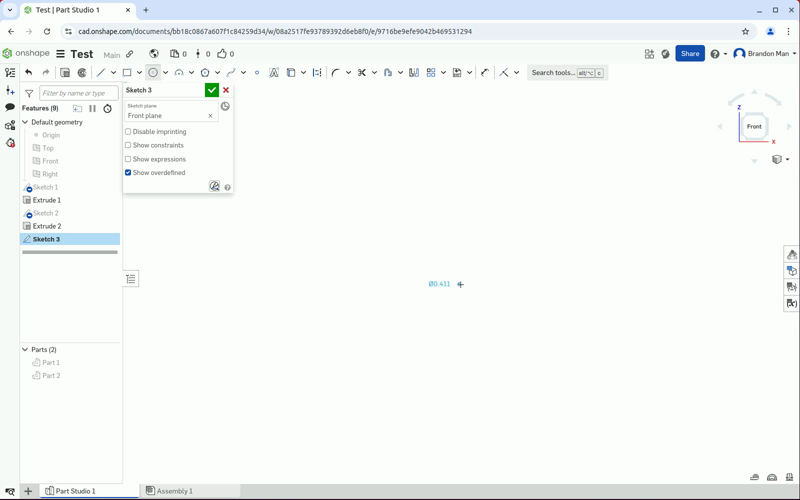
scroll(6)
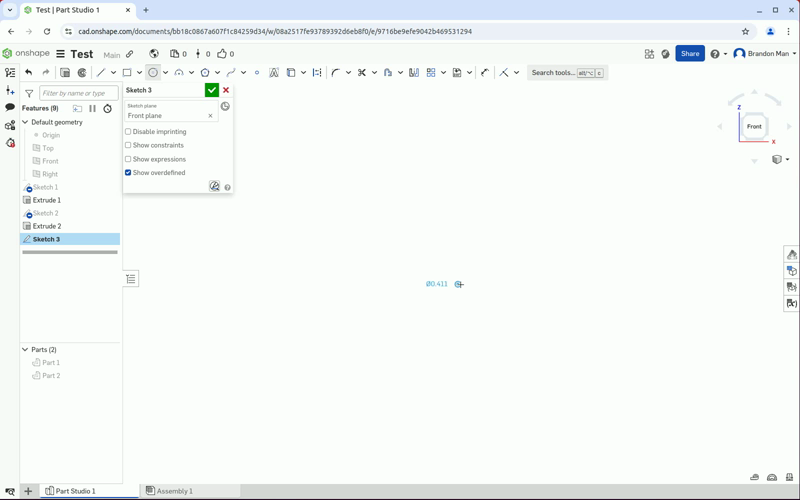
scroll(6)
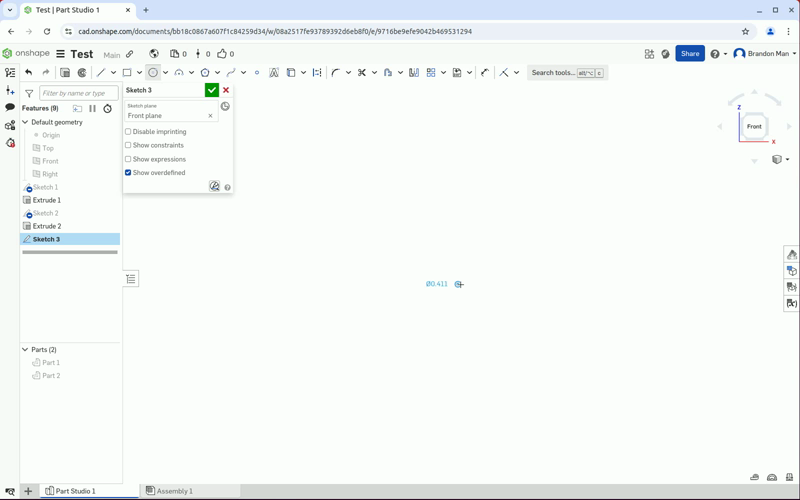
scroll(6)
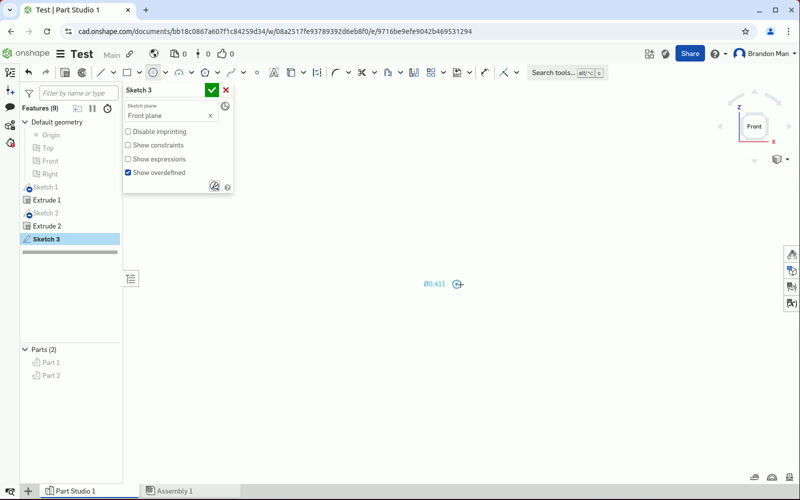
scroll(6)
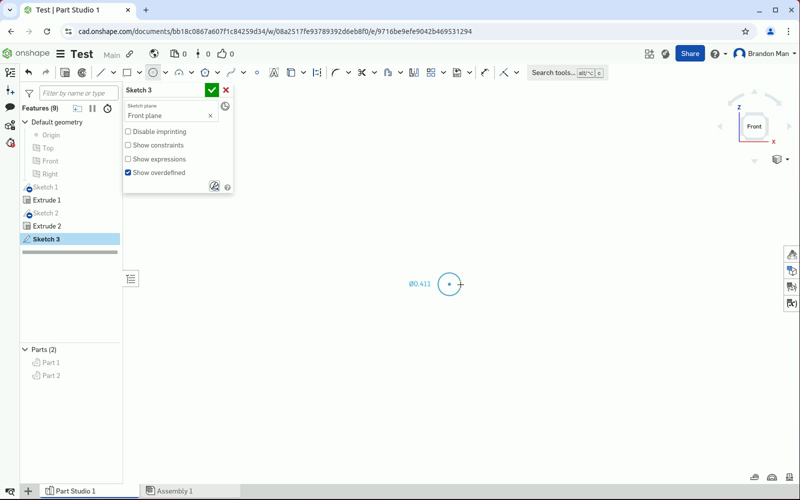
click(460, 284)
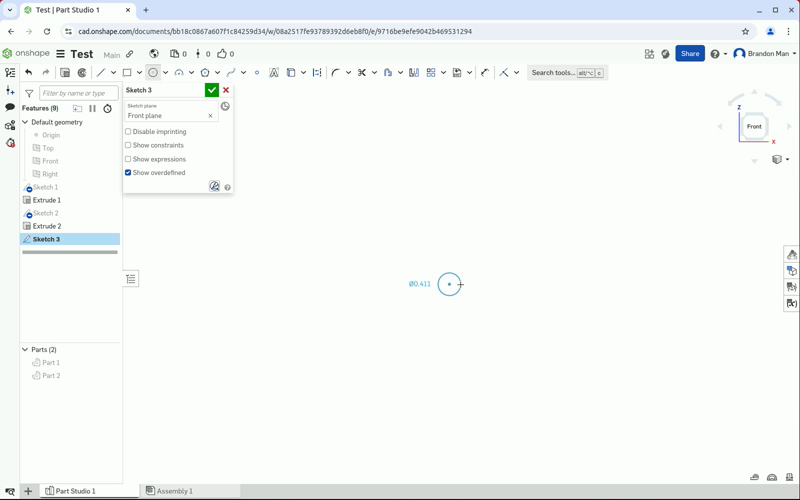
scroll(-6)
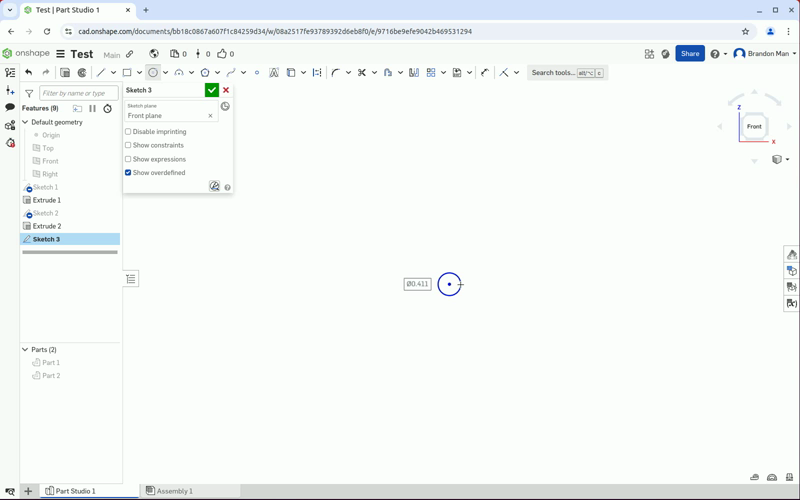
scroll(-6)
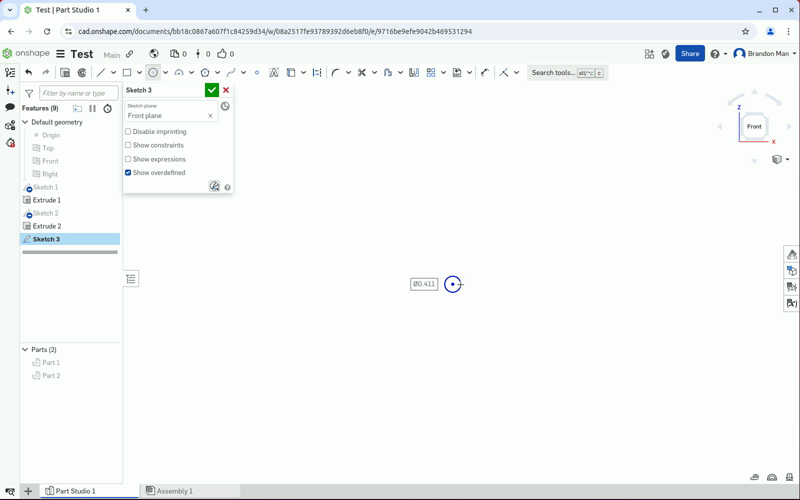
scroll(-6)
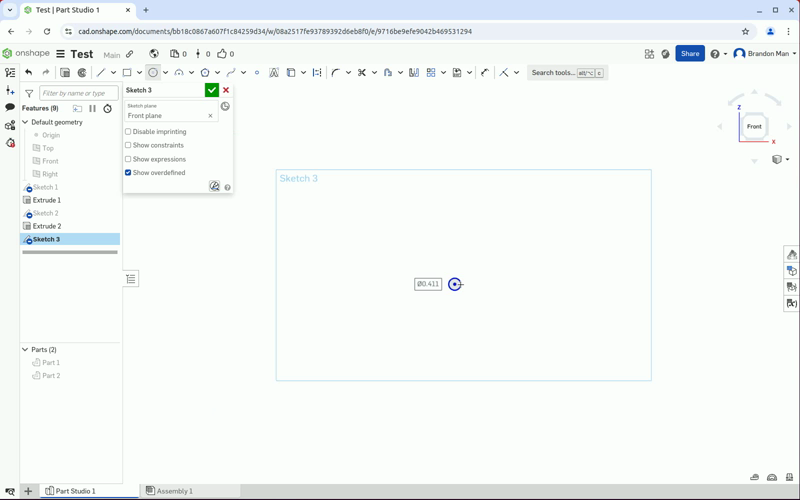
scroll(-6)
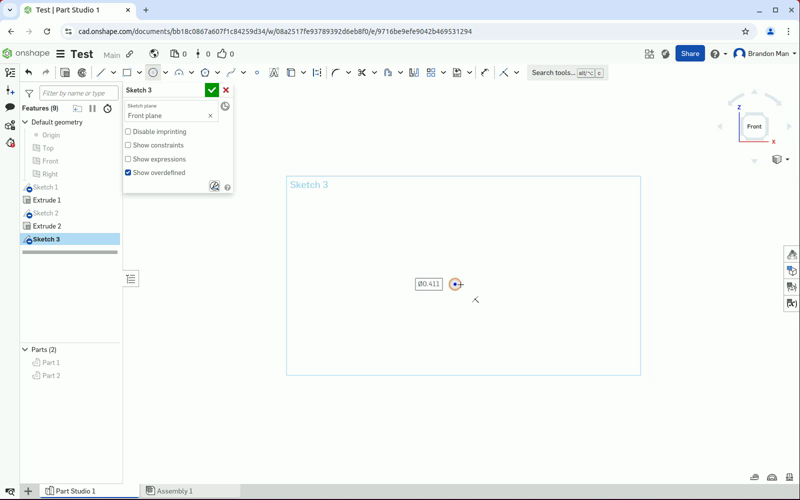
scroll(-6)
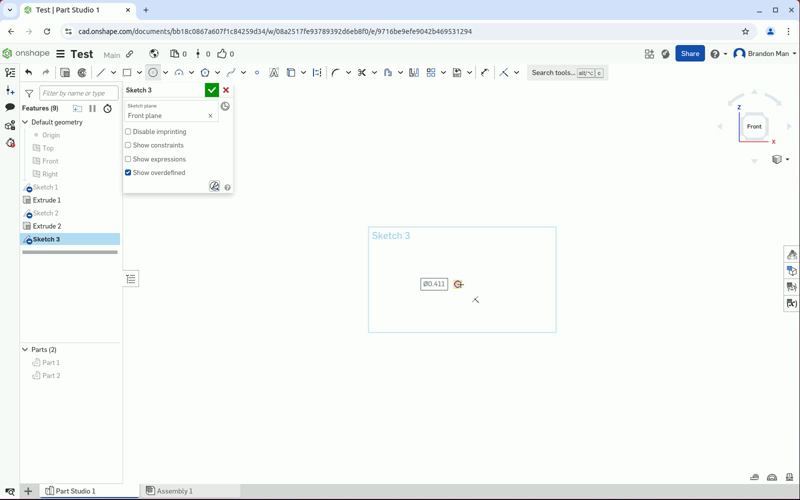
scroll(-6)
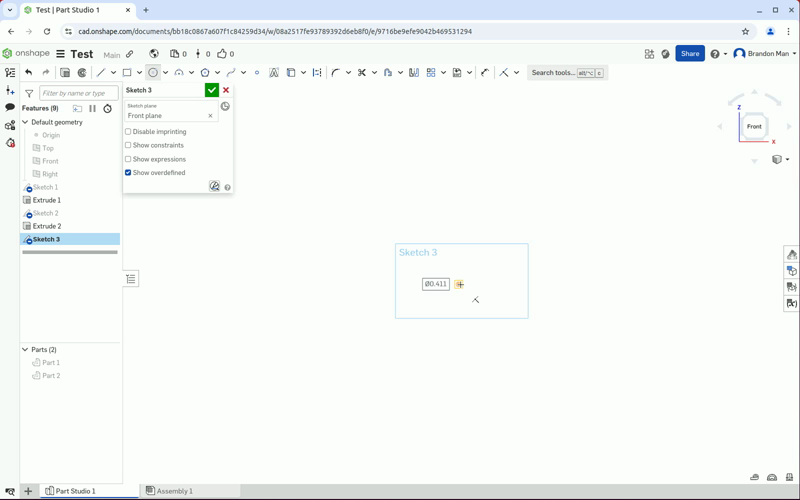
scroll(-6)
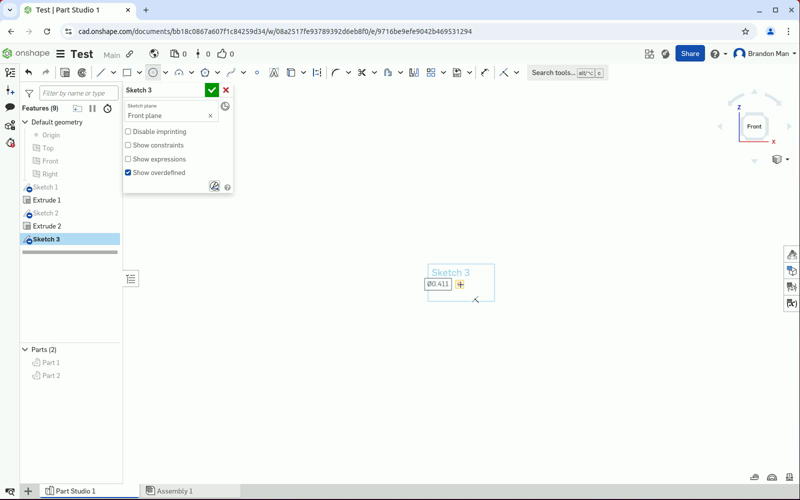
key(esc)
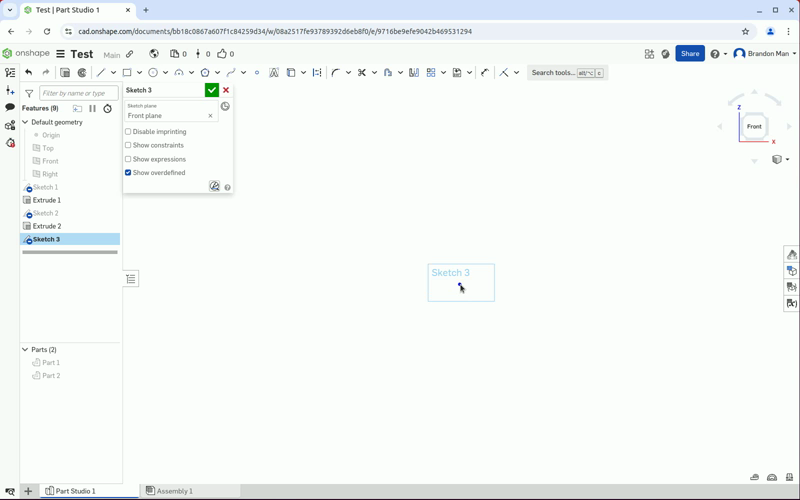
mouse_move(460, 284)
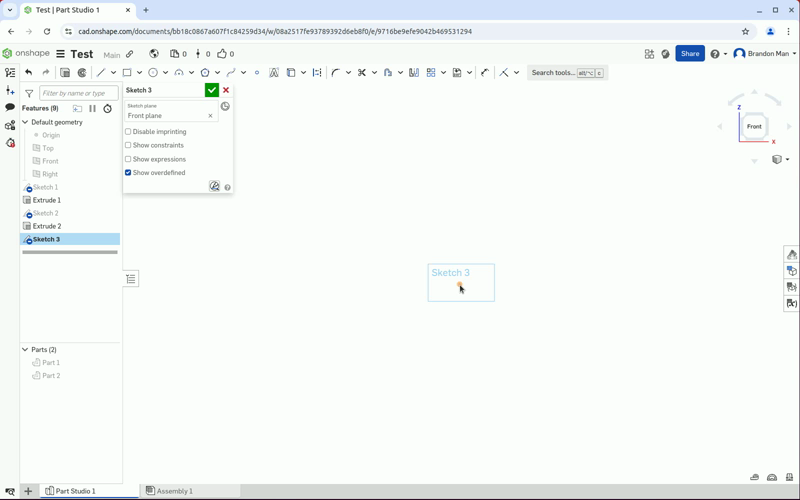
scroll(6)
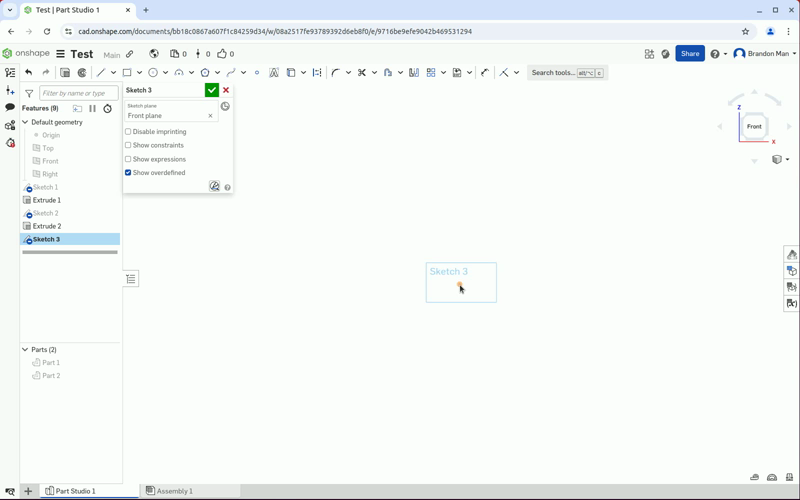
scroll(6)
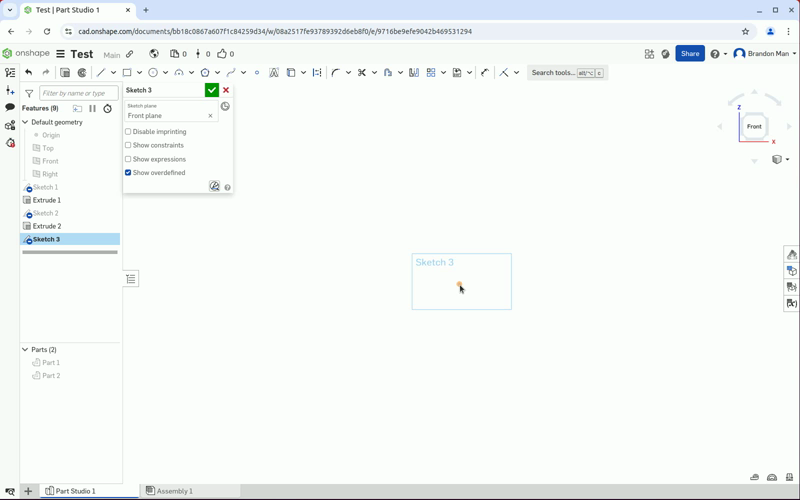
scroll(6)
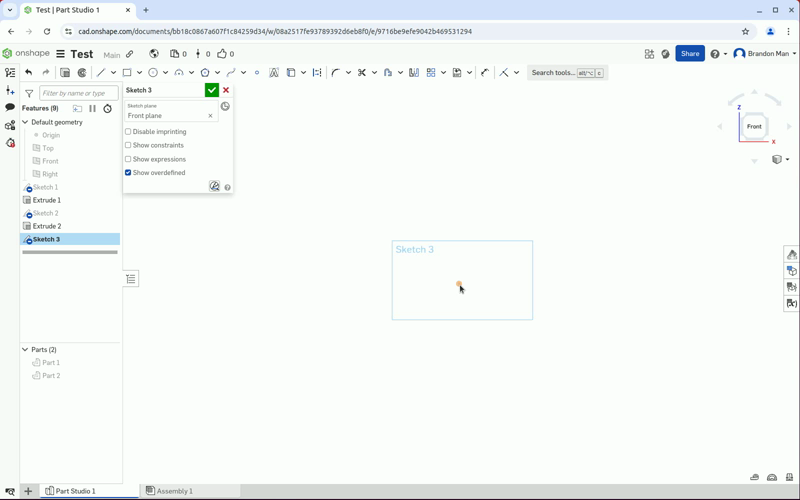
scroll(6)
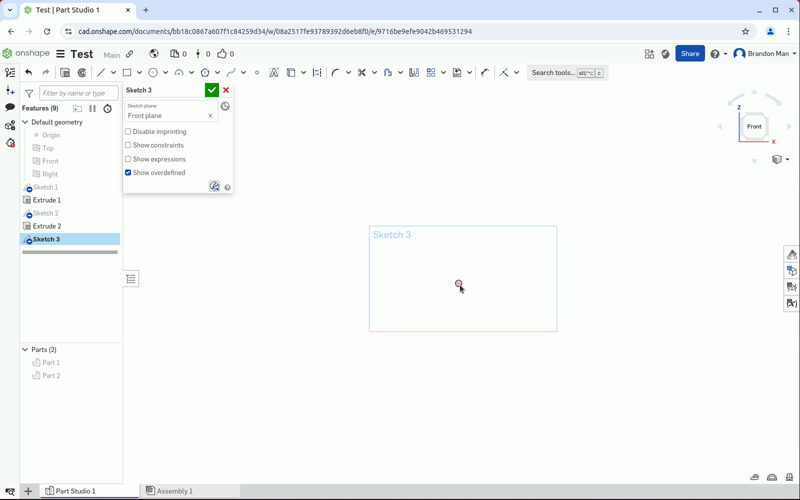
scroll(6)
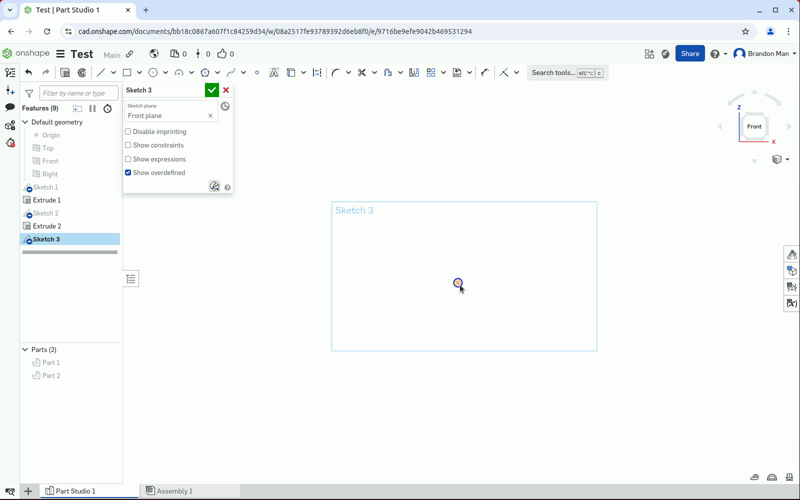
scroll(6)
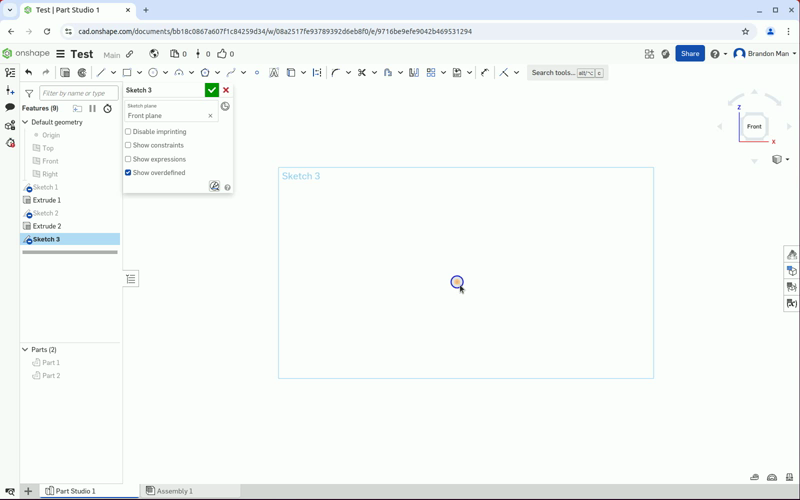
scroll(6)
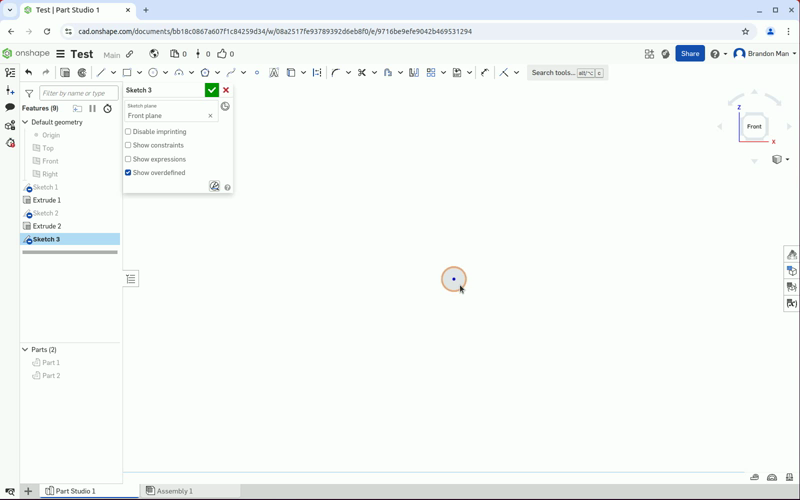
click(460, 284)
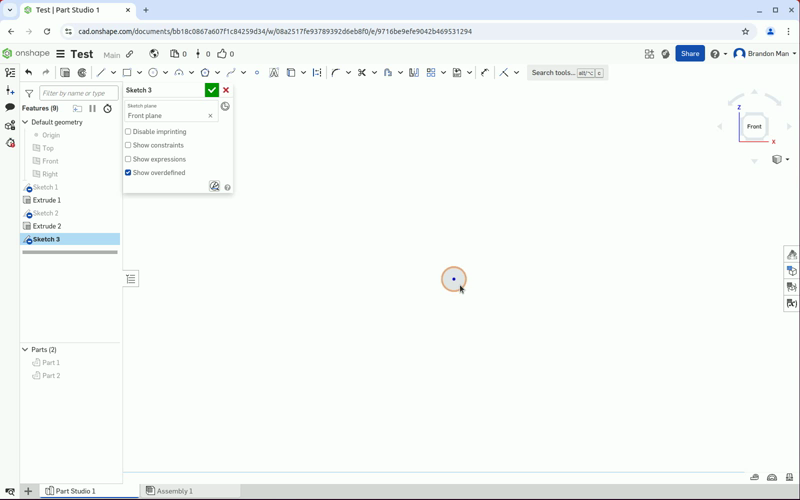
scroll(-6)
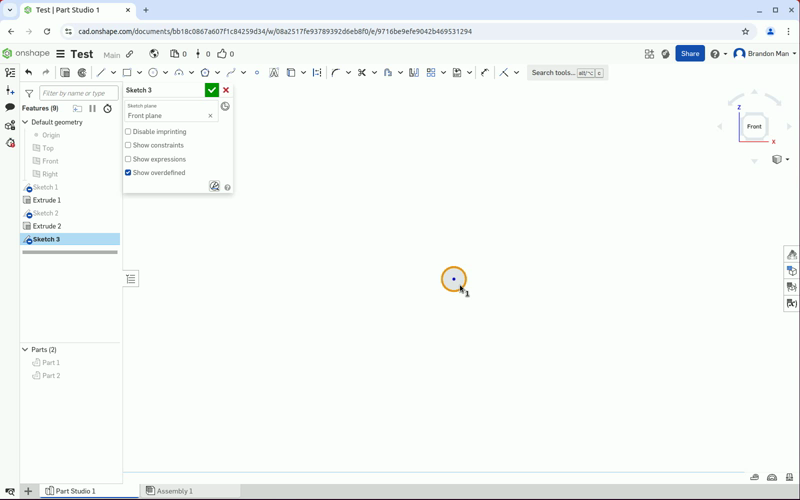
scroll(-6)
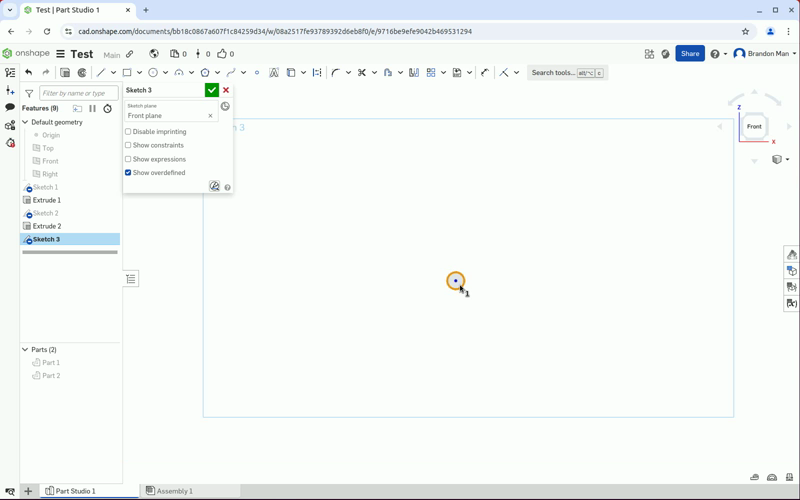
scroll(-6)
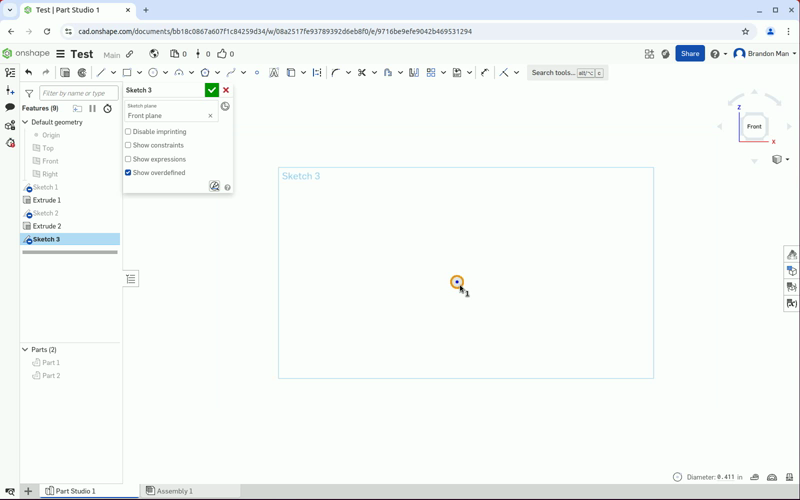
scroll(-6)
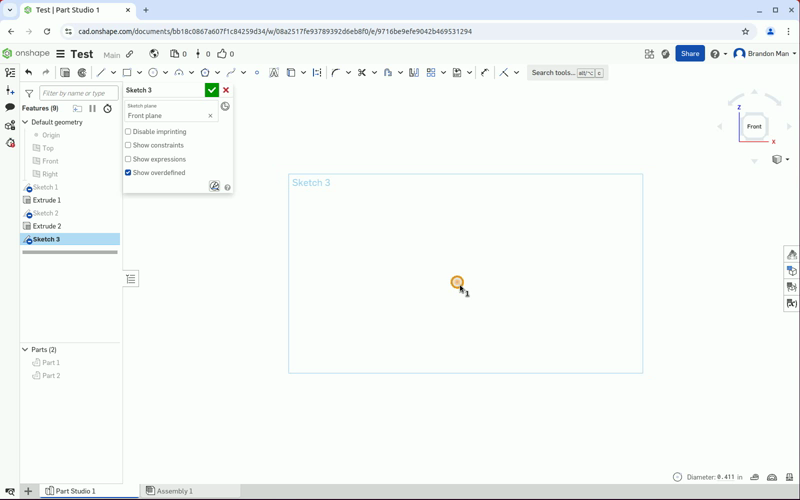
scroll(-6)
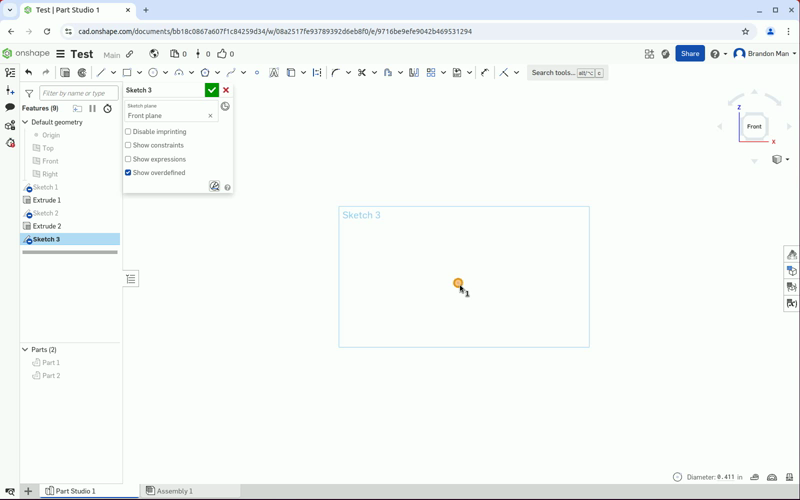
scroll(-6)
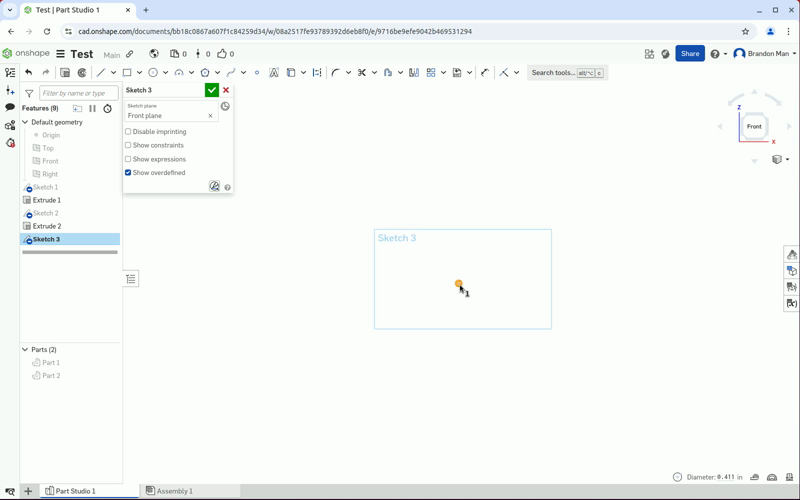
scroll(-6)
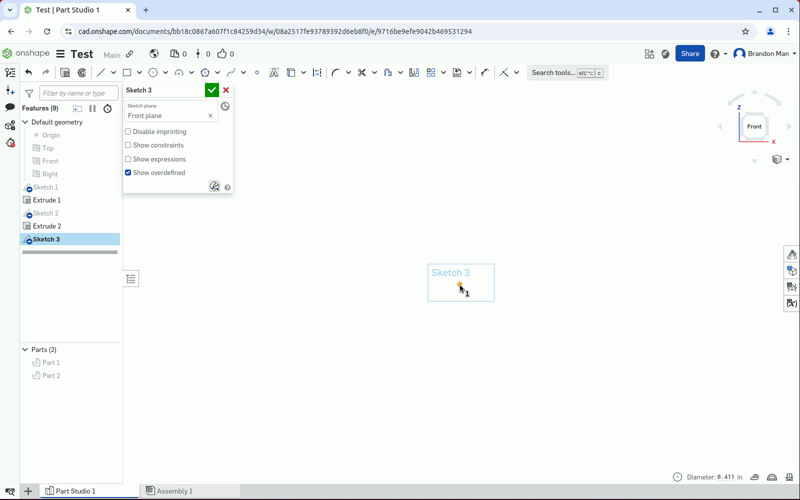
mouse_move(73, 352)
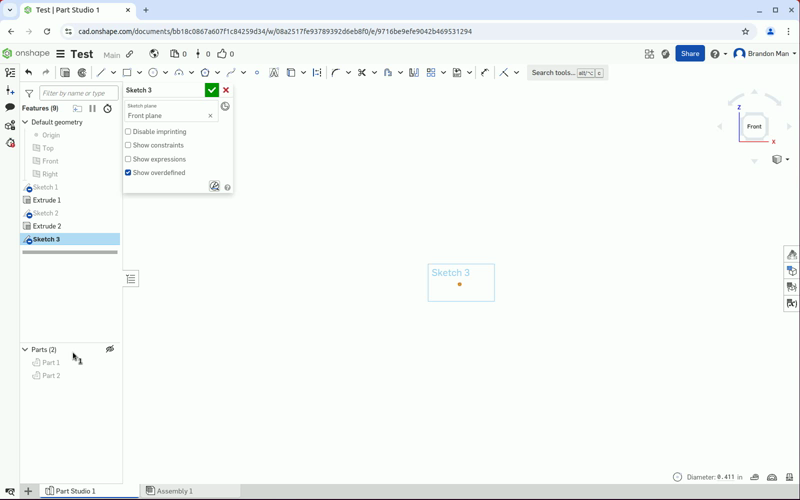
key(shift+y)
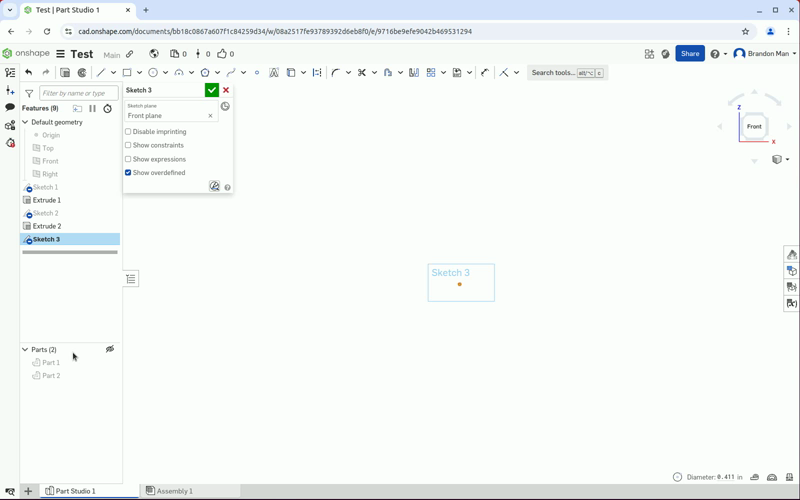
key(shift+e)
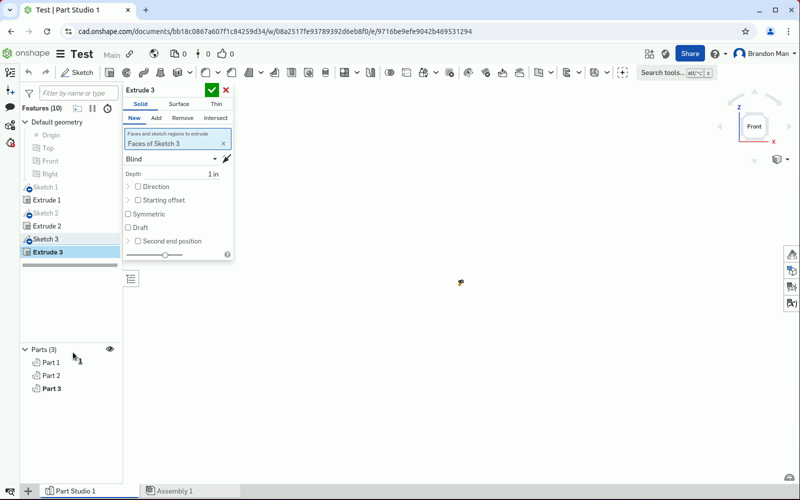
mouse_move(143, 106)
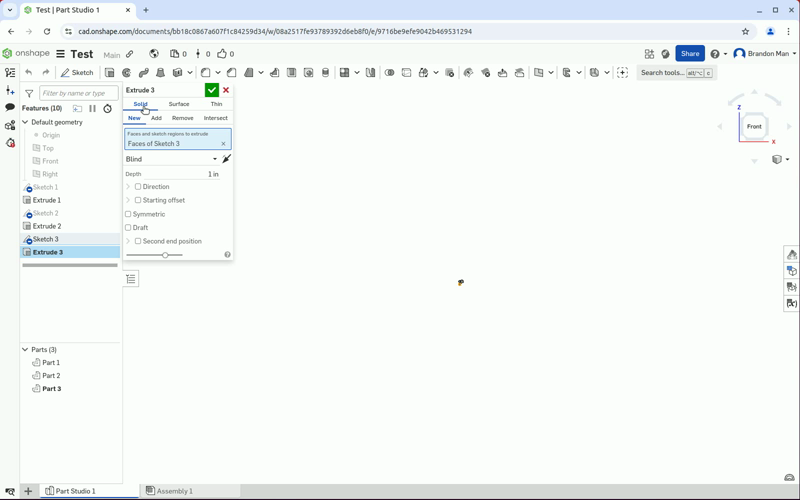
click(143, 106)
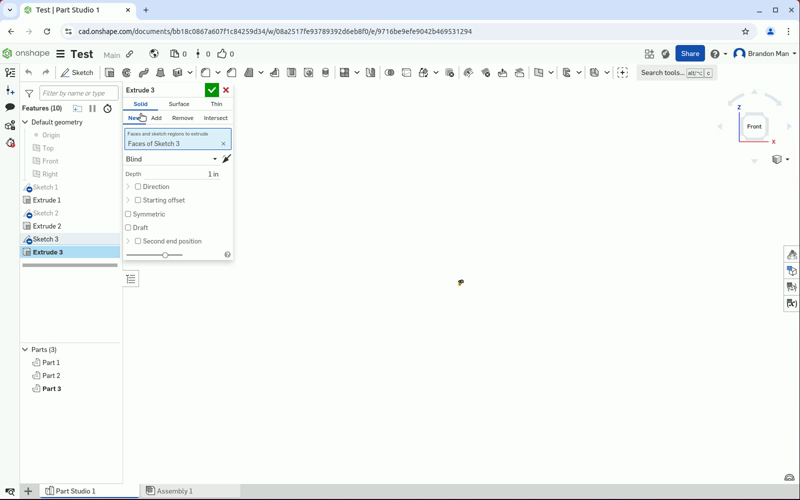
mouse_move(137, 120)
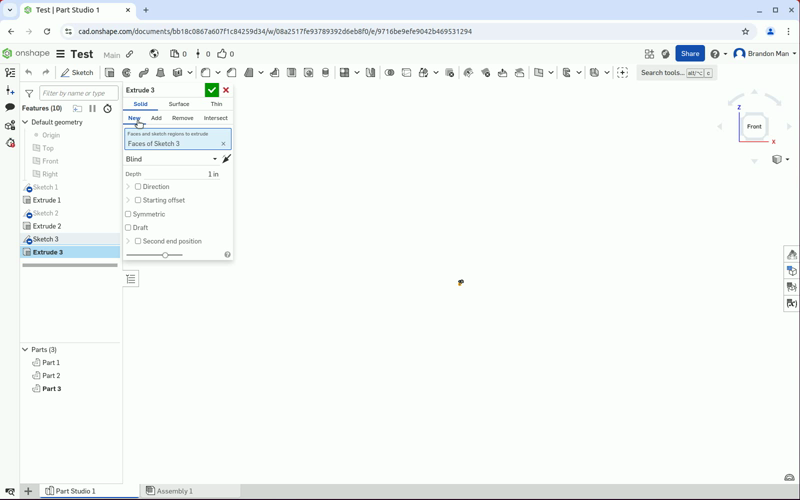
click(137, 120)
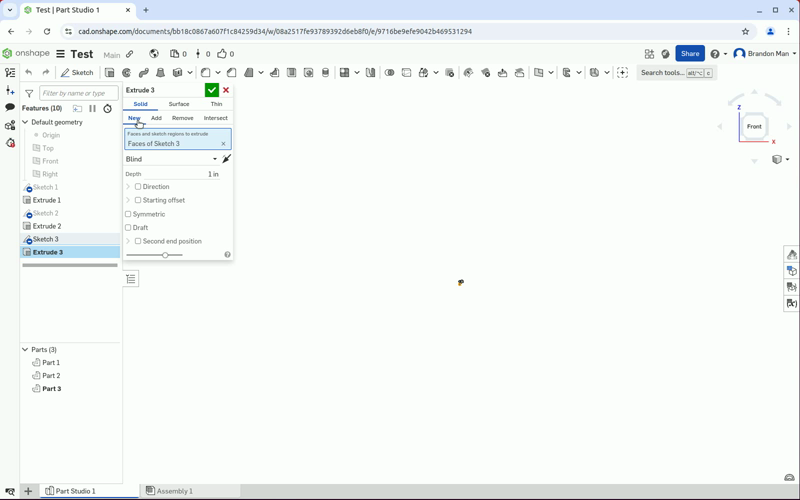
key(tab, 4)
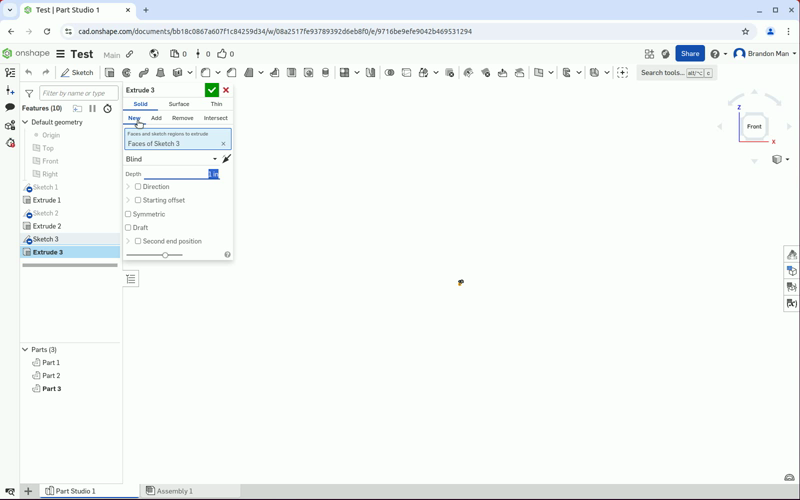
text(23.108)
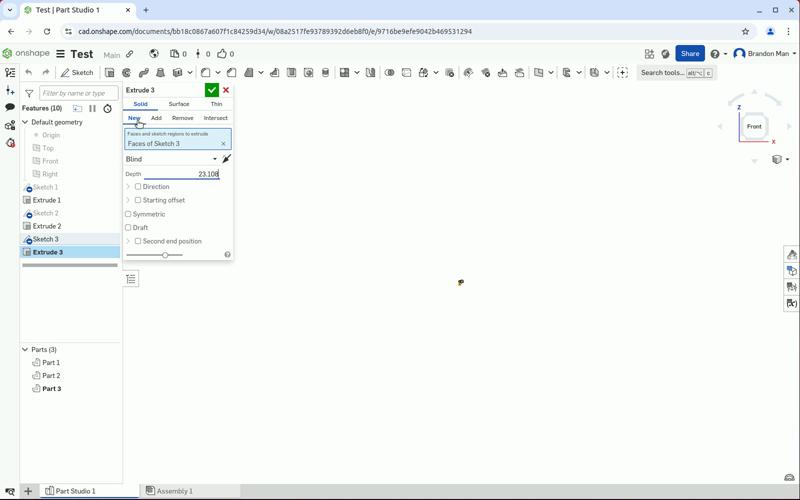
key(enter)
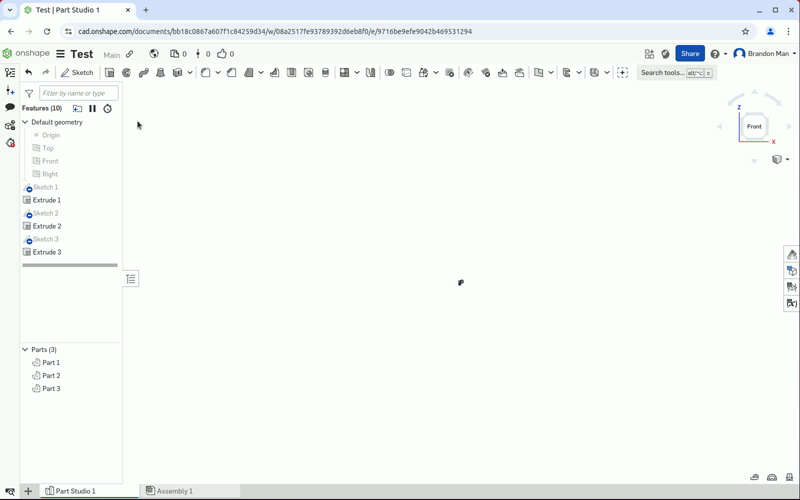
key(shift+h)
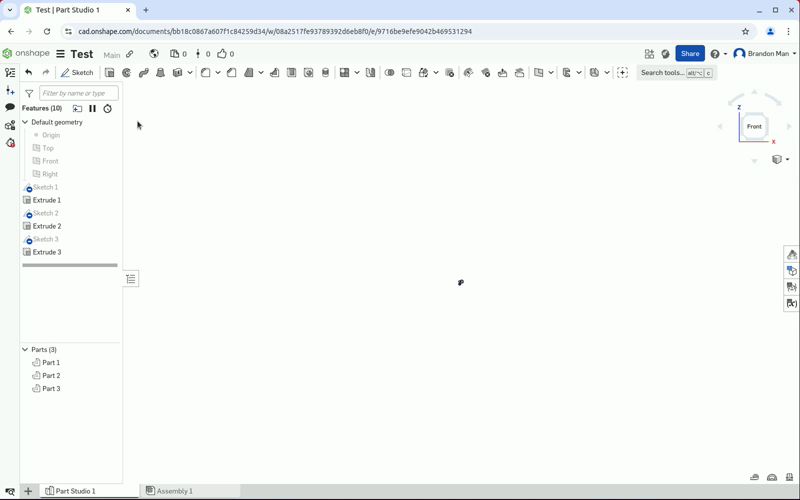
key(shift+h)
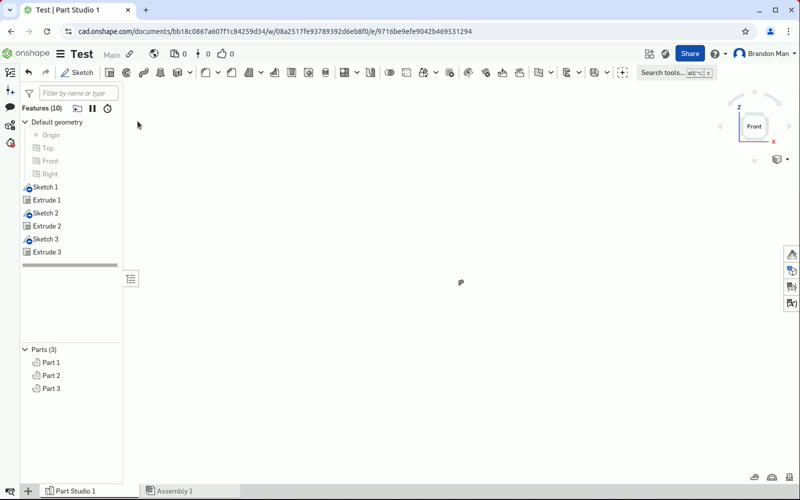
key(shift+7)
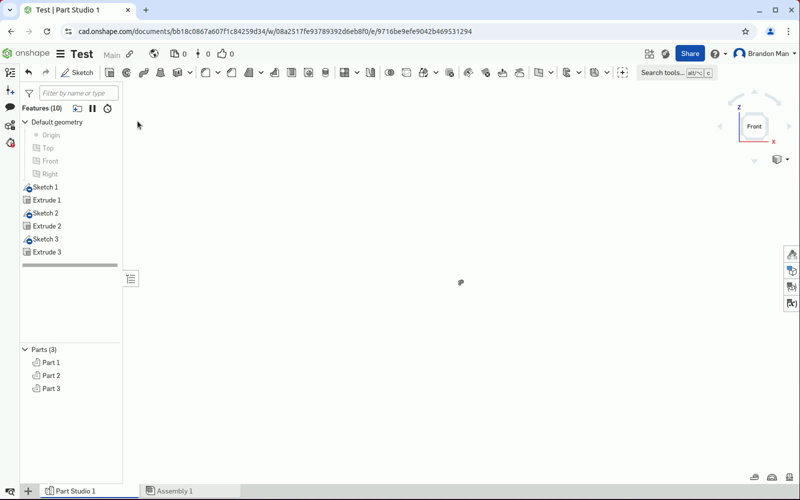
key(left, 2)
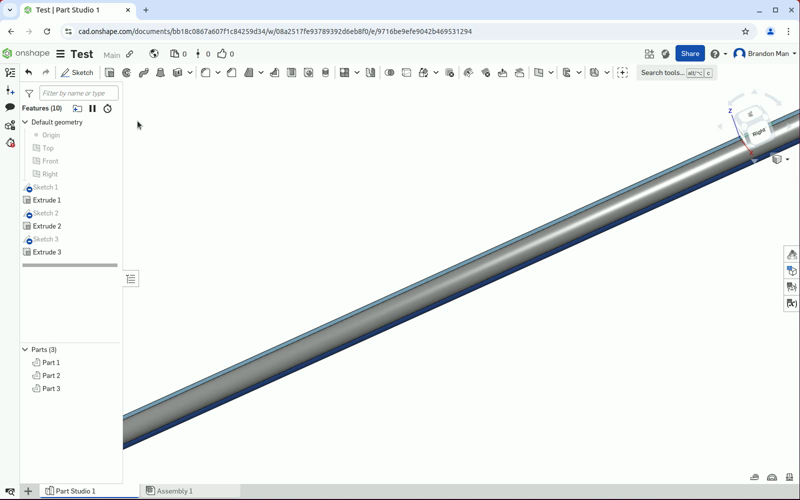
key(down, 2)
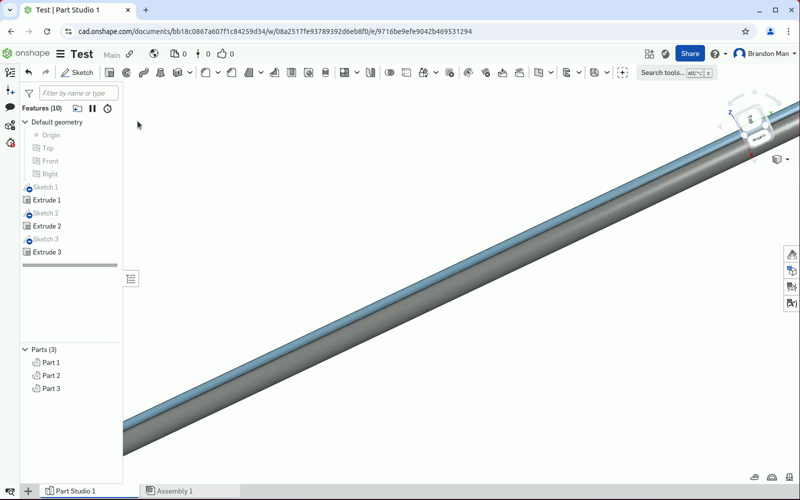
key(up, 2)
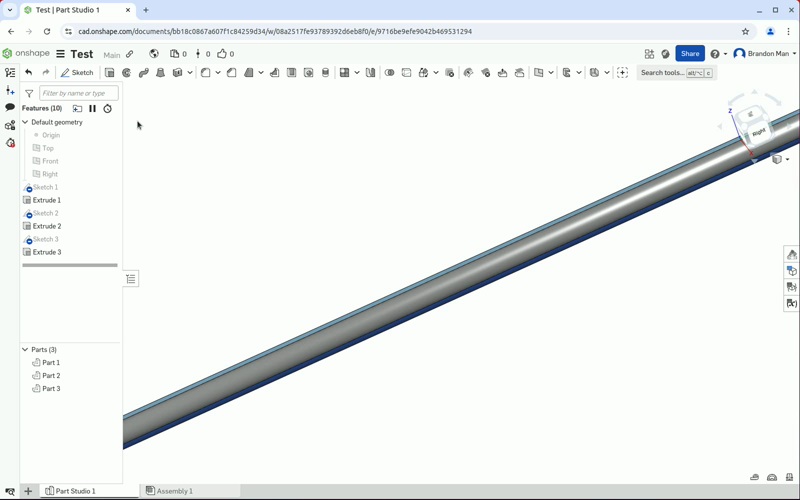
key(right, 2)
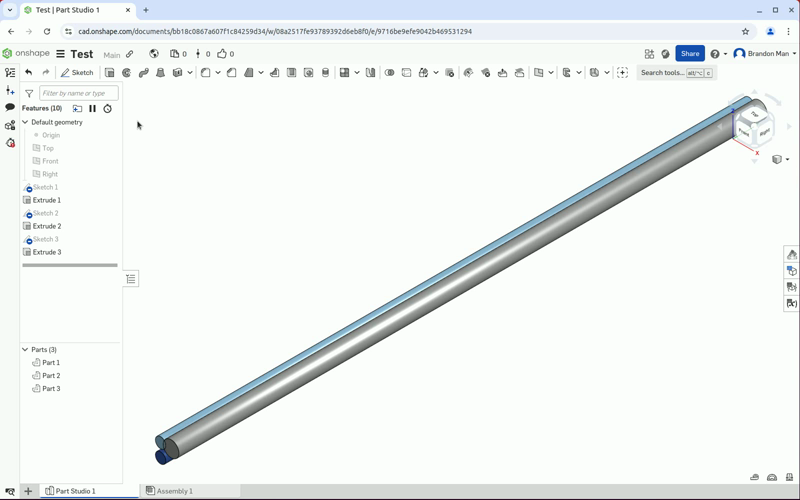
mouse_move(73, 189)
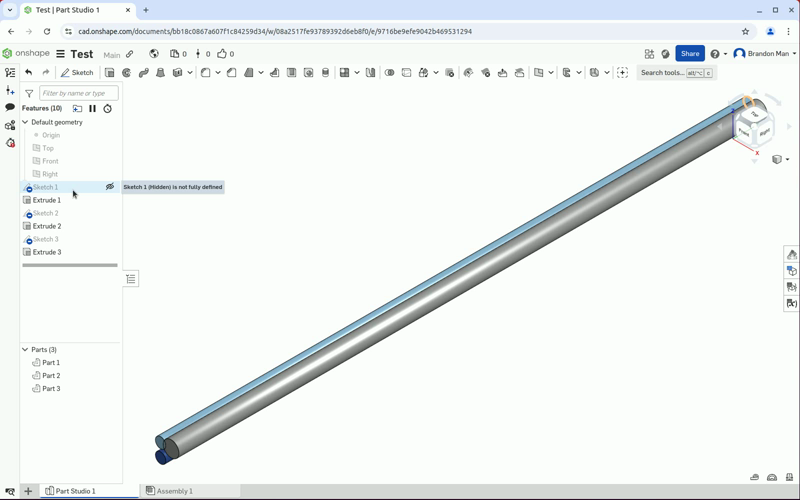
click(73, 189)